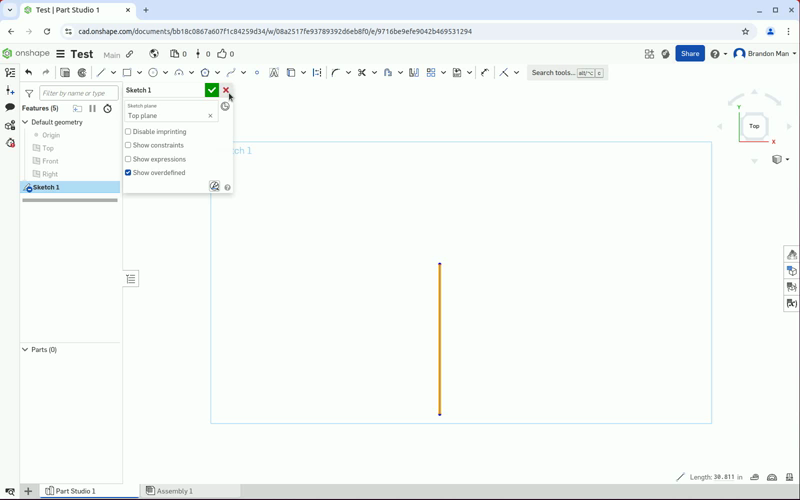
key(shift+h)
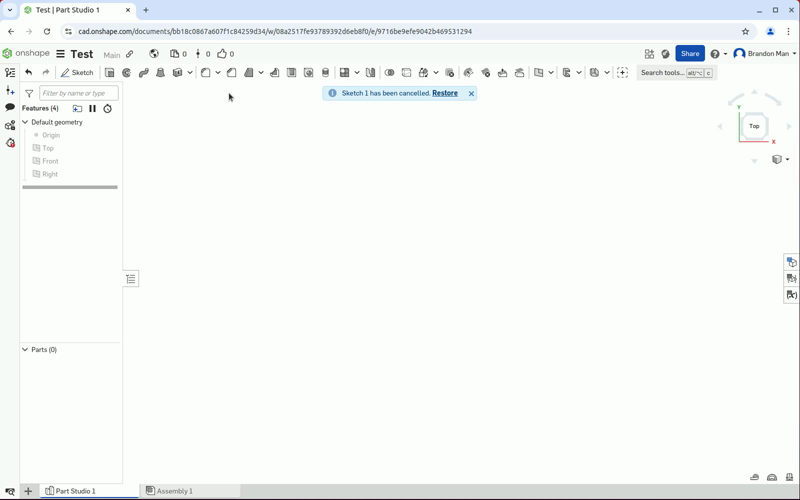
mouse_move(73, 352)
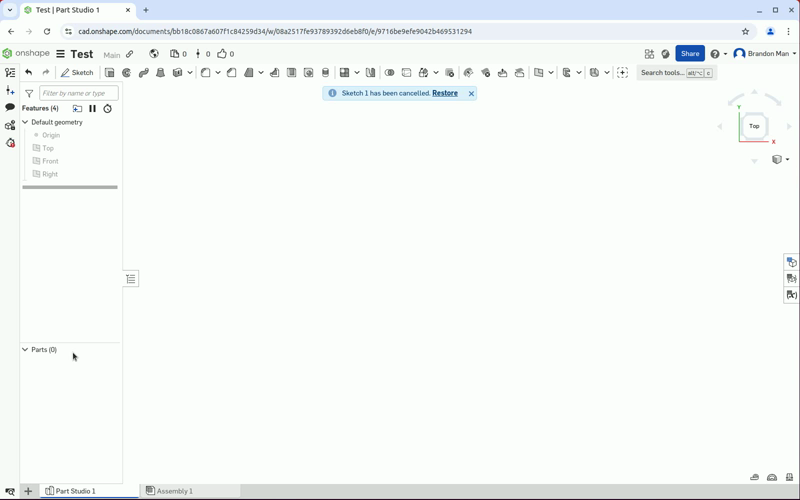
key(y)
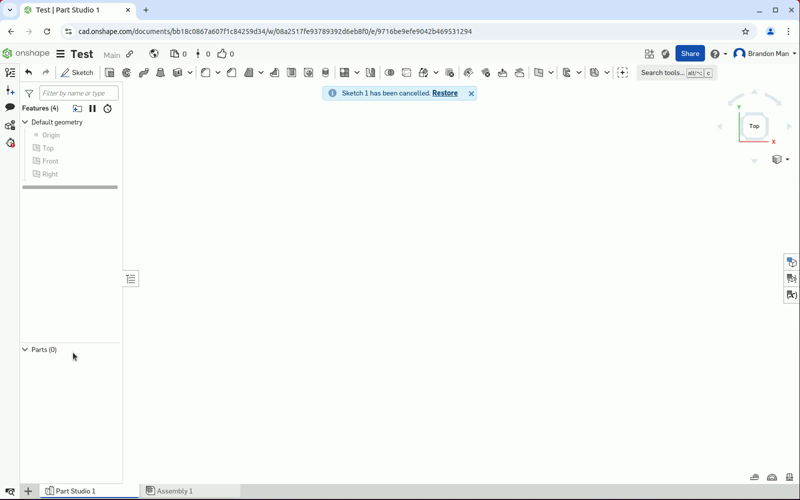
key(shift+p)
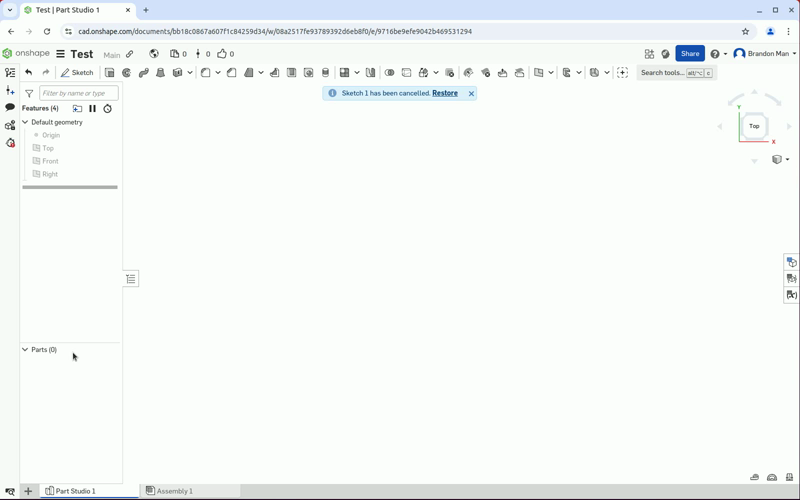
key(space)
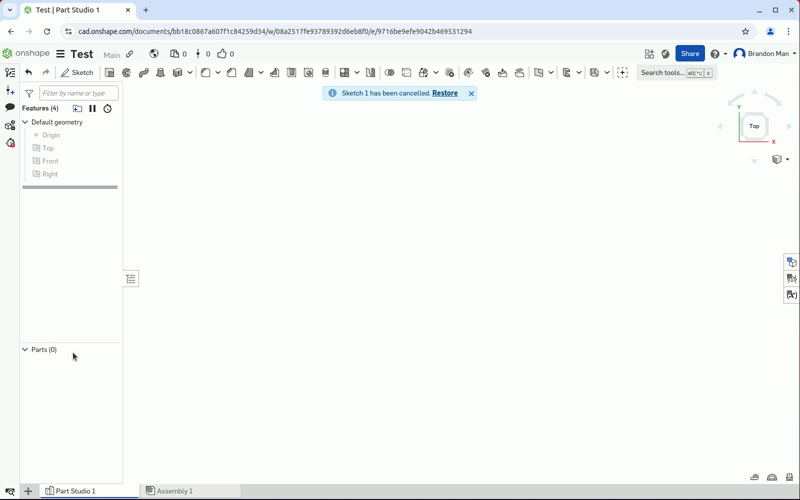
key_down(shift)
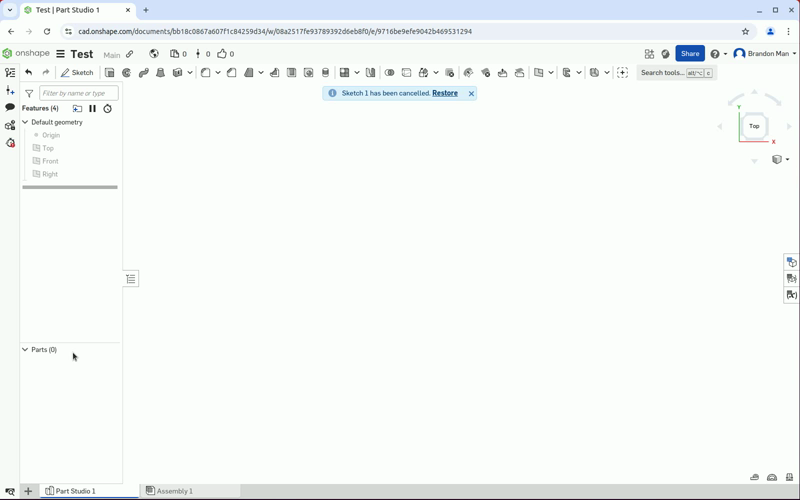
key(up)
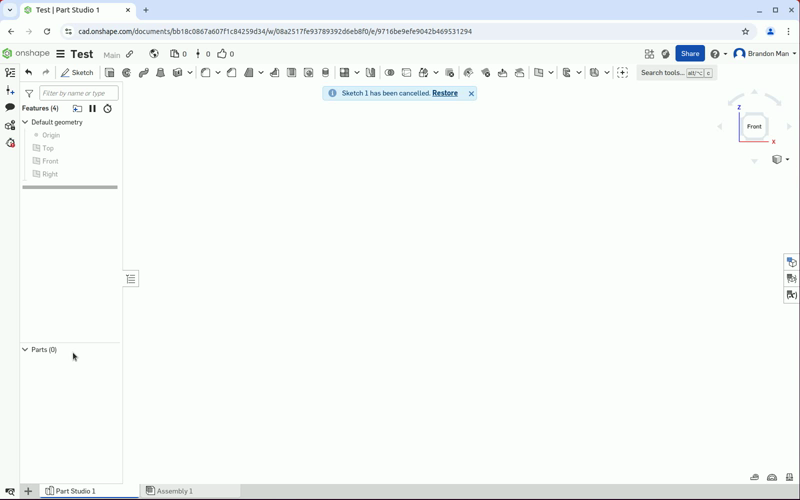
key_up(shift)
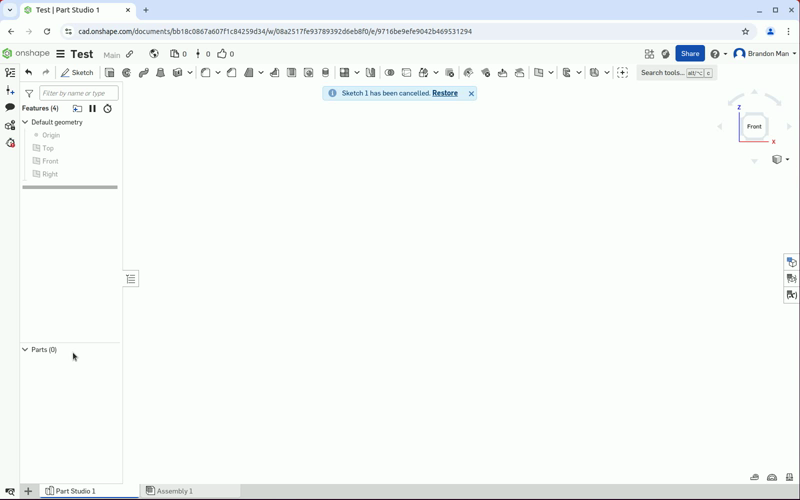
mouse_move(73, 352)
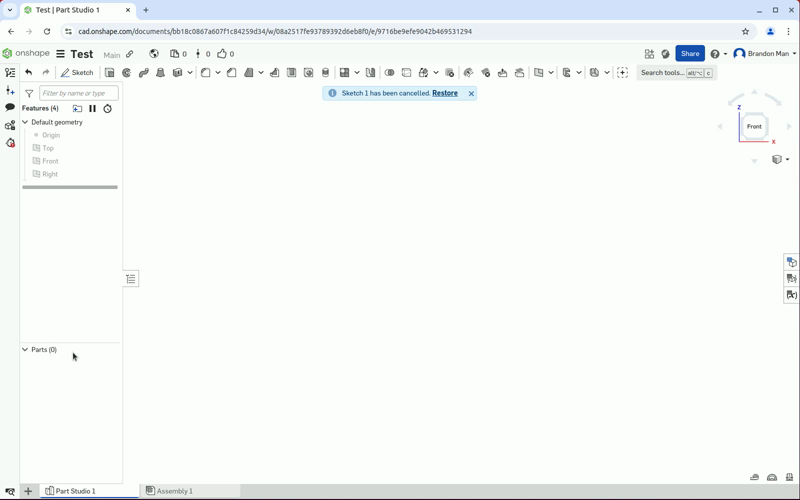
key(shift+y)
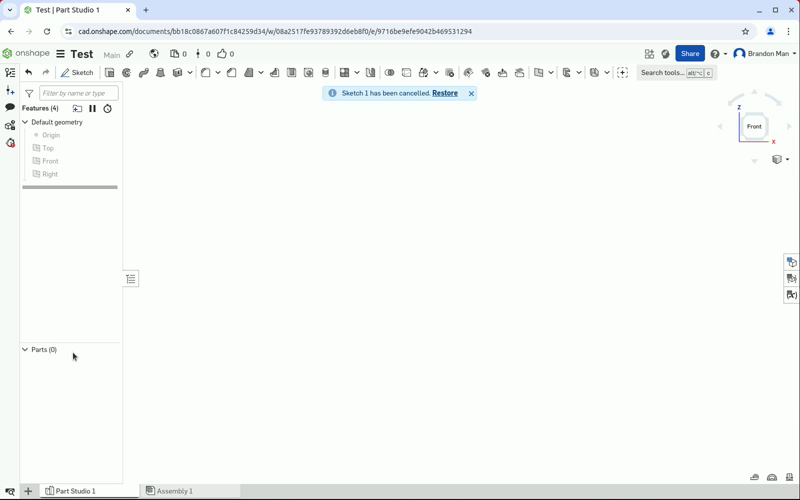
key(shift+s)
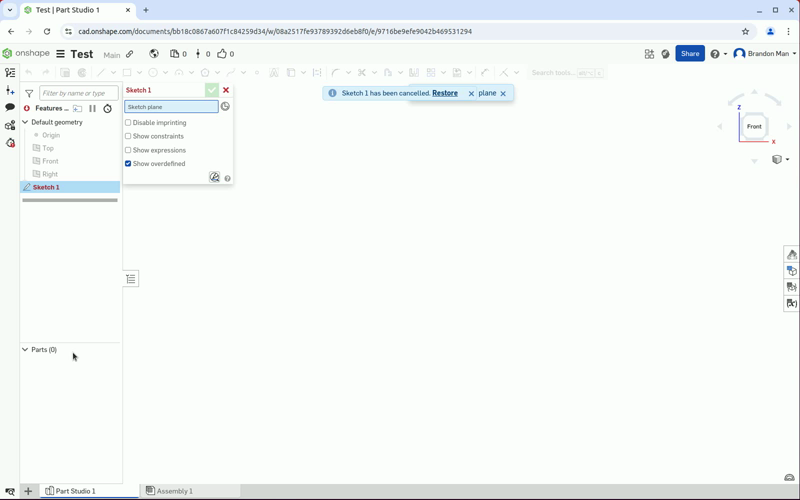
mouse_move(73, 163)
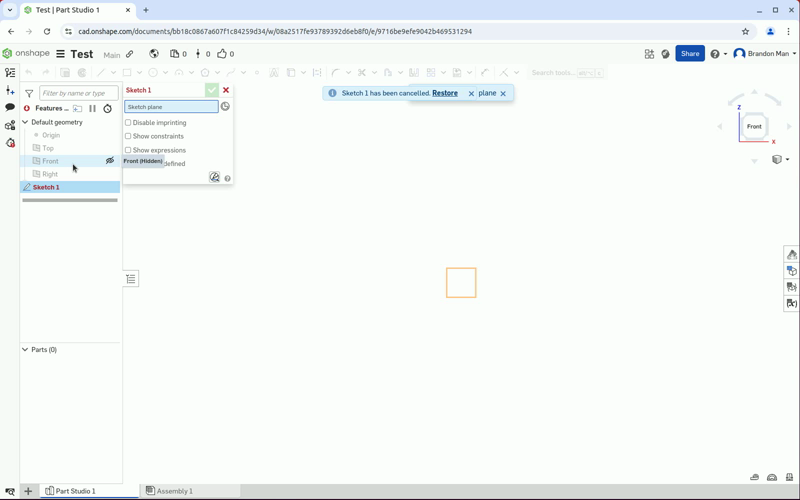
click(73, 163)
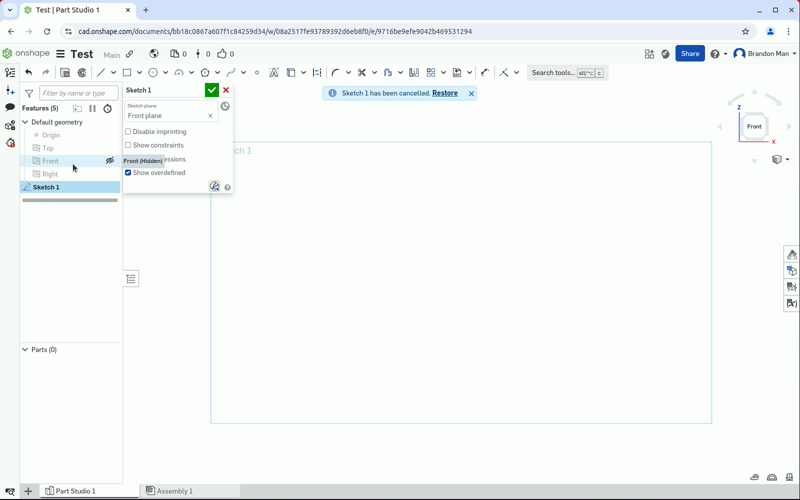
mouse_move(73, 352)
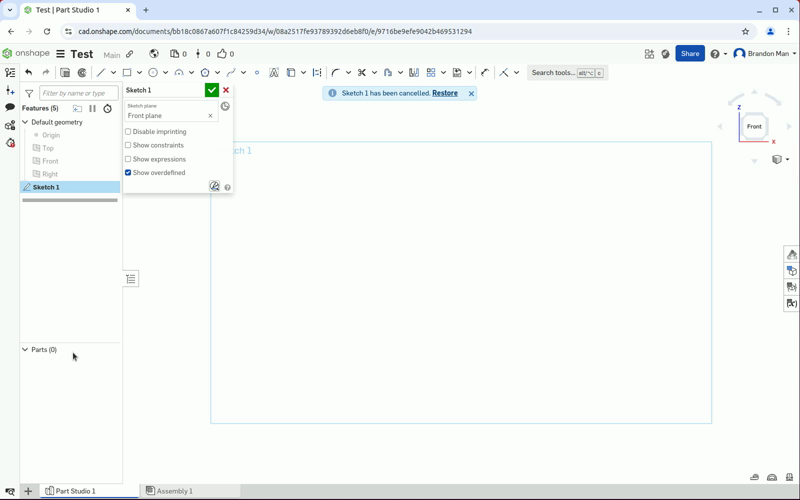
key(y)
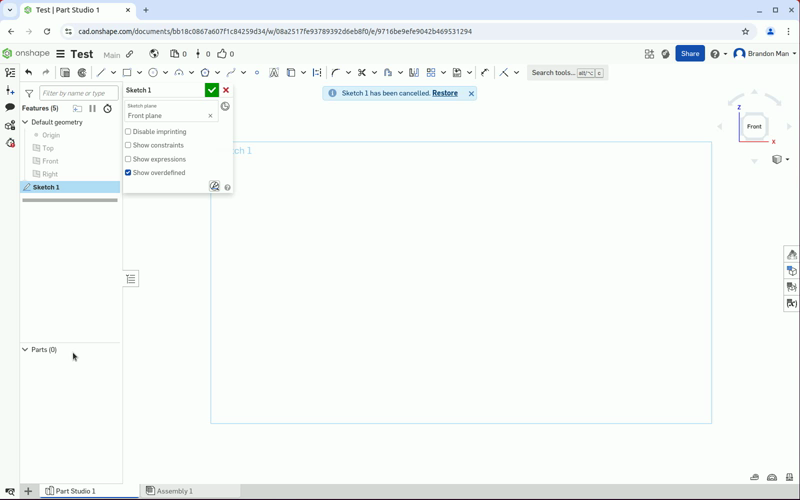
key(l)
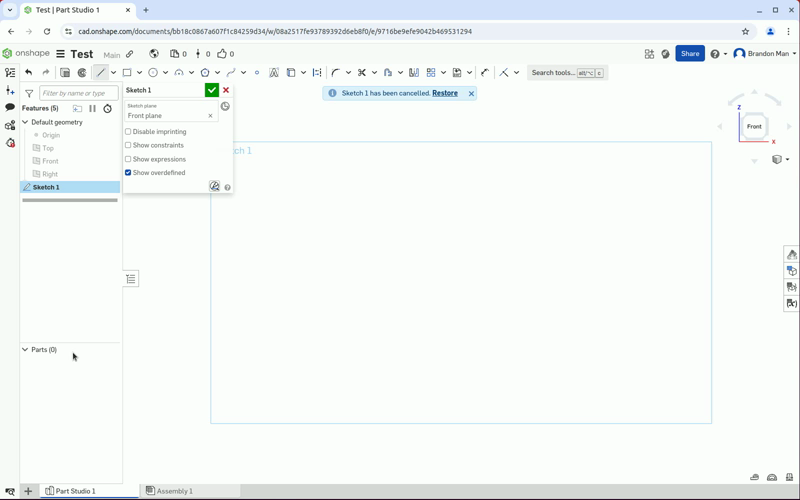
key_down(shift)
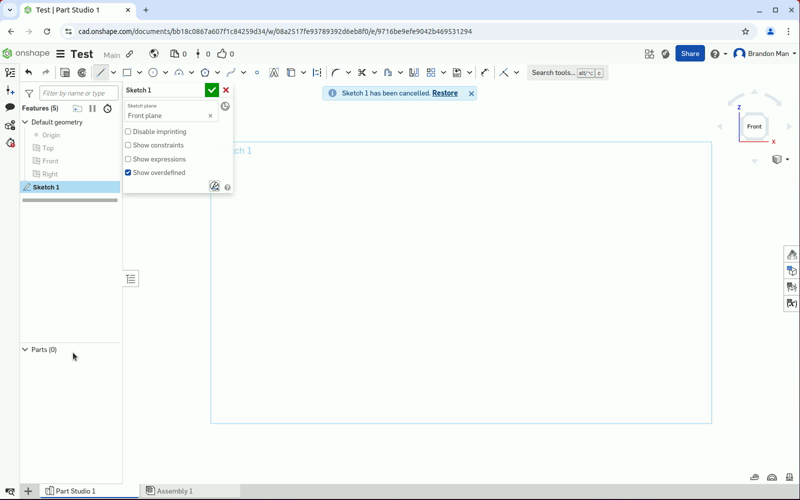
mouse_move(348, 294)
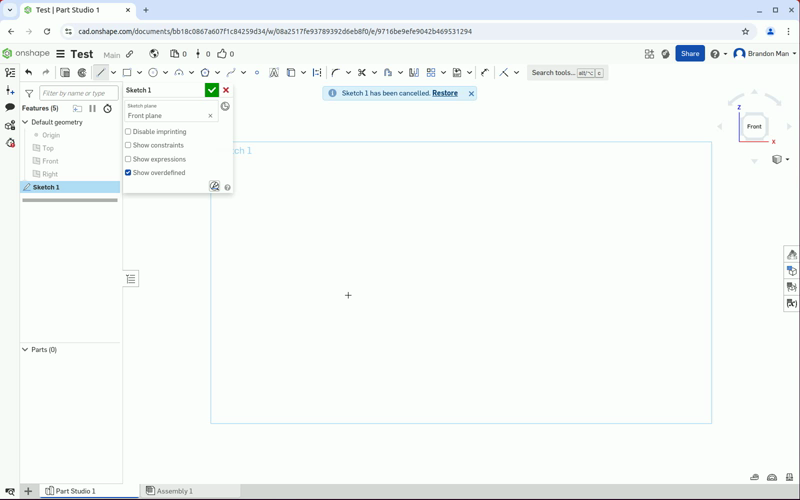
click(348, 294)
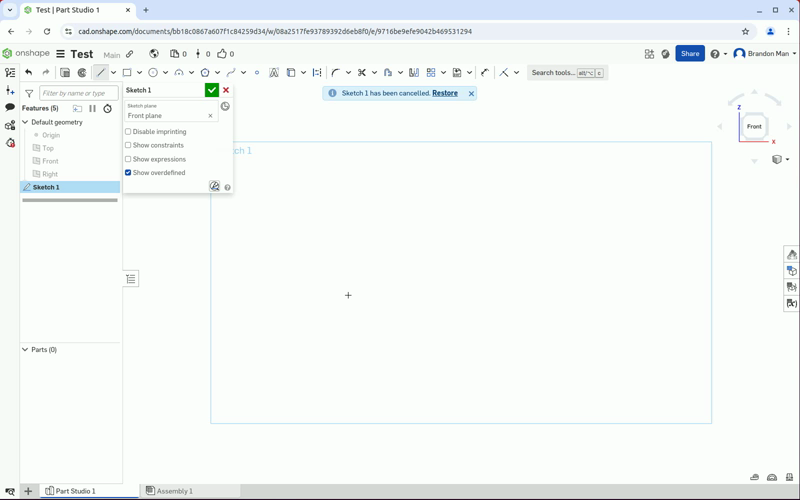
key_up(shift)
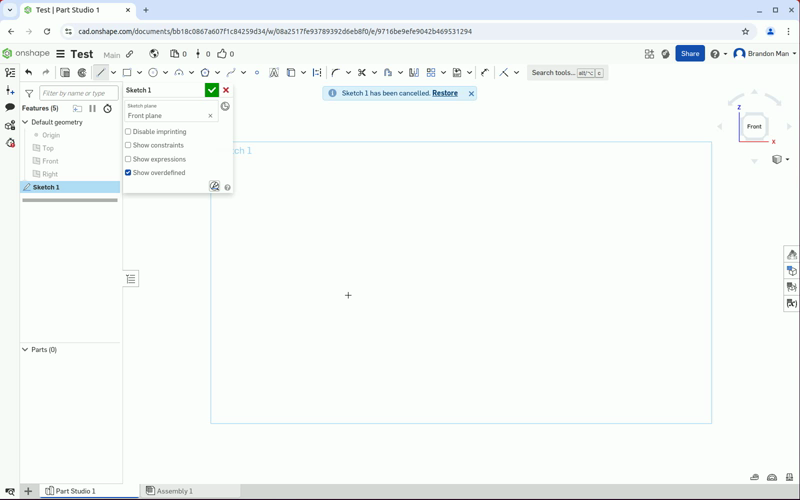
key_down(shift)
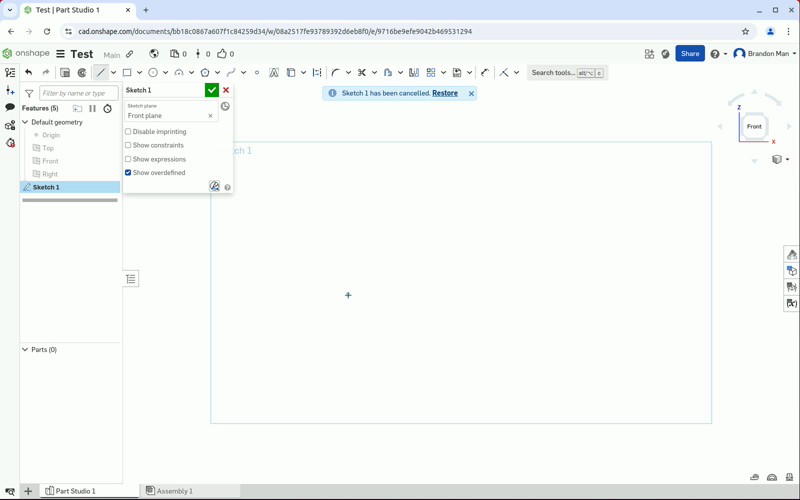
mouse_move(378, 294)
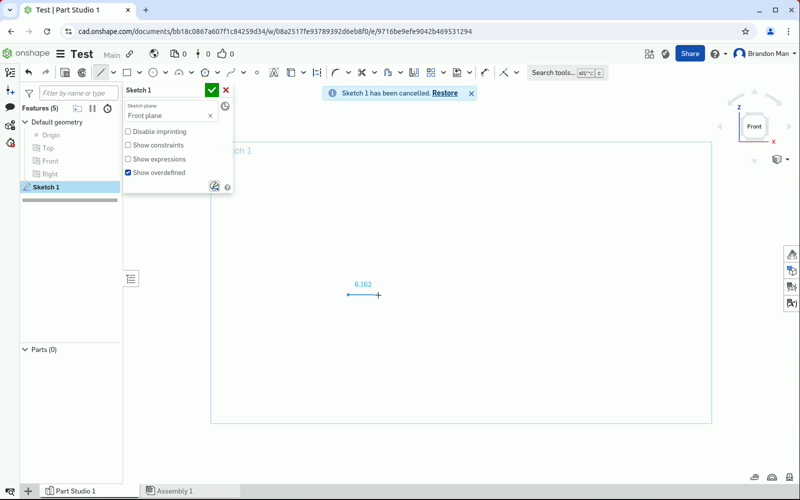
mouse_move(369, 294)
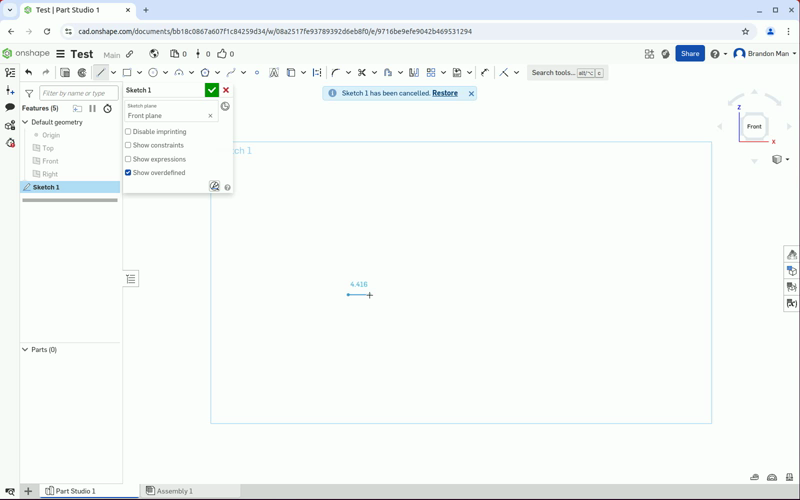
click(369, 294)
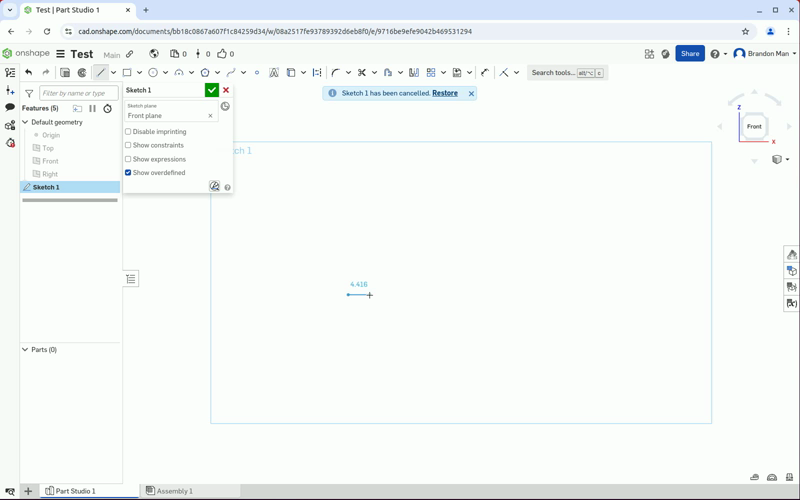
key_up(shift)
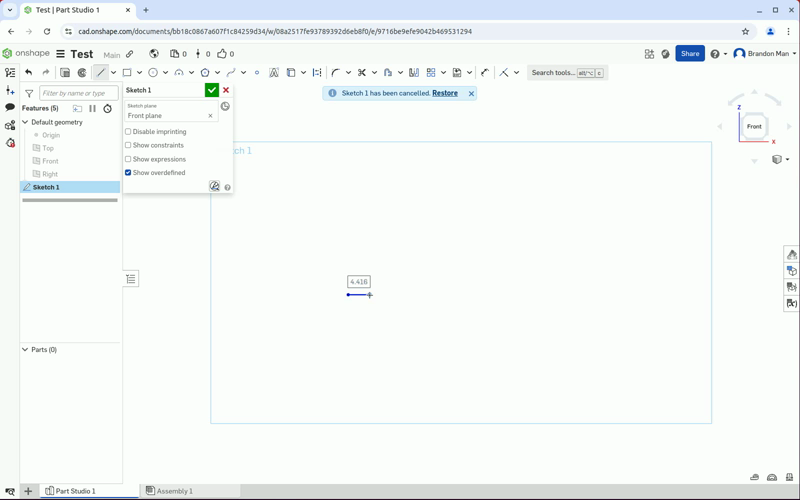
key(esc)
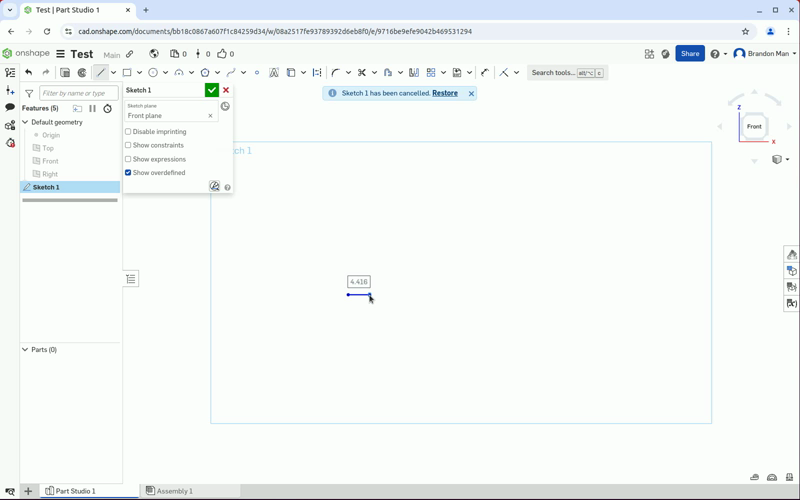
key(a)
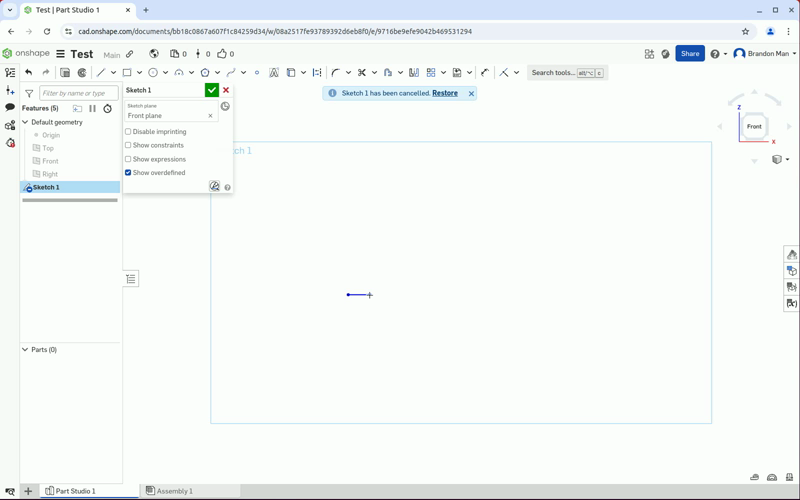
mouse_move(369, 294)
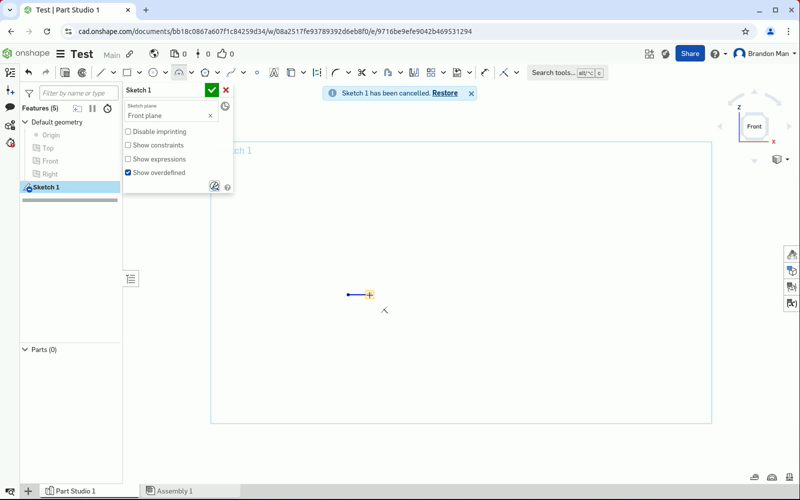
click(369, 294)
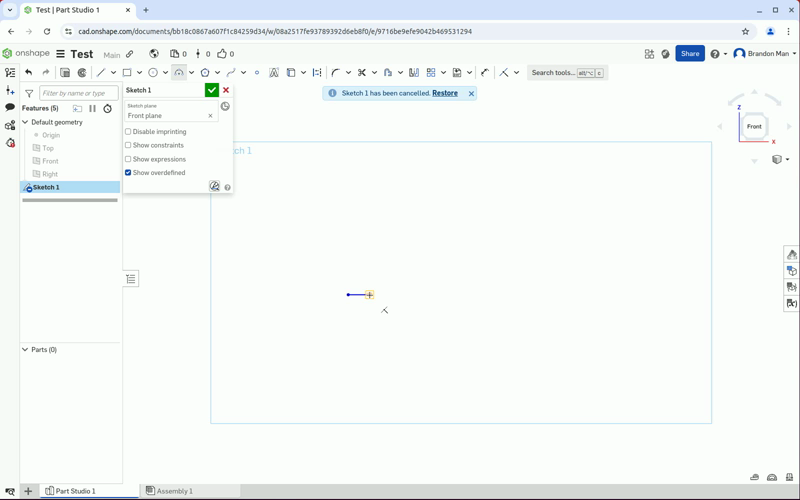
key_down(shift)
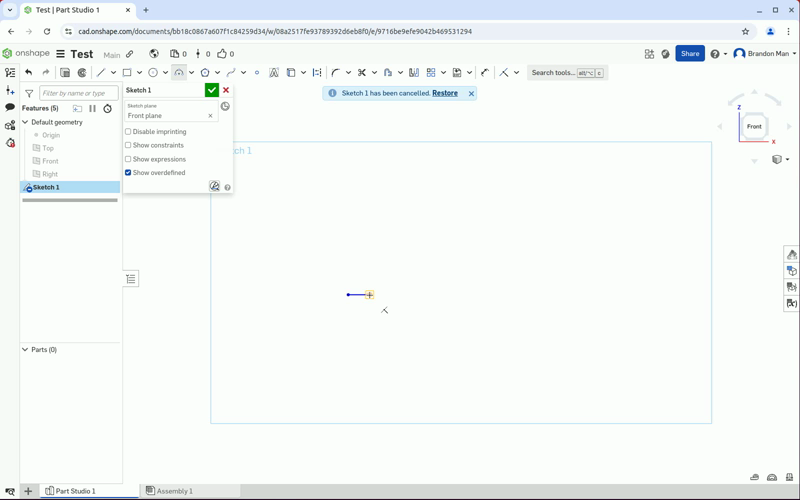
mouse_move(550, 294)
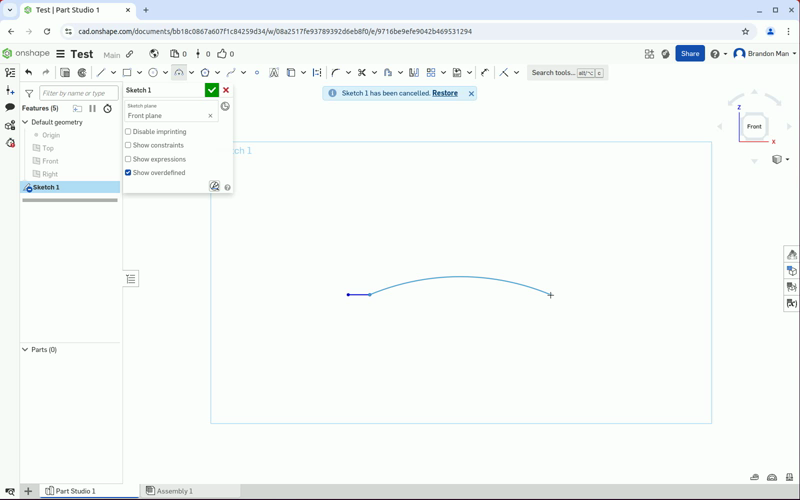
click(550, 294)
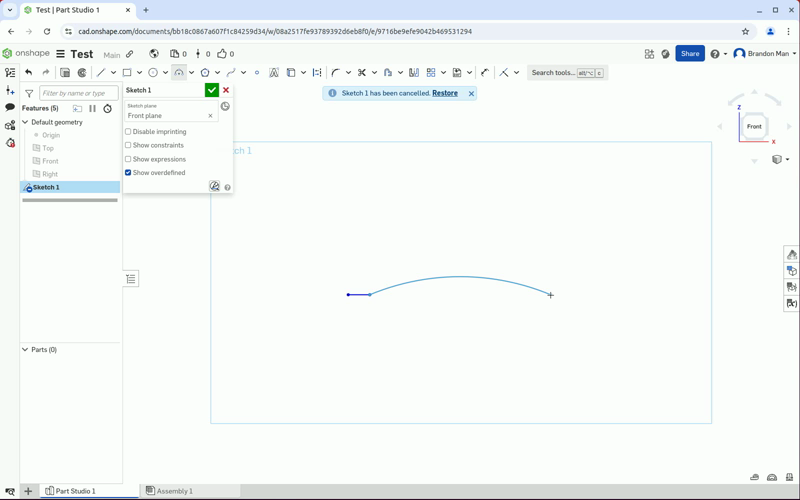
mouse_move(460, 279)
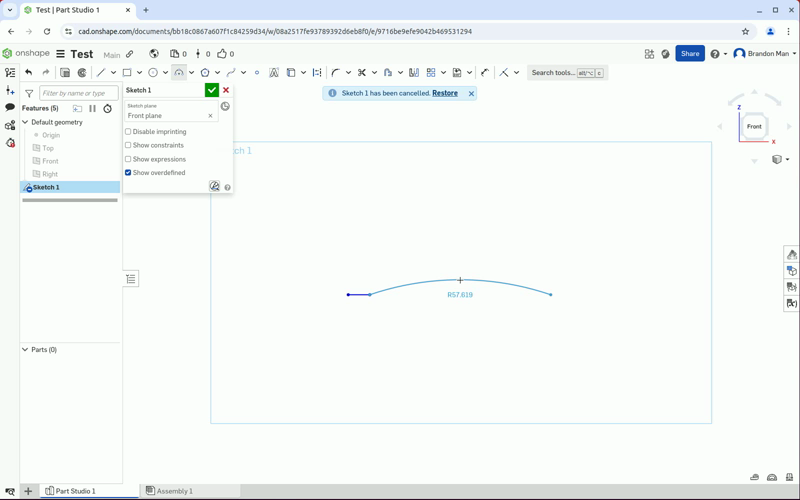
click(460, 279)
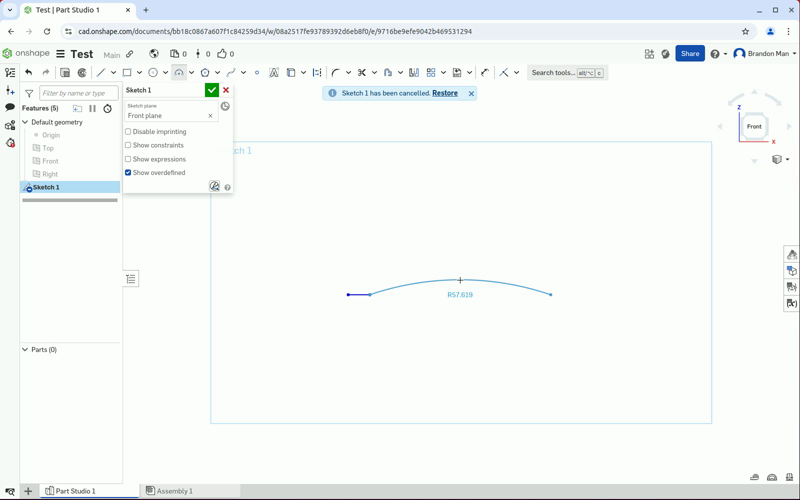
key_up(shift)
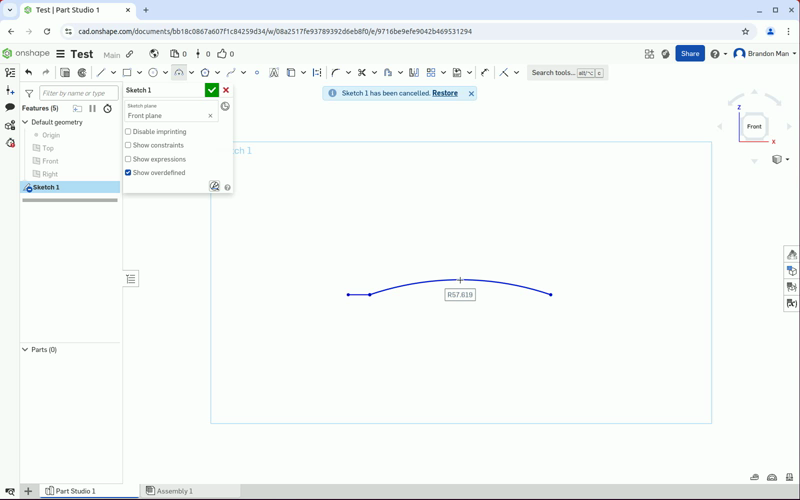
key(esc)
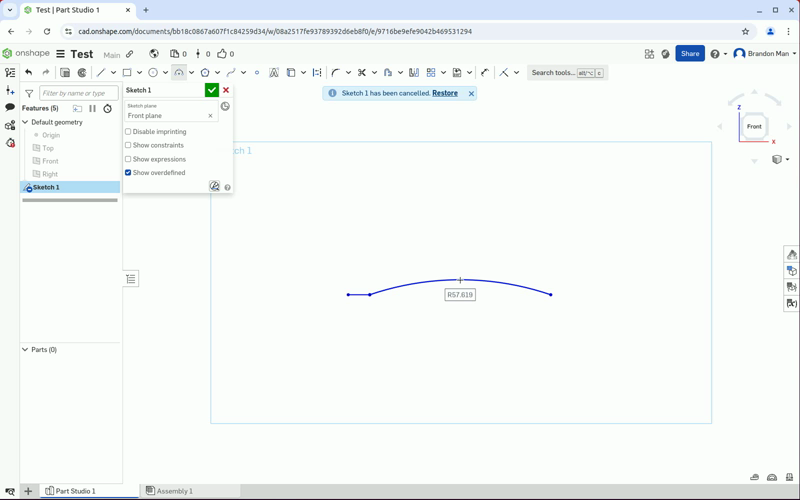
key(l)
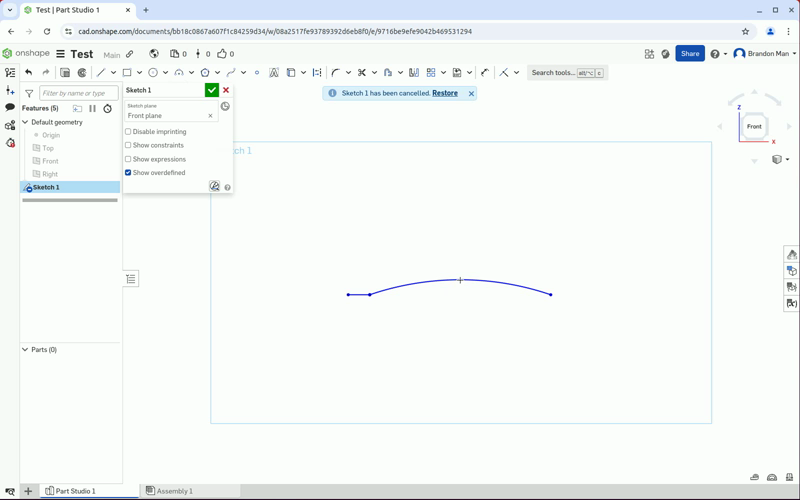
mouse_move(550, 294)
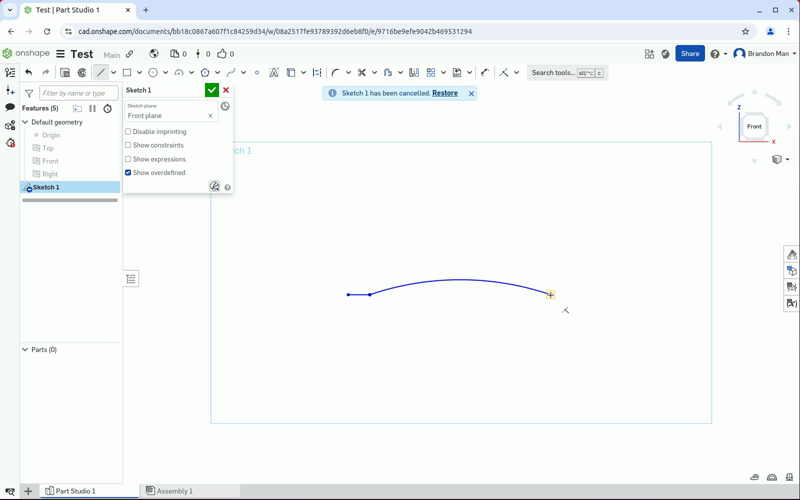
click(550, 294)
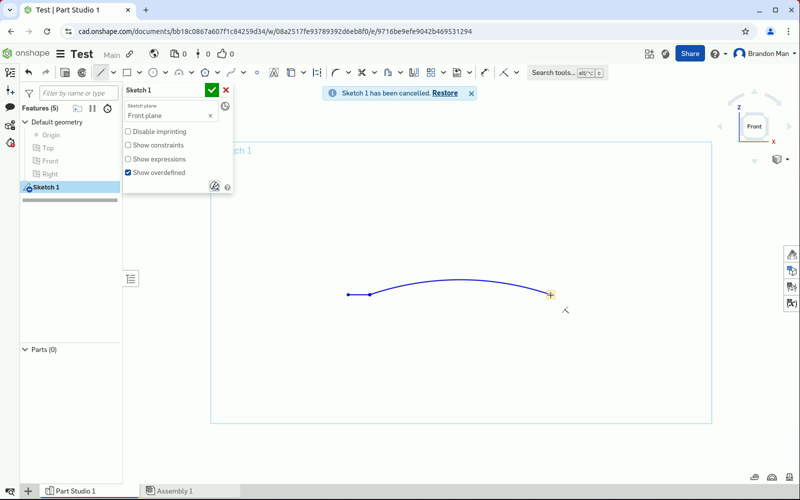
key_down(shift)
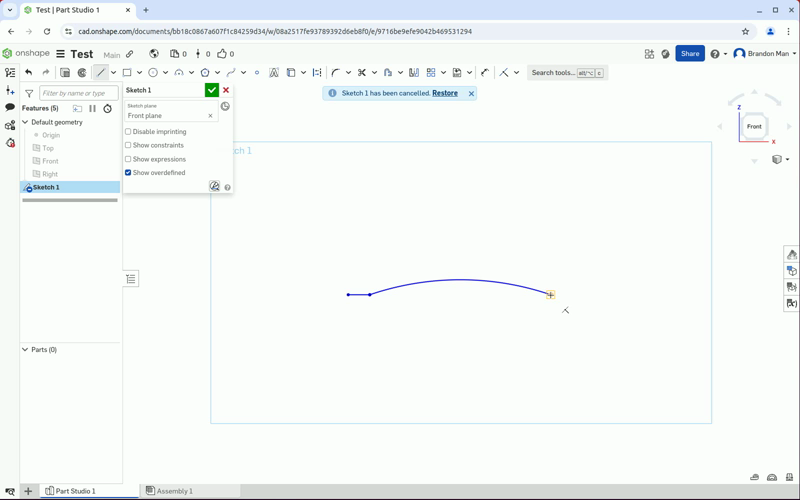
mouse_move(580, 294)
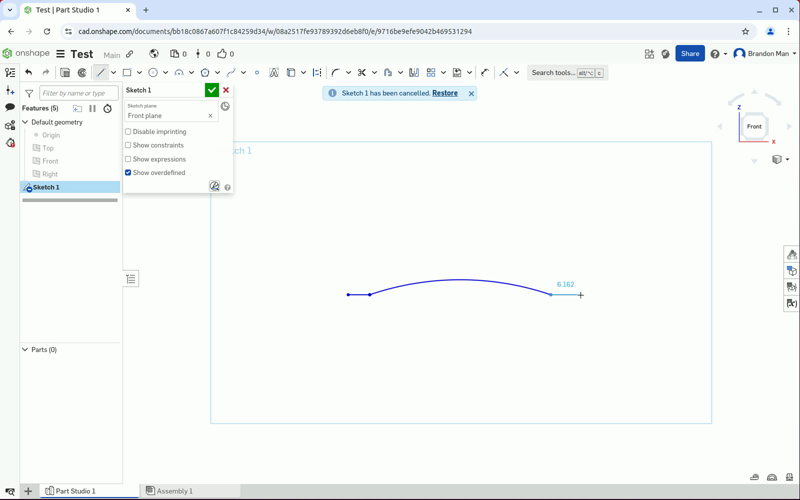
mouse_move(572, 294)
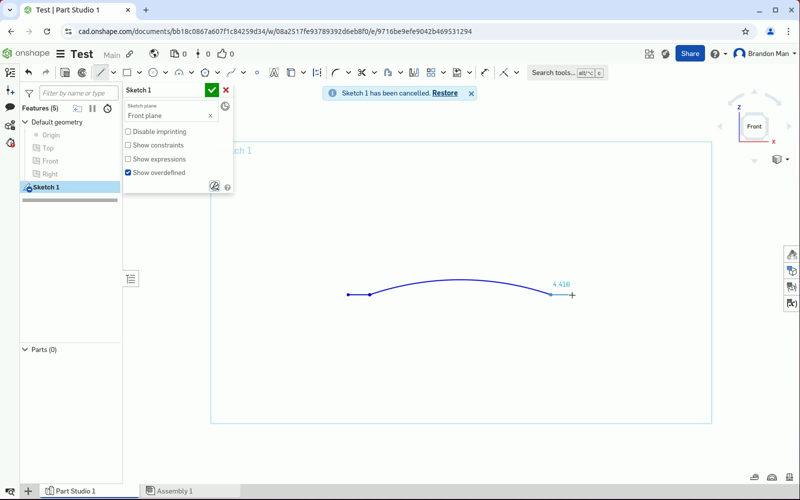
click(572, 294)
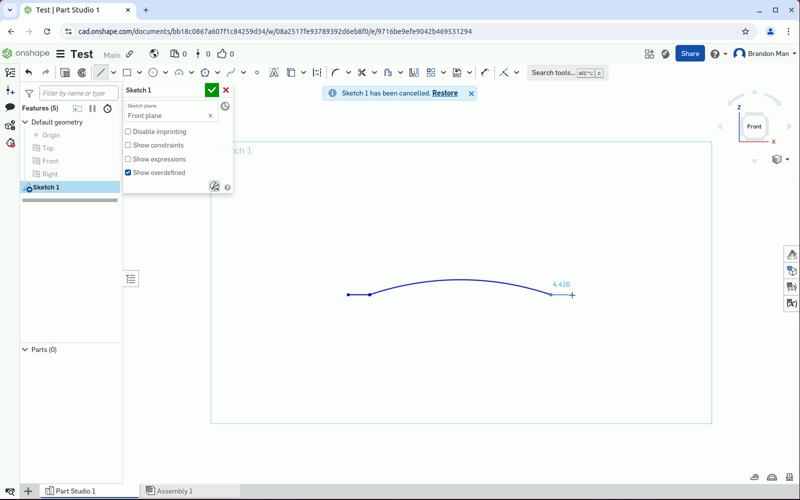
key_up(shift)
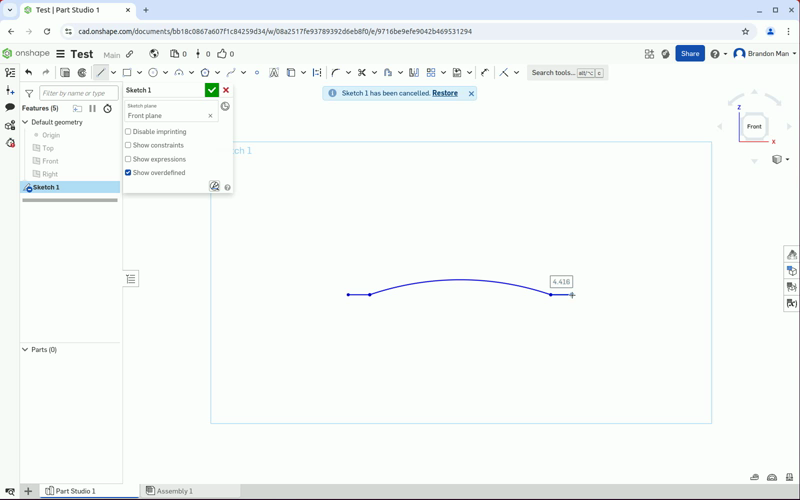
key(esc)
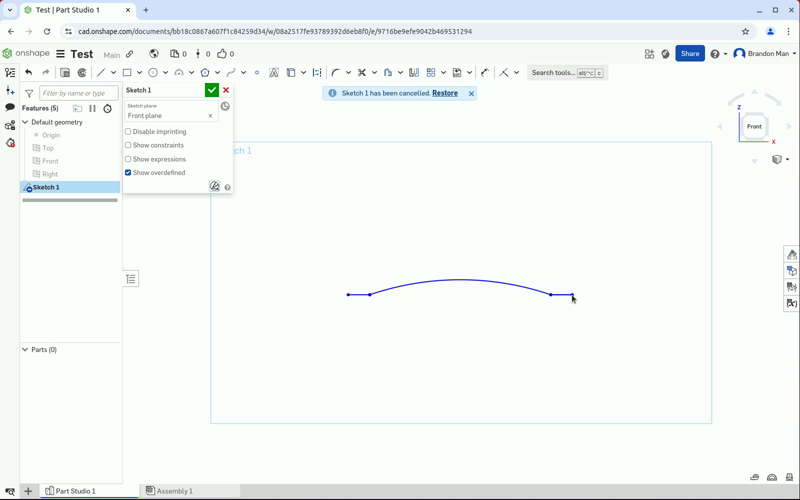
key(a)
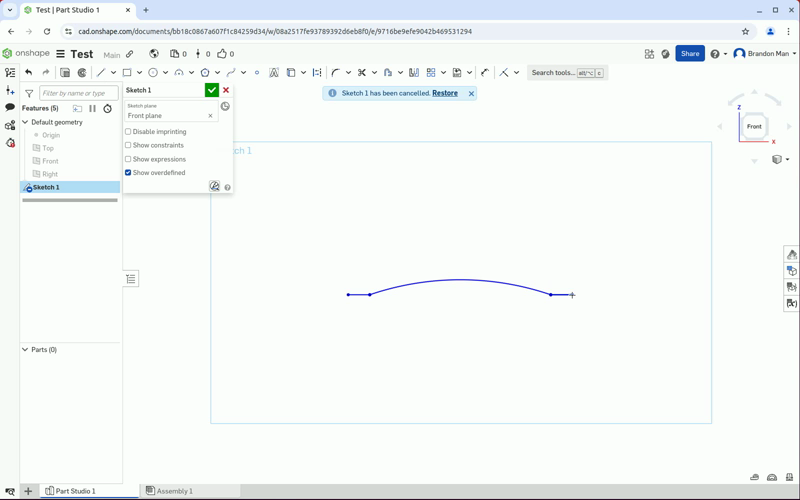
mouse_move(572, 294)
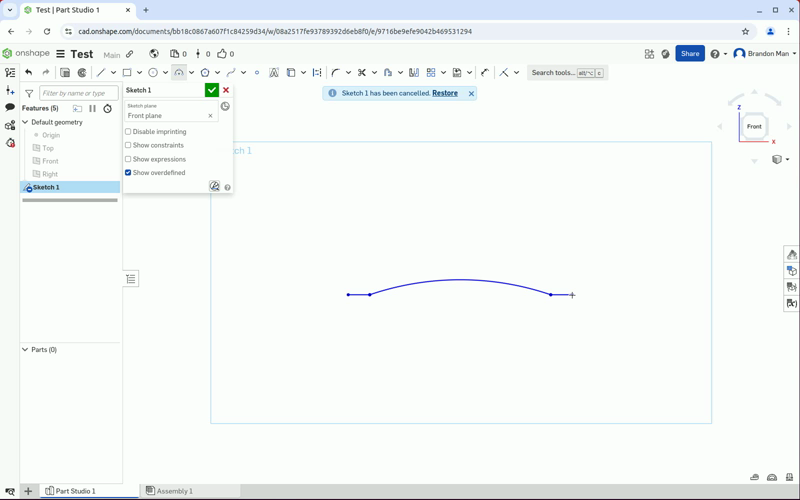
click(572, 294)
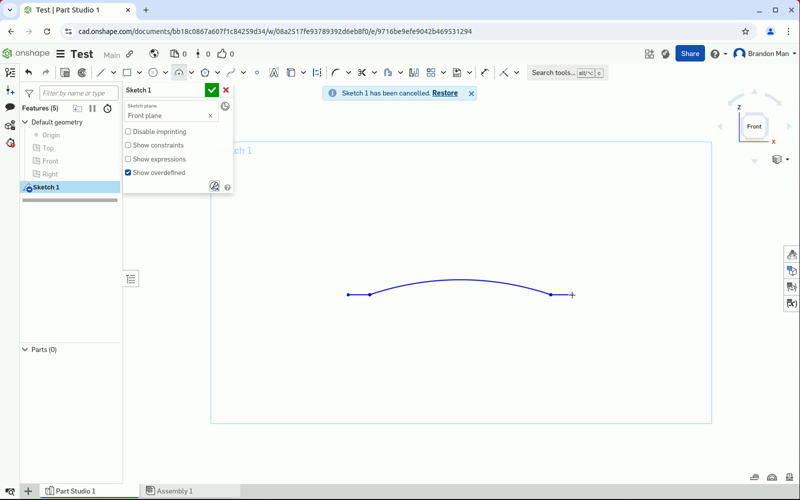
mouse_move(348, 294)
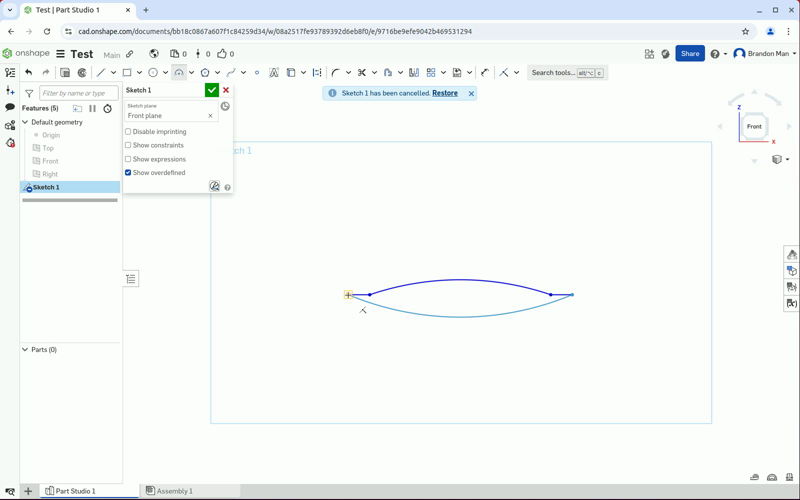
click(348, 294)
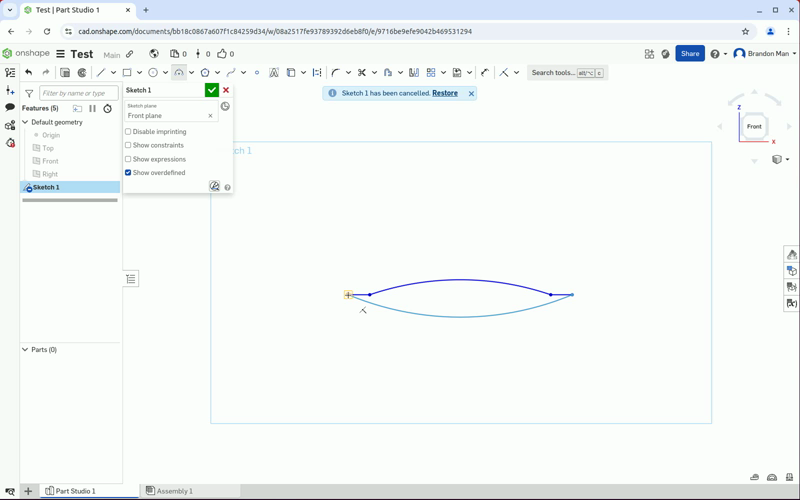
key_down(shift)
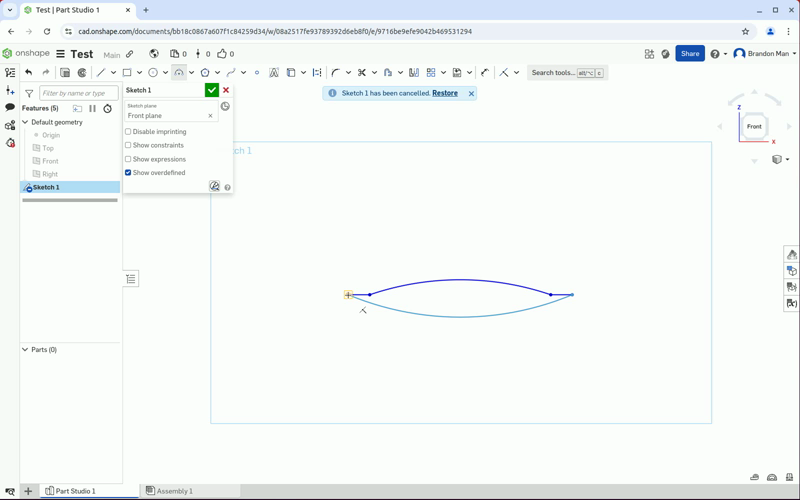
mouse_move(460, 272)
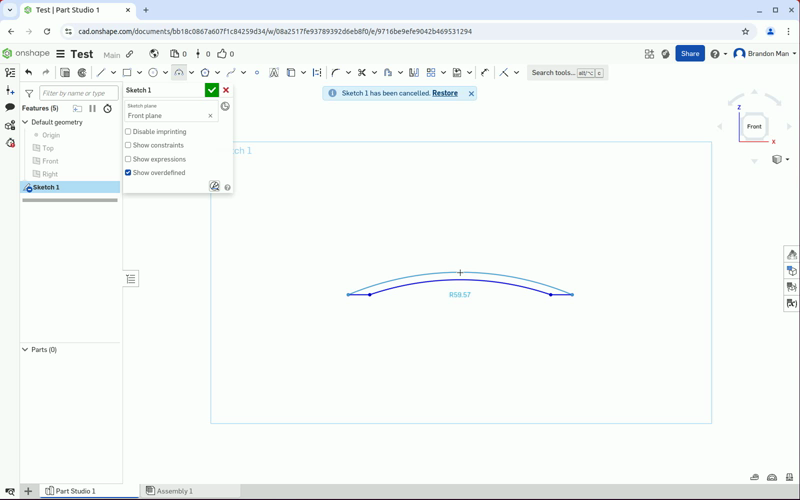
click(460, 272)
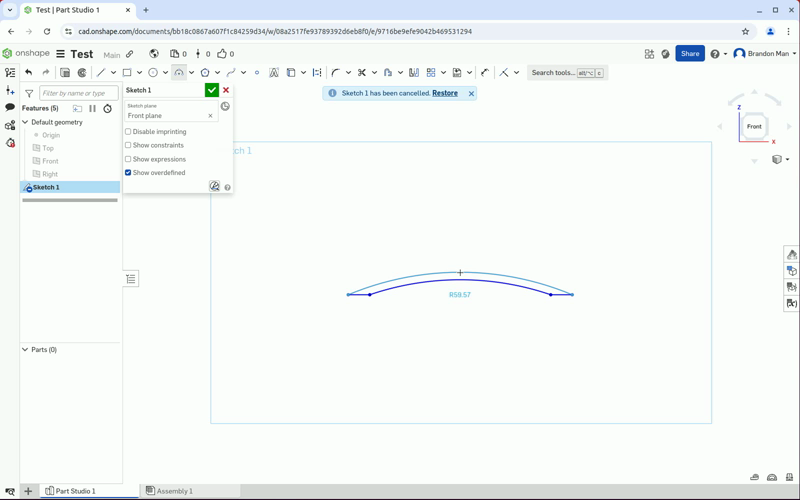
key_up(shift)
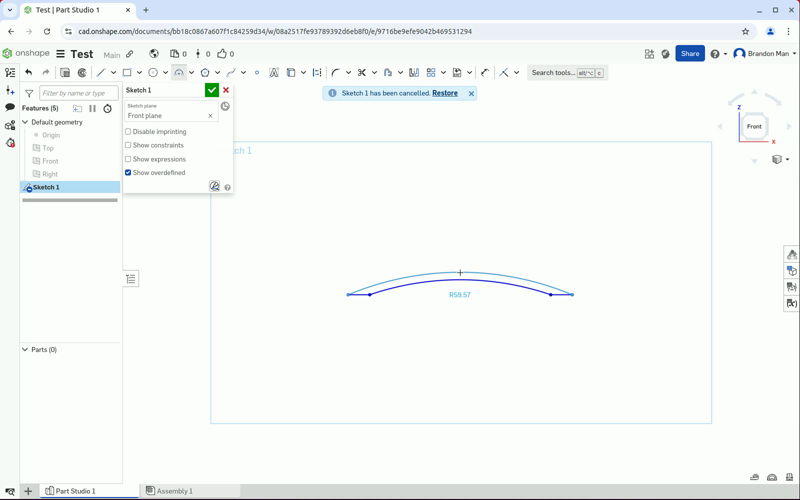
key(esc)
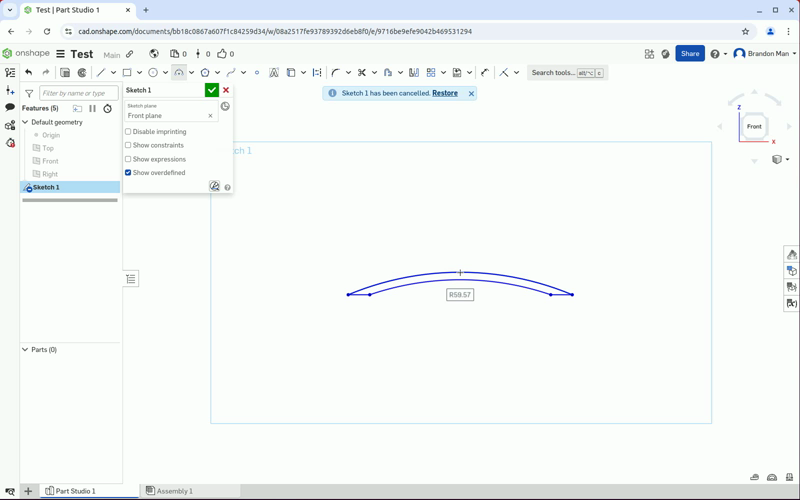
mouse_move(364, 289)
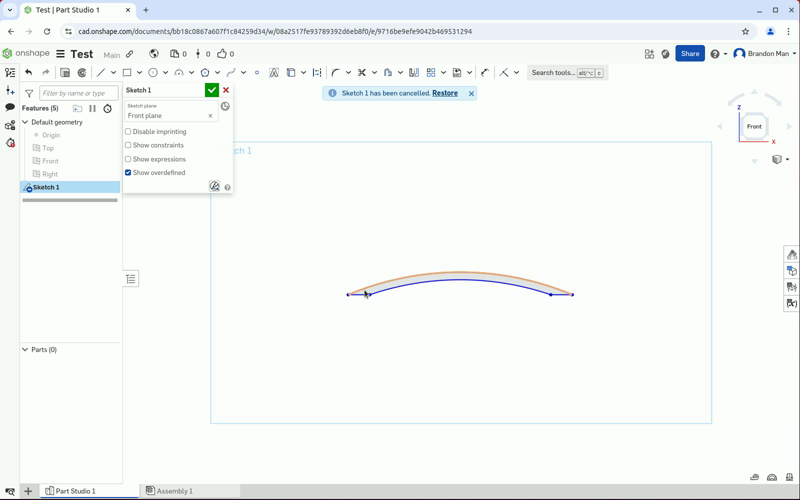
scroll(6)
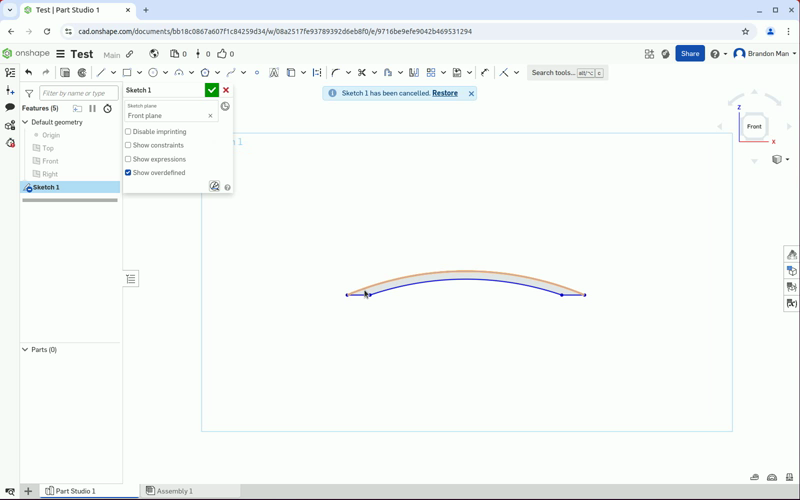
scroll(6)
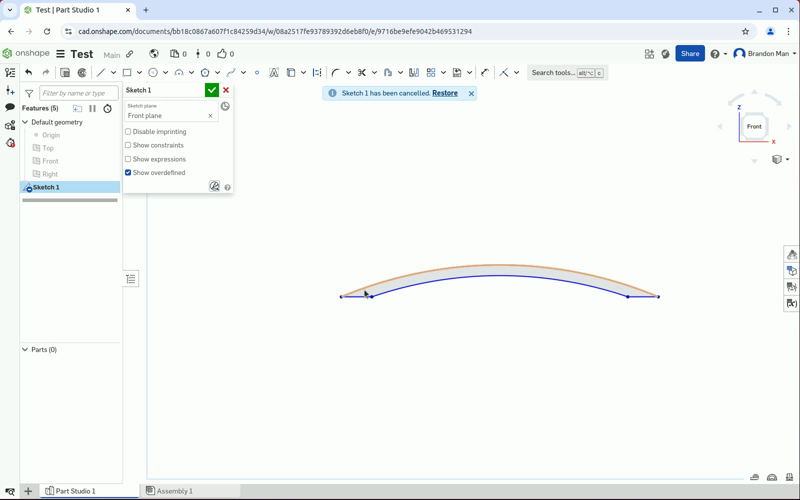
scroll(6)
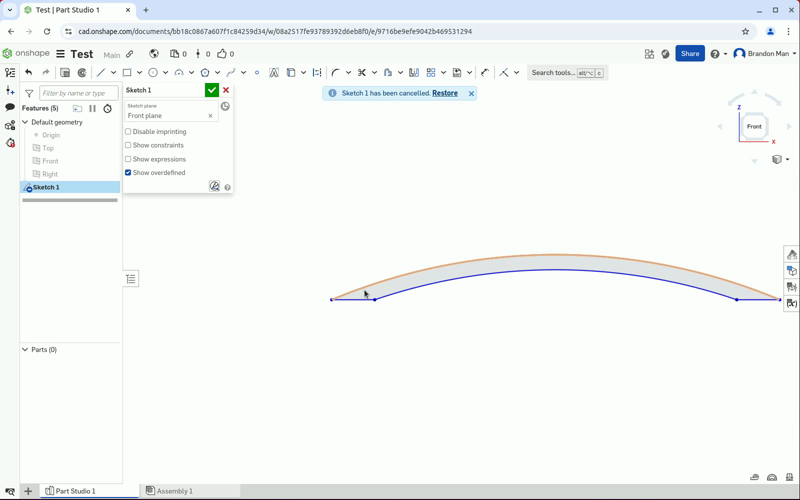
scroll(6)
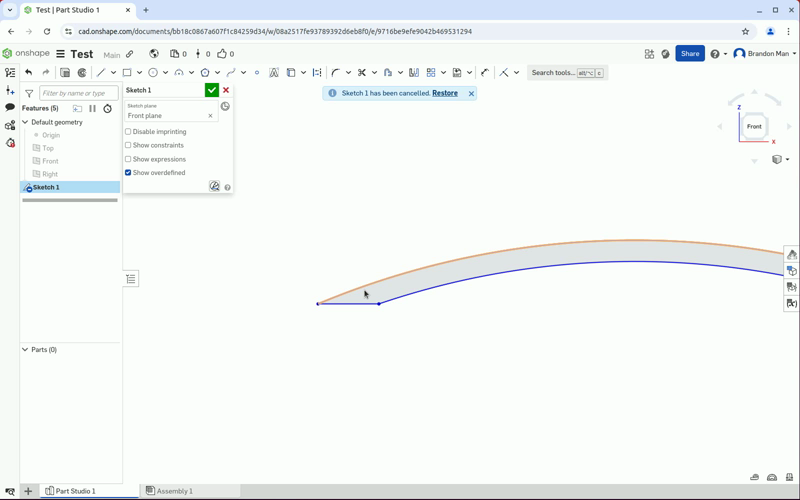
scroll(6)
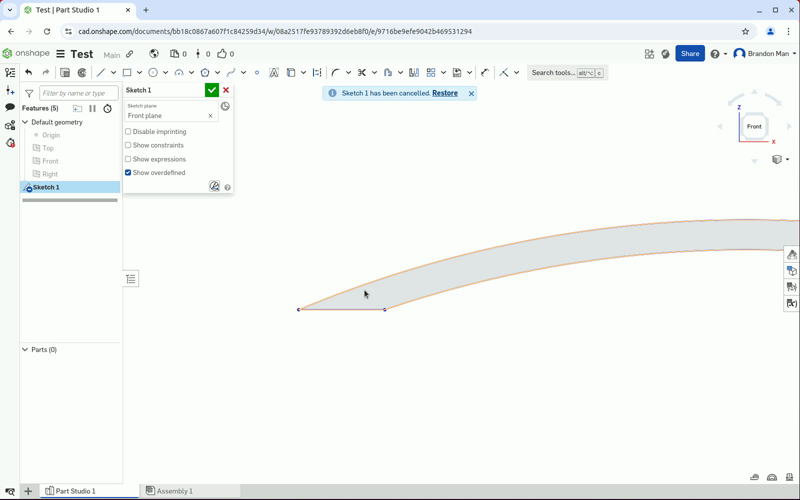
scroll(6)
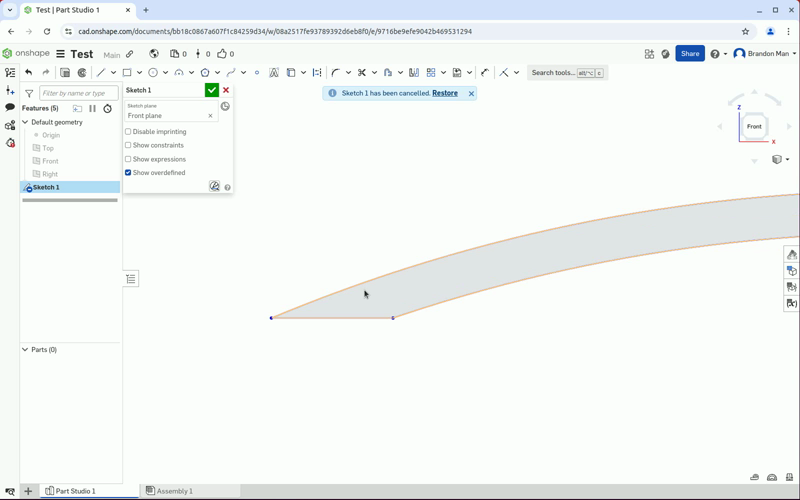
scroll(6)
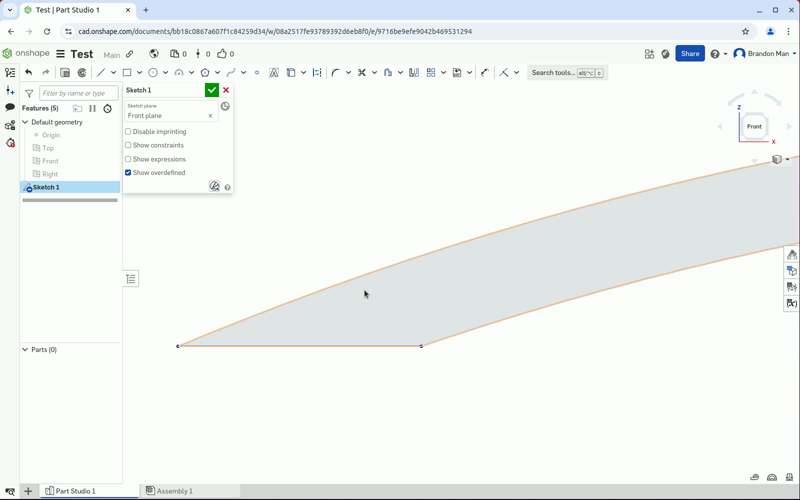
click(364, 289)
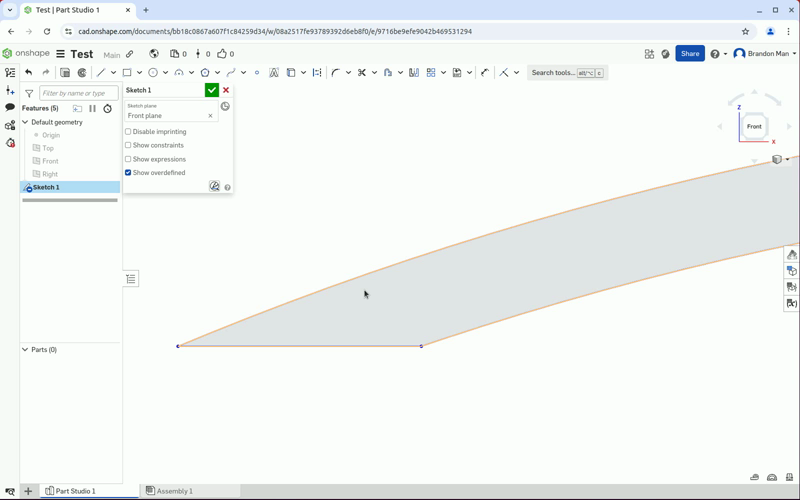
scroll(-6)
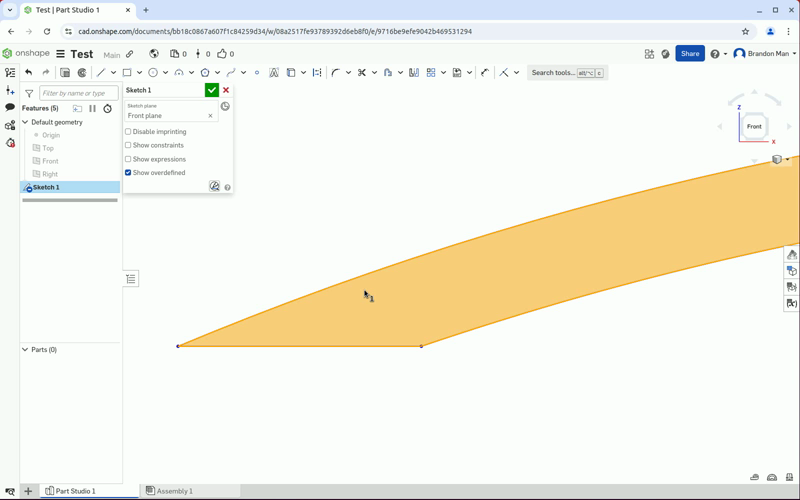
scroll(-6)
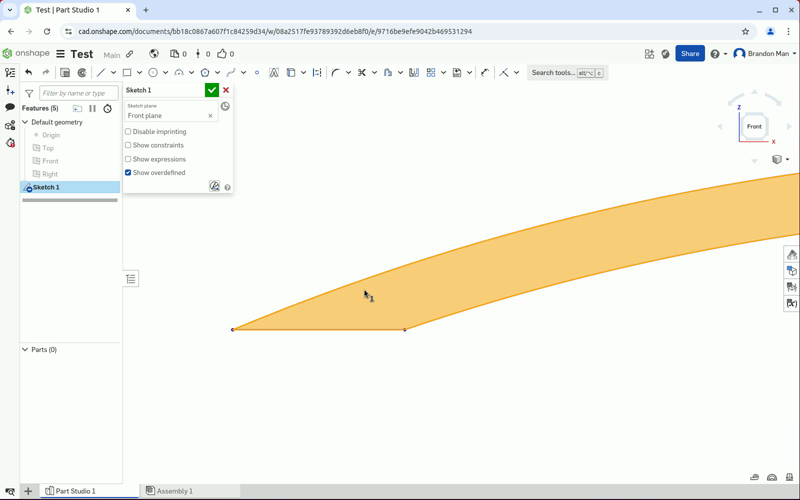
scroll(-6)
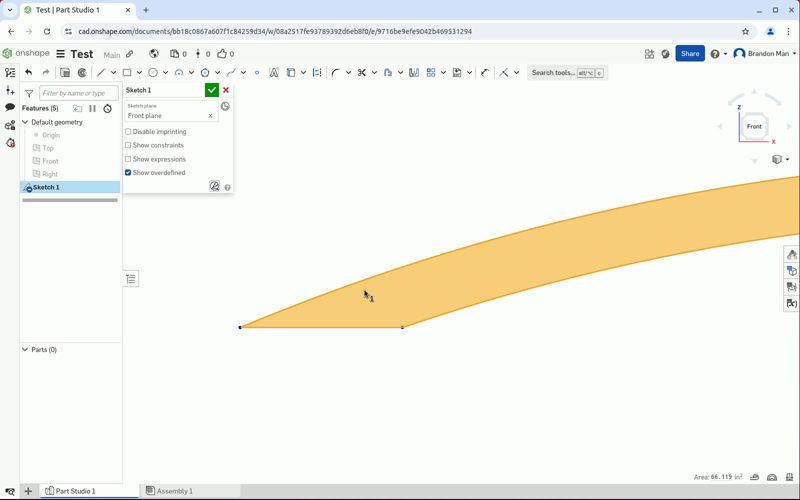
scroll(-6)
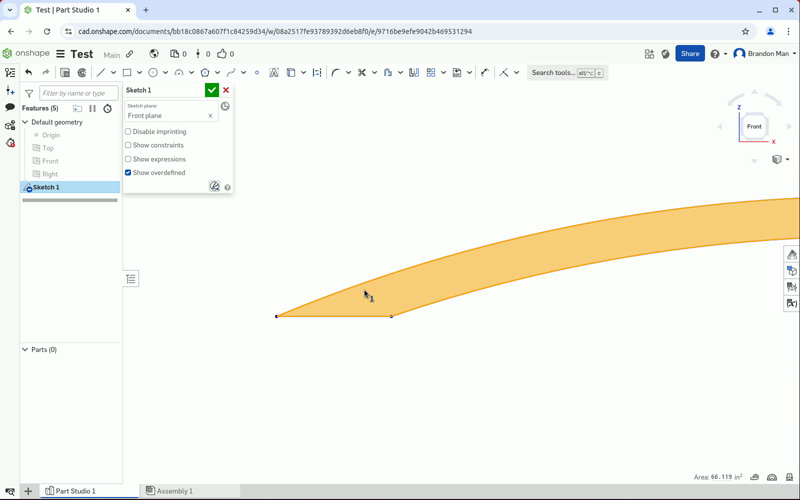
scroll(-6)
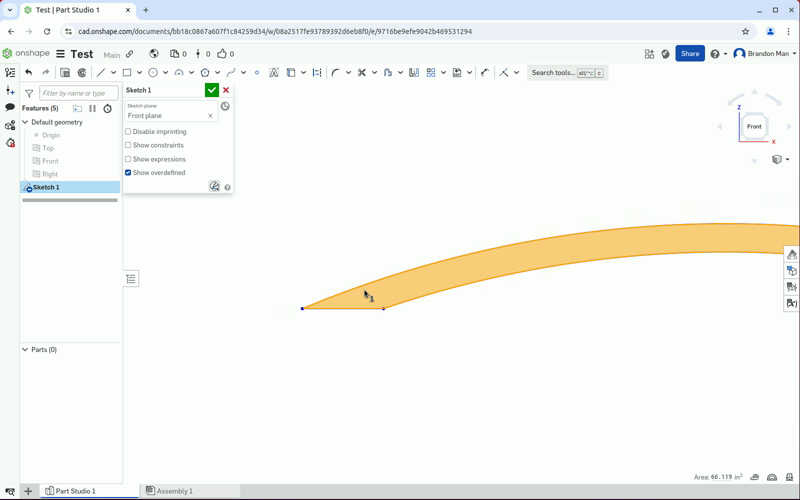
scroll(-6)
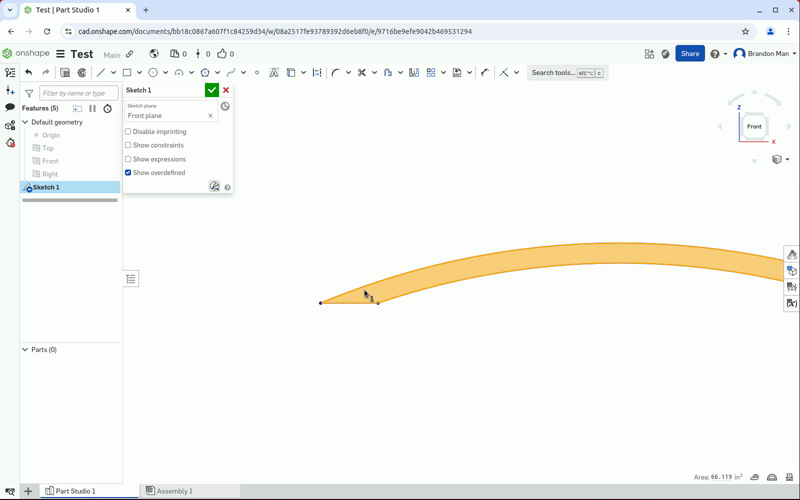
scroll(-6)
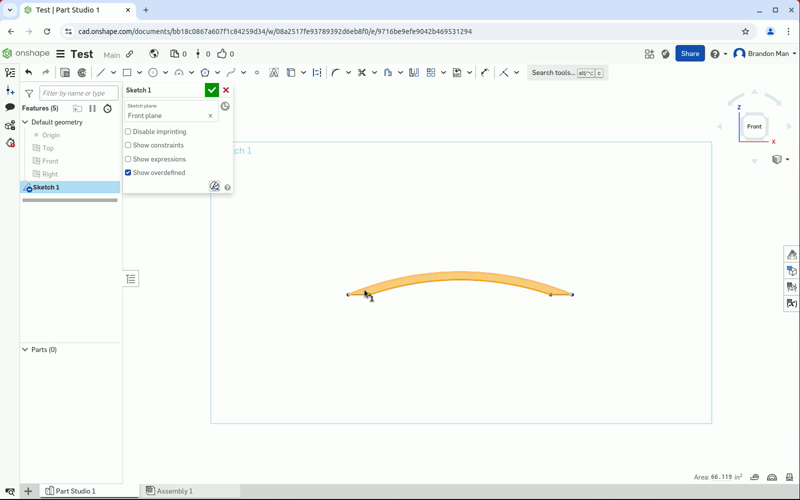
mouse_move(73, 352)
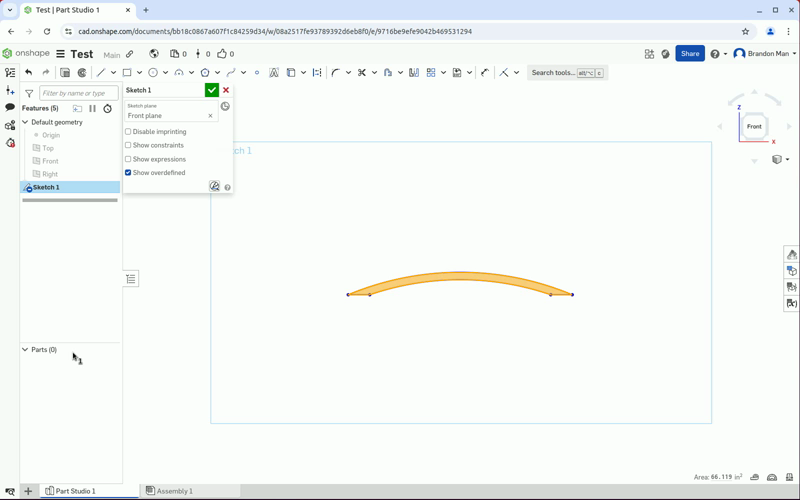
key(shift+y)
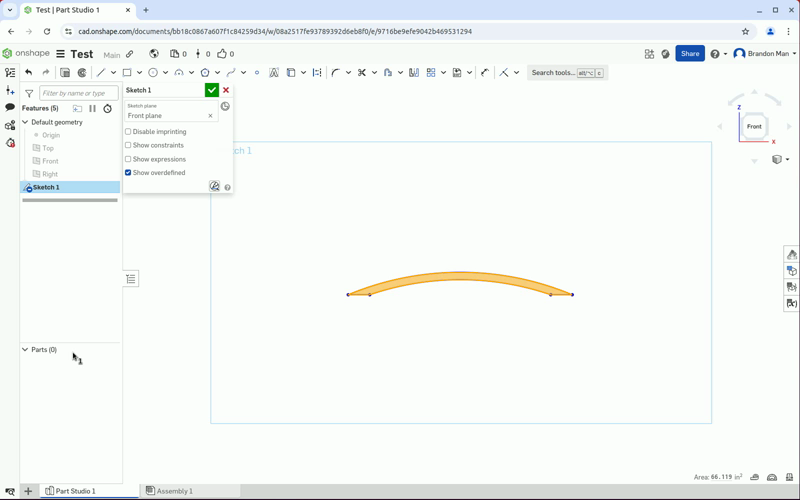
key(shift+e)
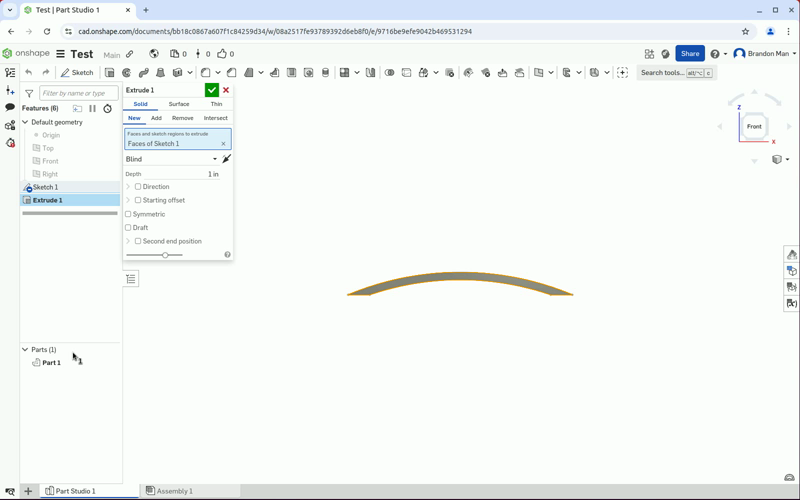
mouse_move(143, 106)
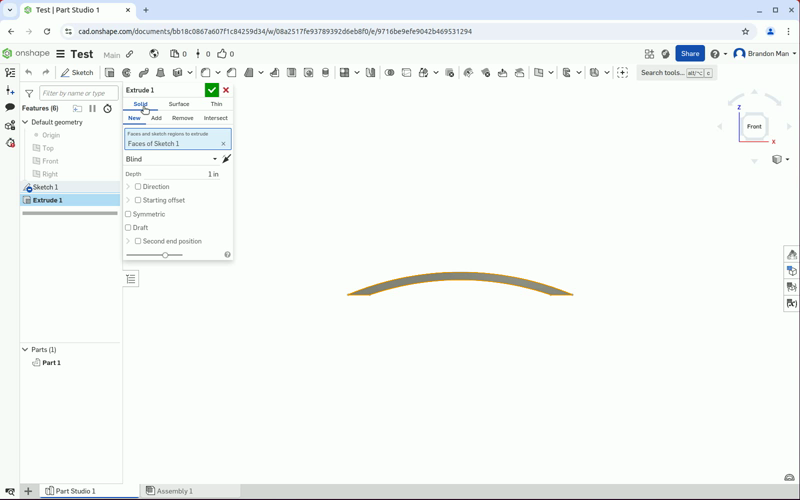
click(143, 106)
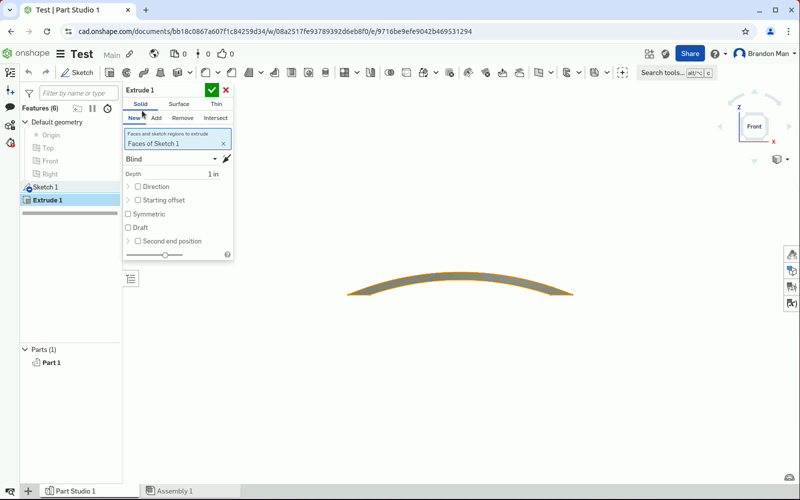
mouse_move(137, 120)
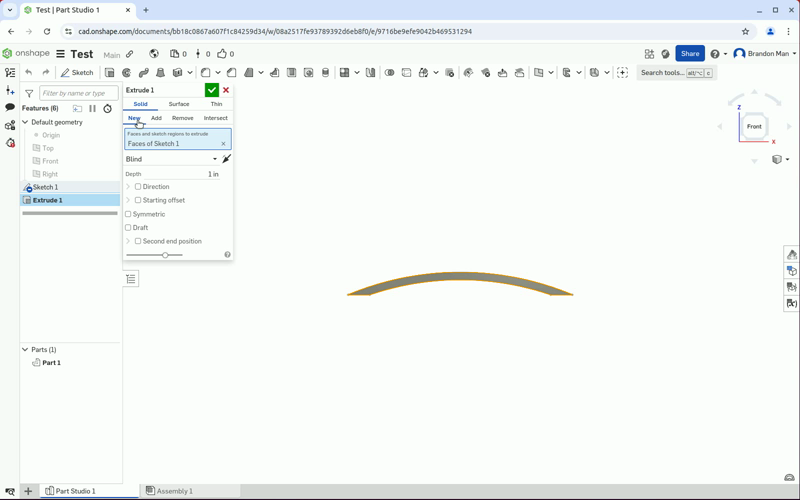
click(137, 120)
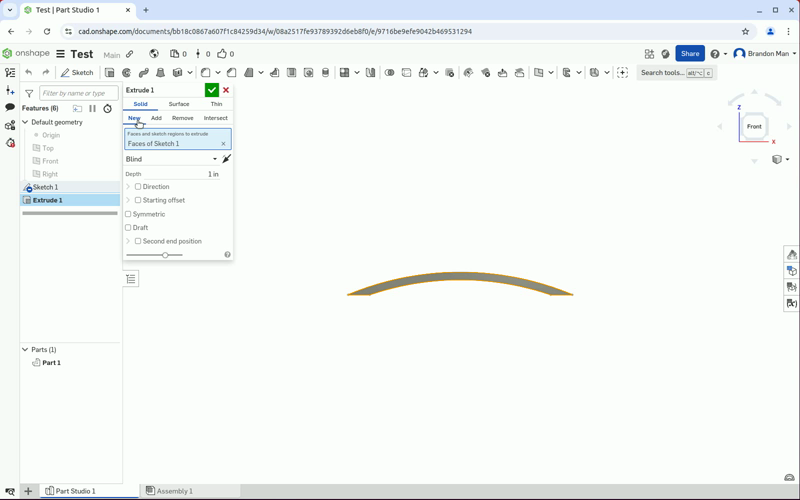
key(tab, 4)
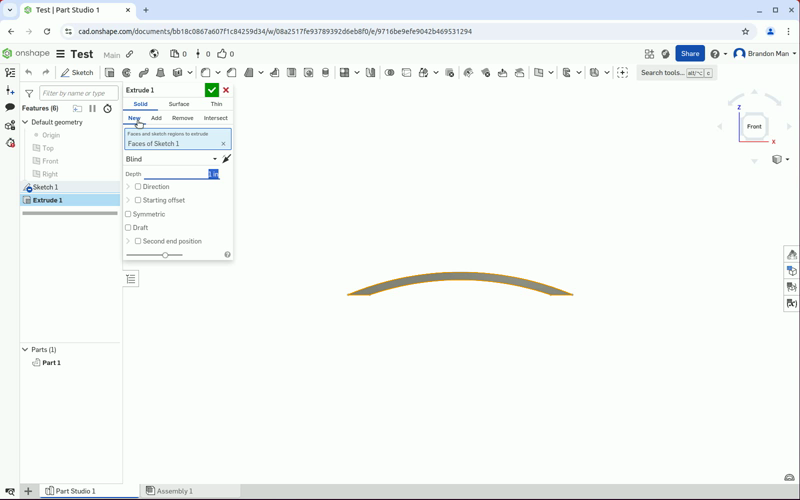
text(0.962)
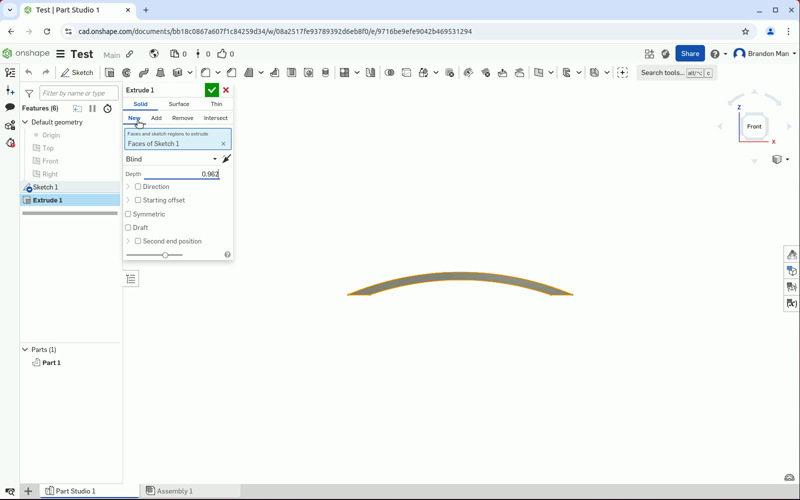
key(tab, 3)
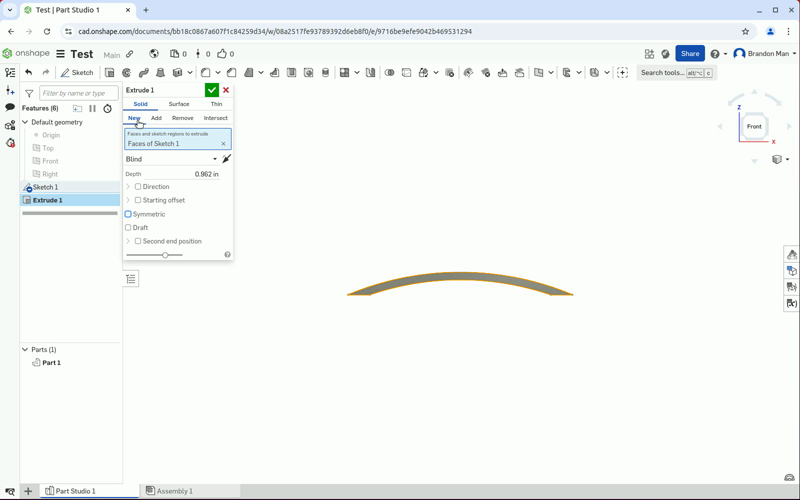
key(space)
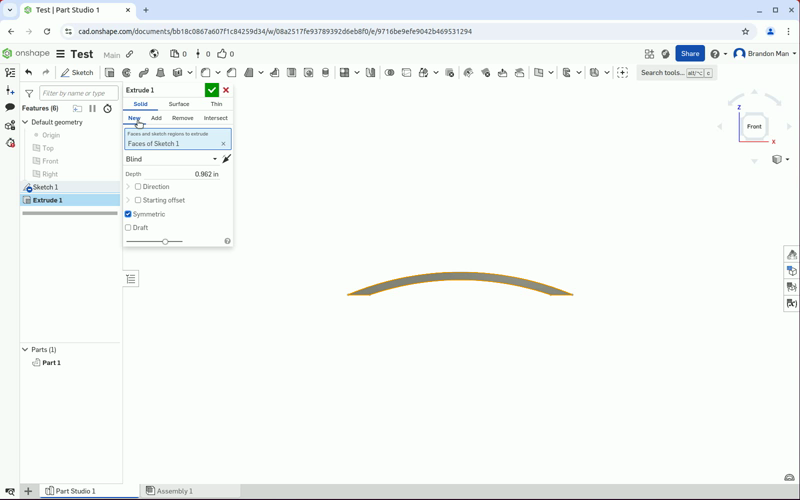
key(enter)
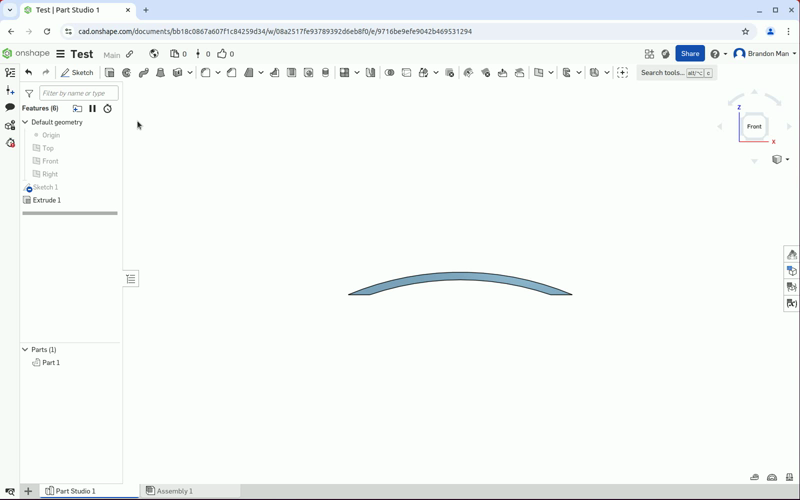
key(shift+h)
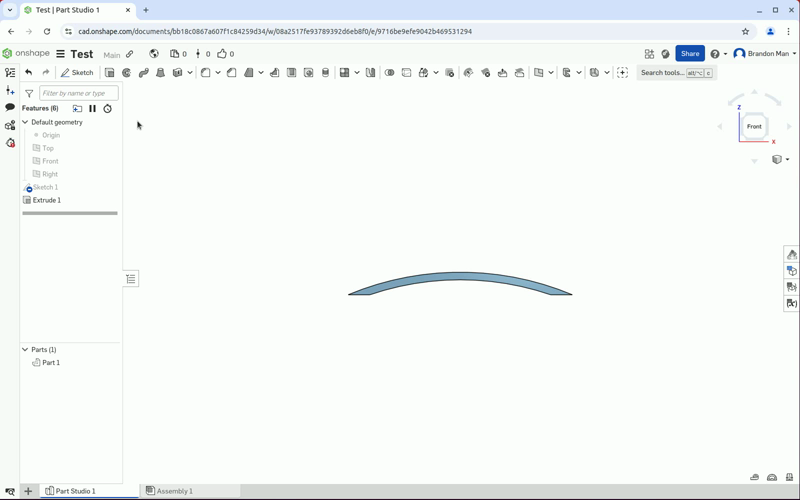
key(shift+h)
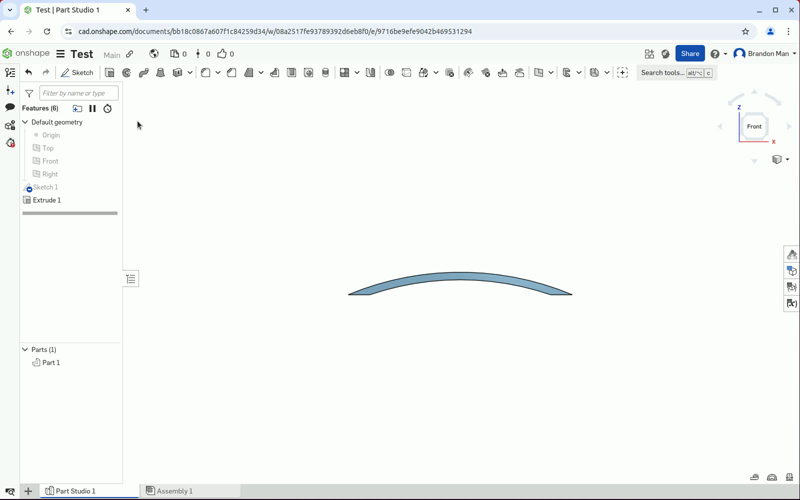
mouse_move(73, 189)
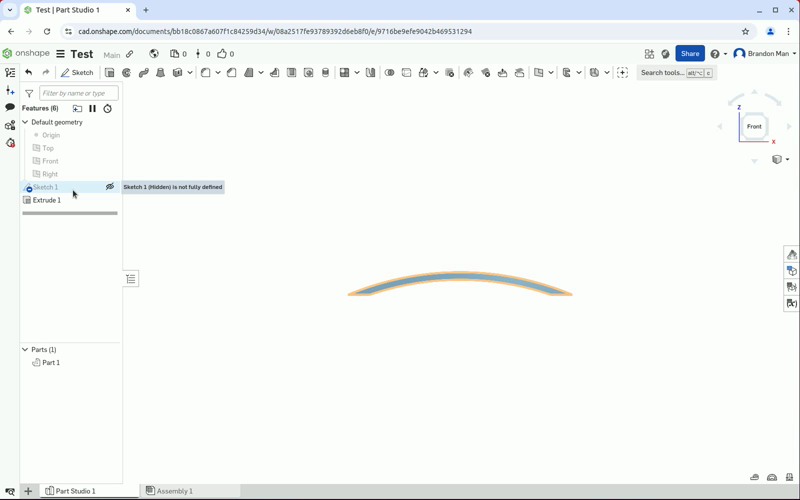
click(73, 189)
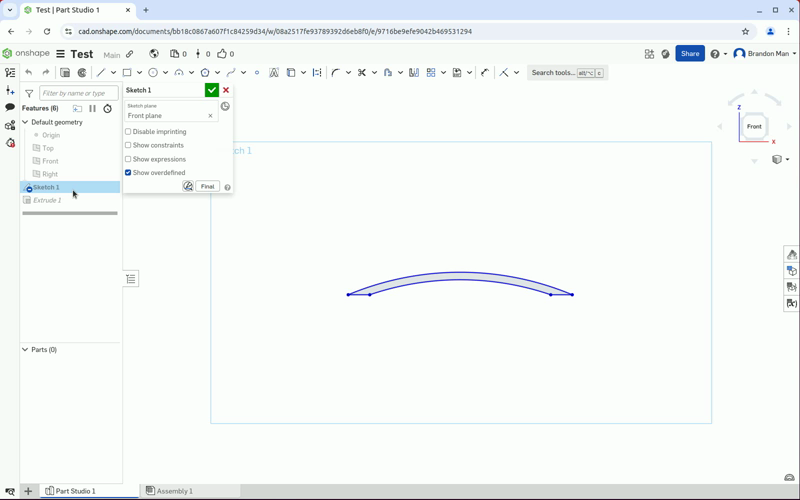
mouse_move(229, 92)
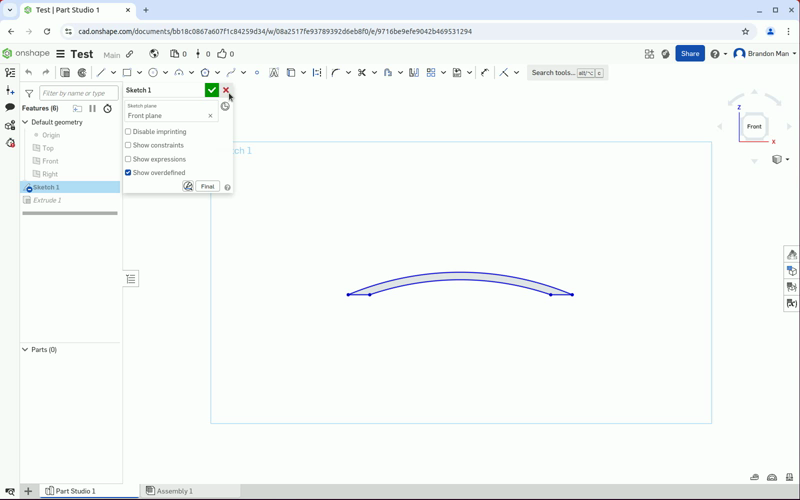
click(229, 92)
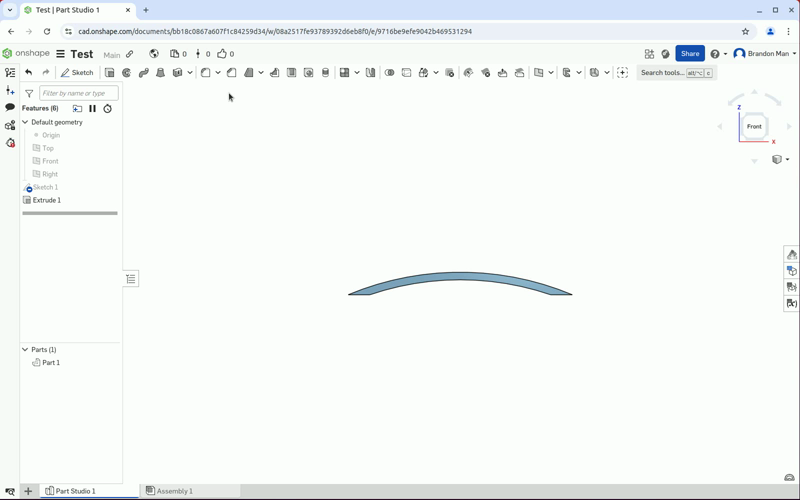
mouse_move(73, 352)
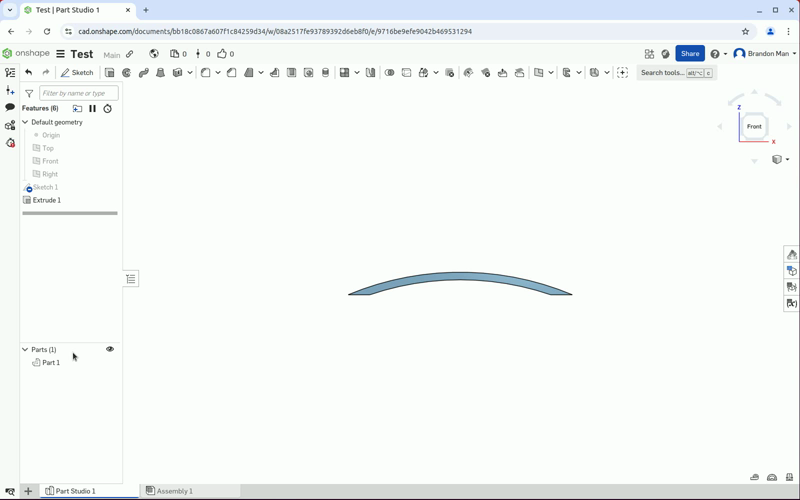
key(y)
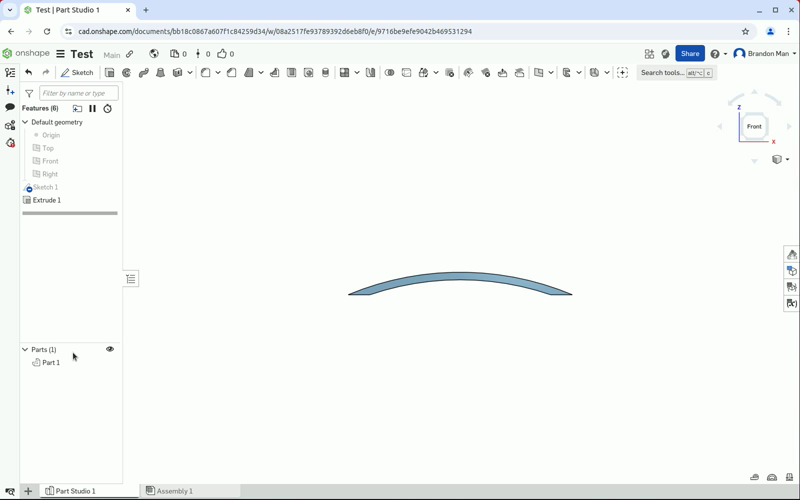
key(shift+p)
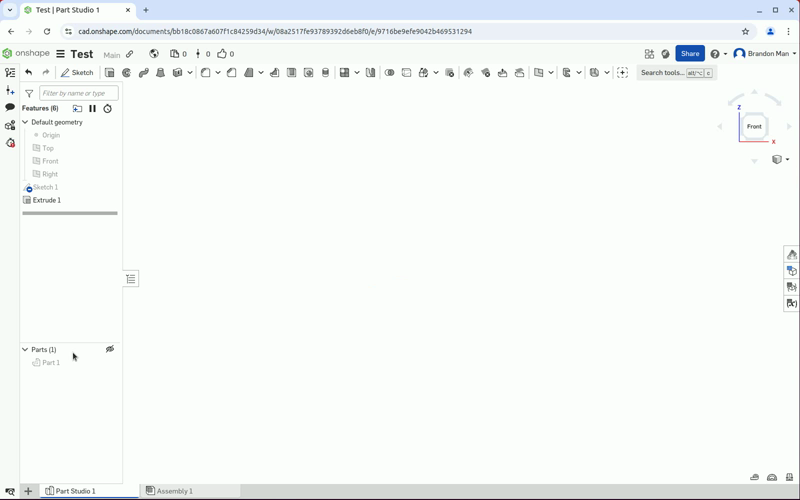
key(space)
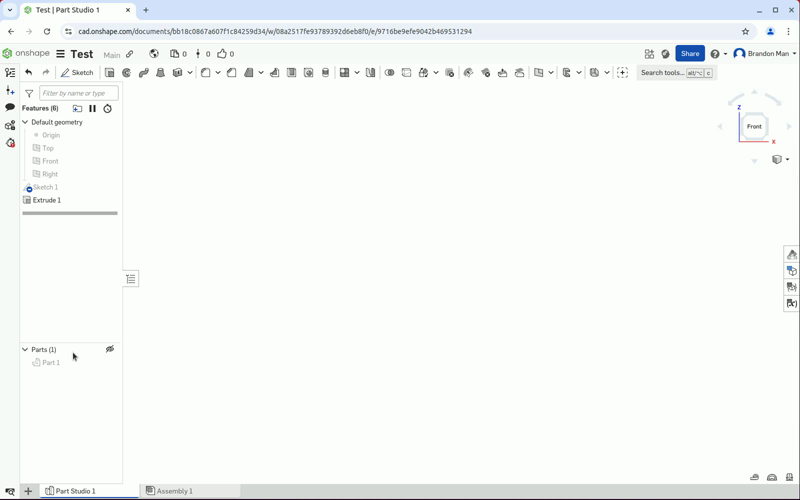
key_down(shift)
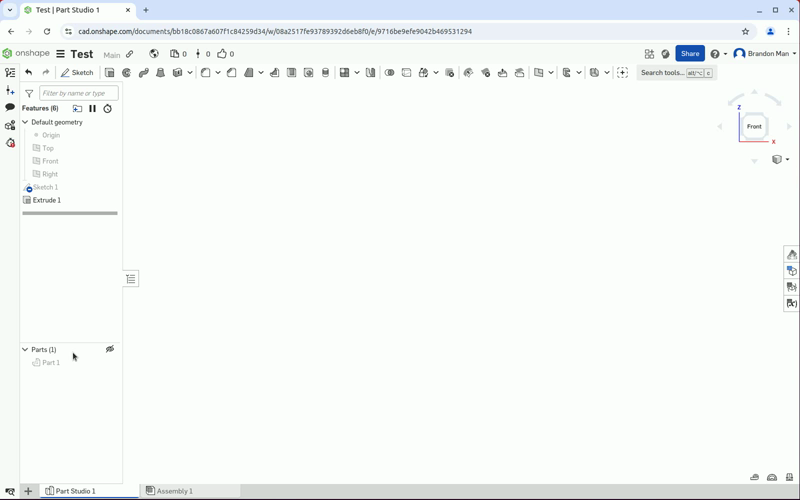
key(down)
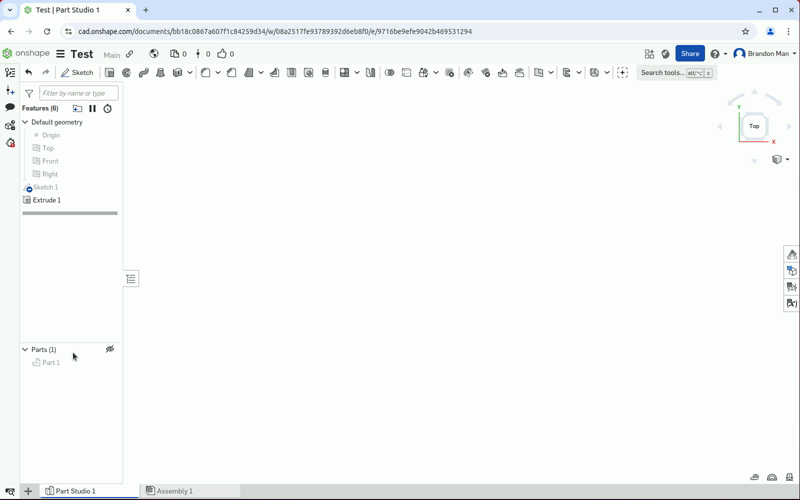
key_up(shift)
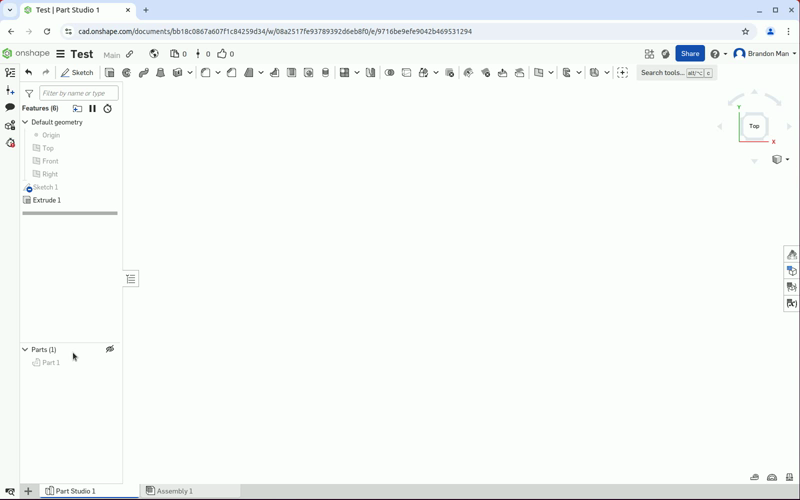
mouse_move(73, 352)
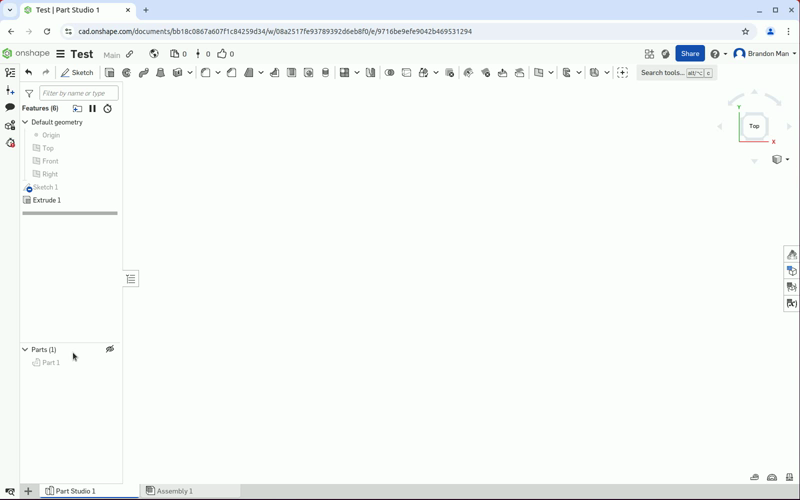
key(shift+y)
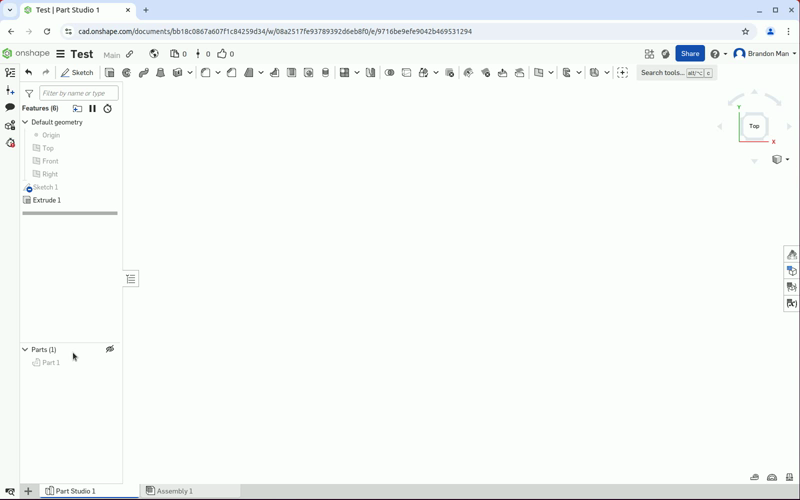
key(shift+s)
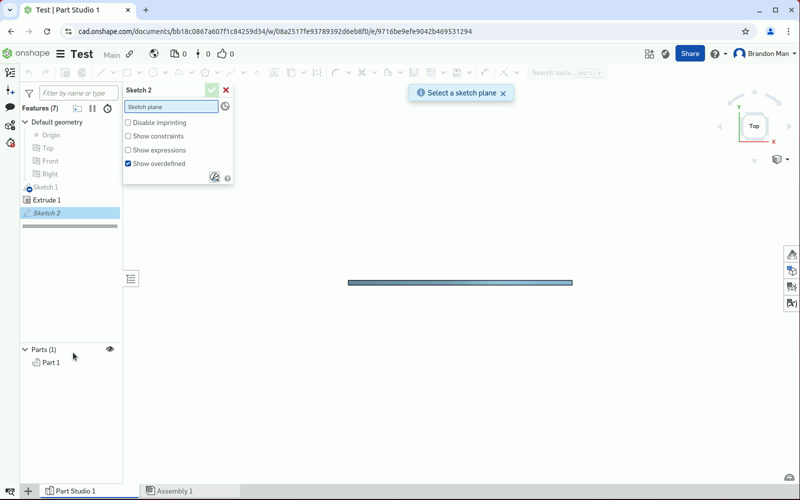
mouse_move(73, 150)
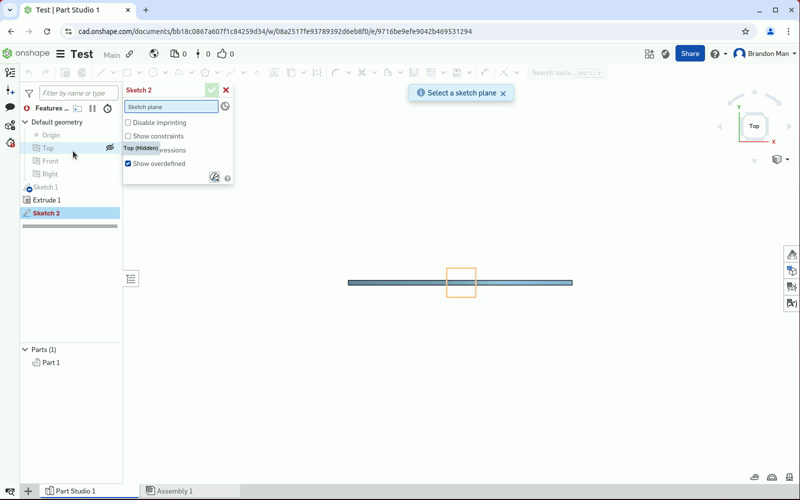
click(73, 150)
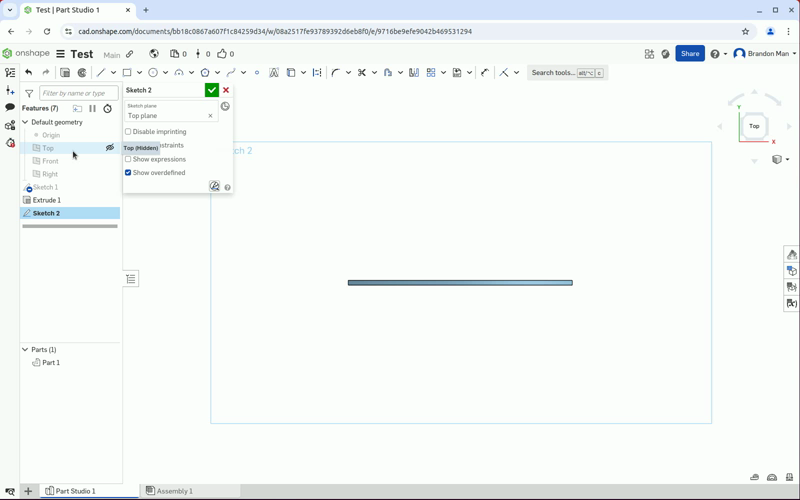
mouse_move(73, 352)
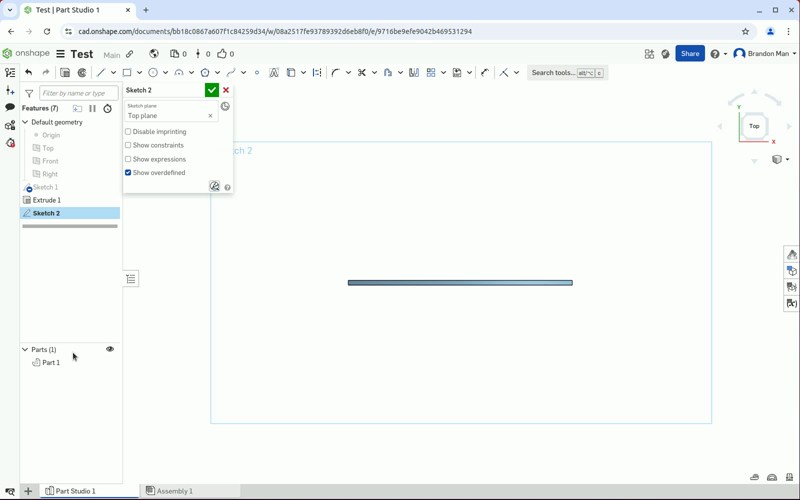
key(y)
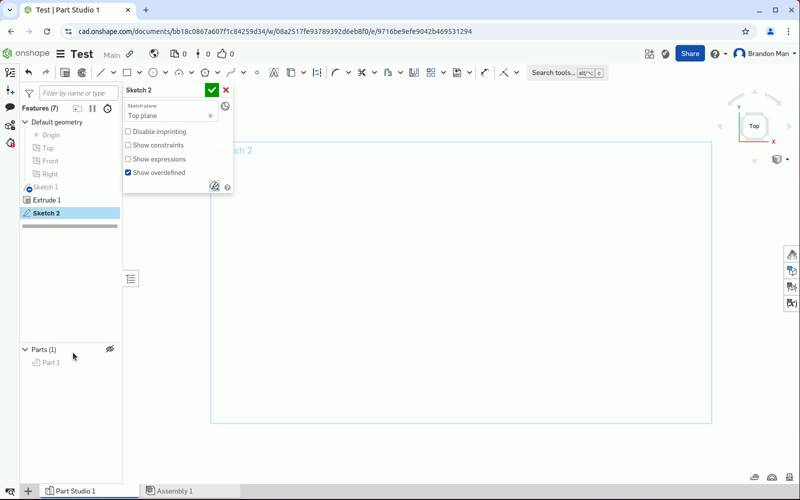
key(c)
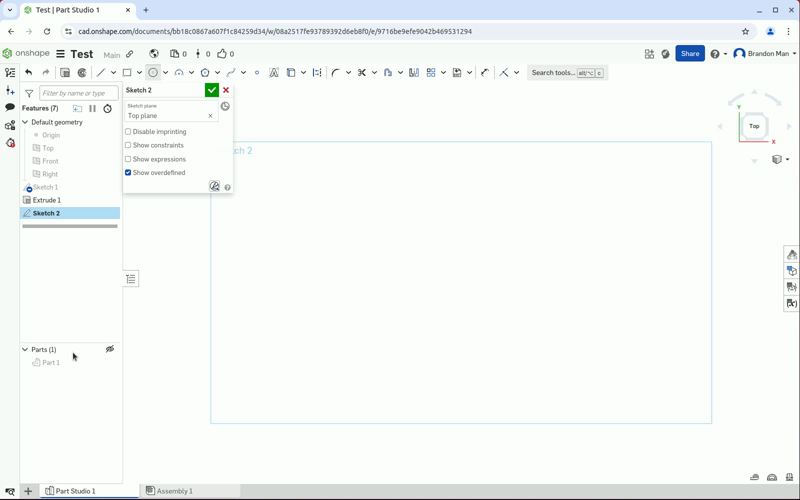
key_down(shift)
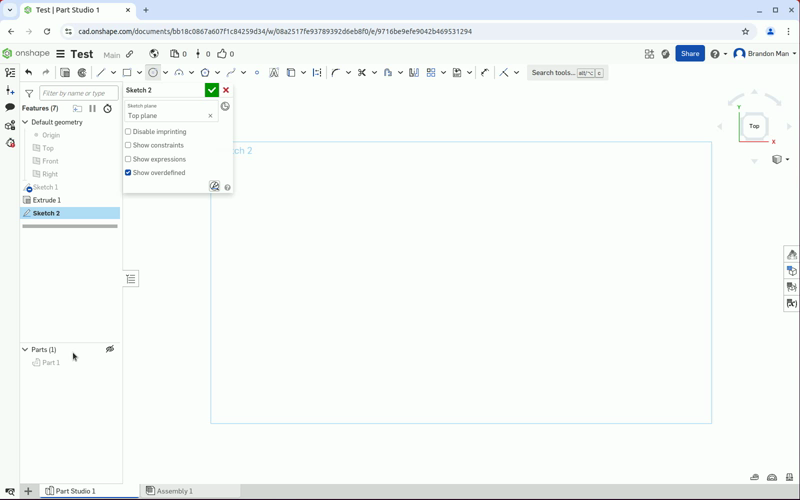
mouse_move(459, 282)
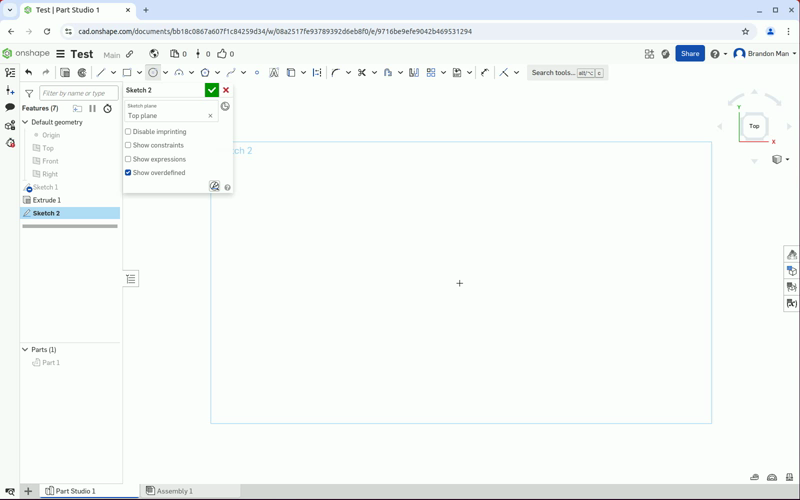
click(459, 282)
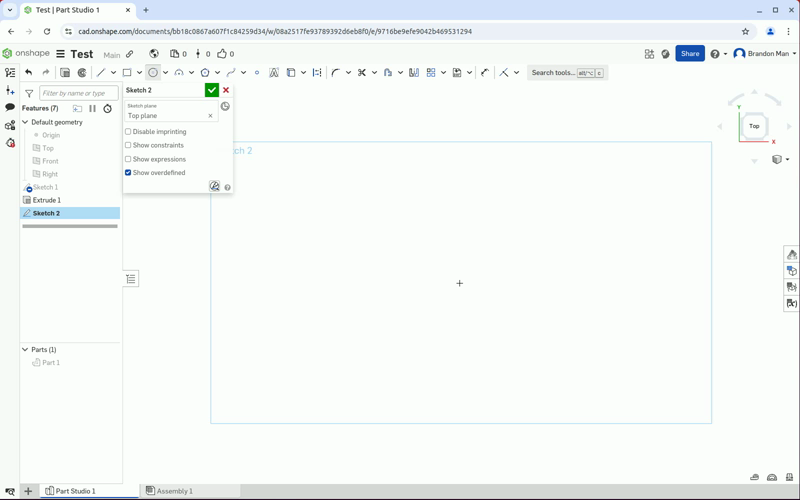
key_up(shift)
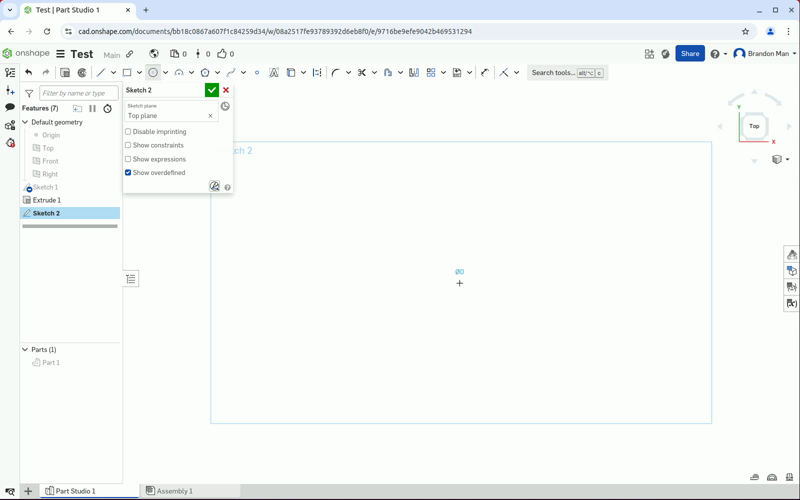
mouse_move(460, 282)
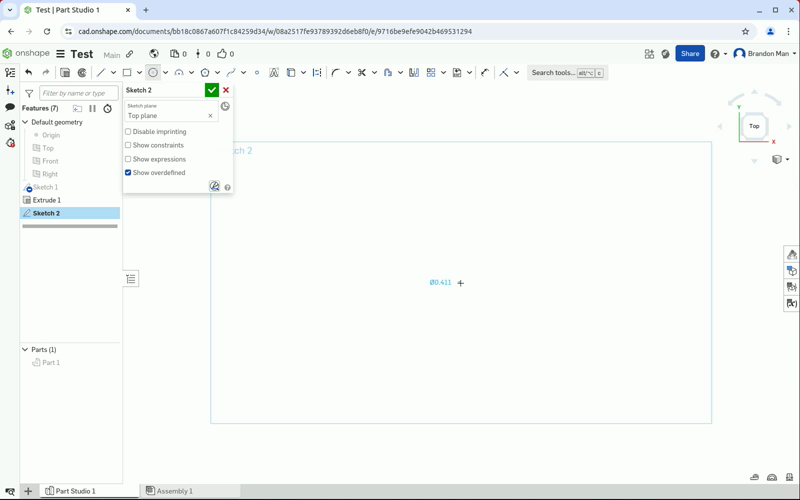
scroll(6)
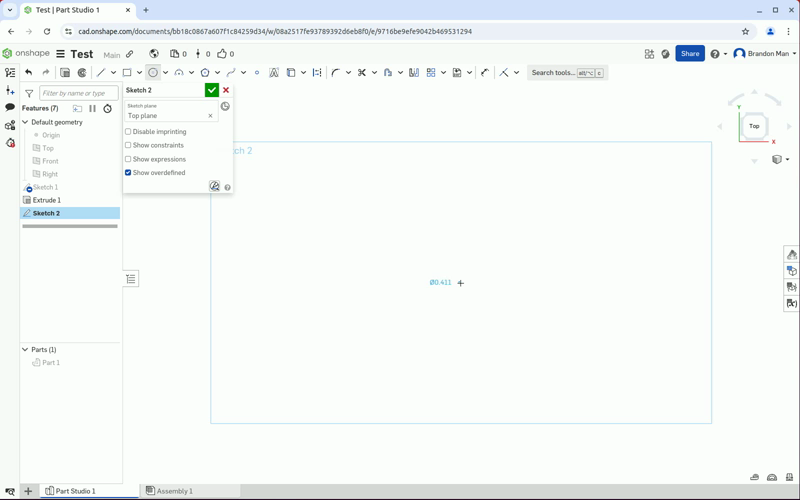
scroll(6)
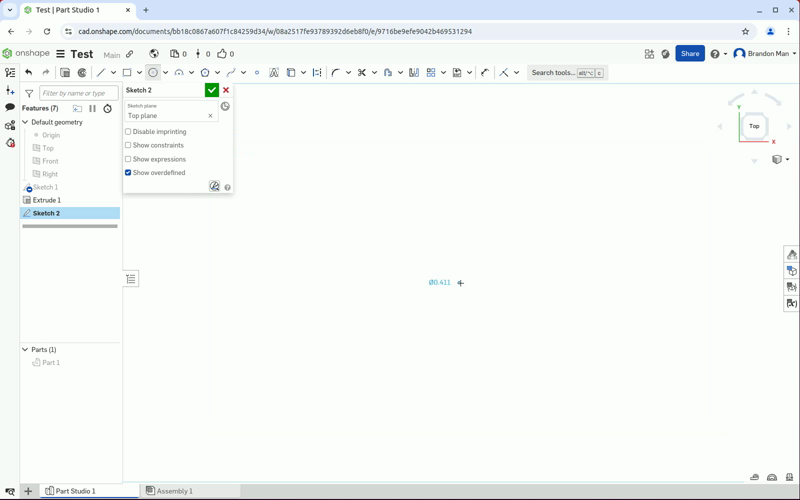
scroll(6)
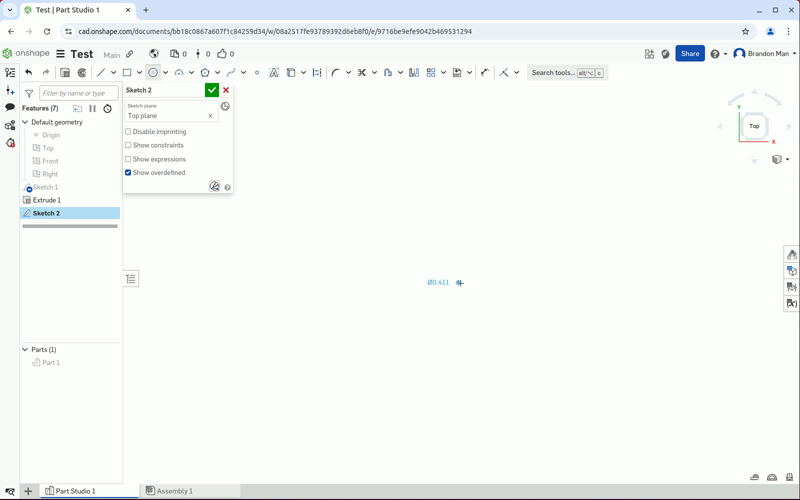
scroll(6)
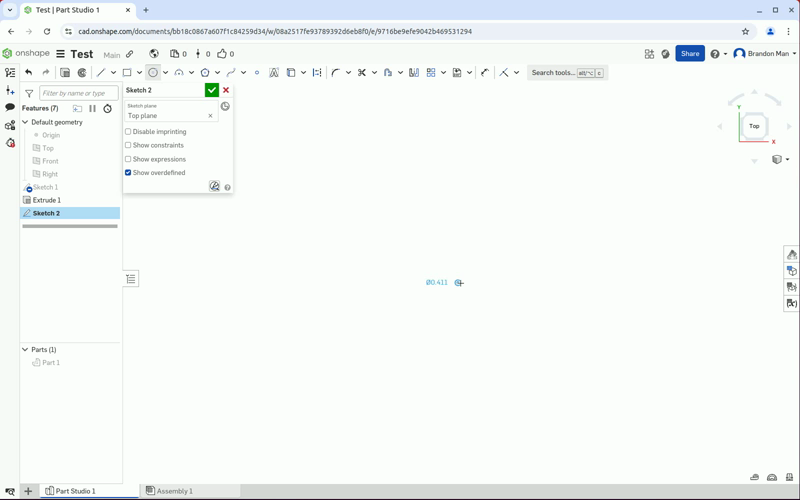
scroll(6)
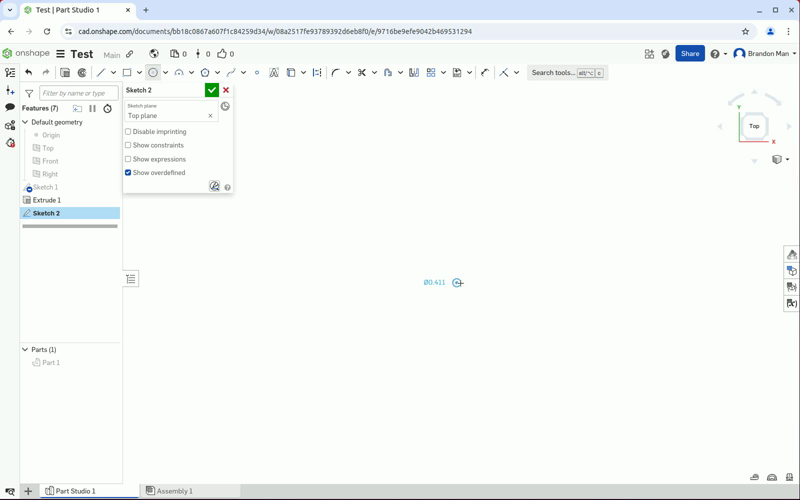
scroll(6)
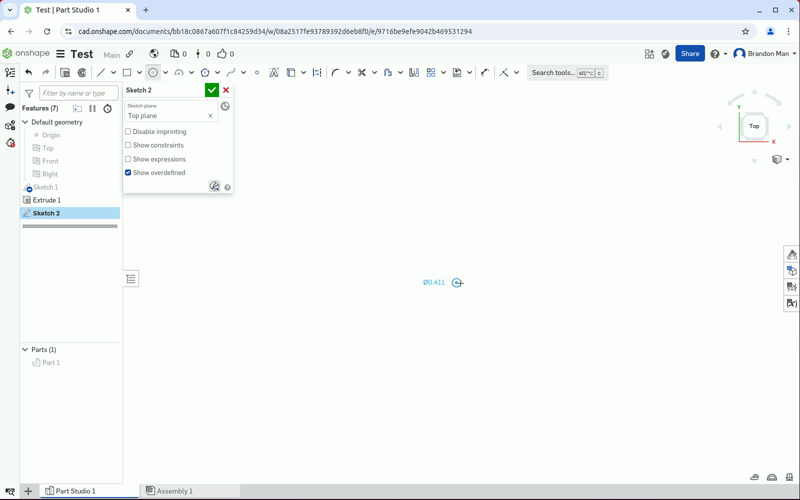
scroll(6)
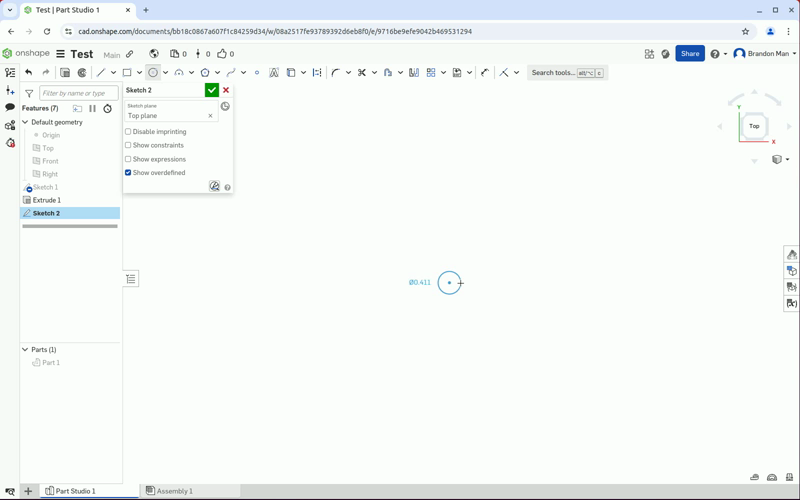
click(460, 282)
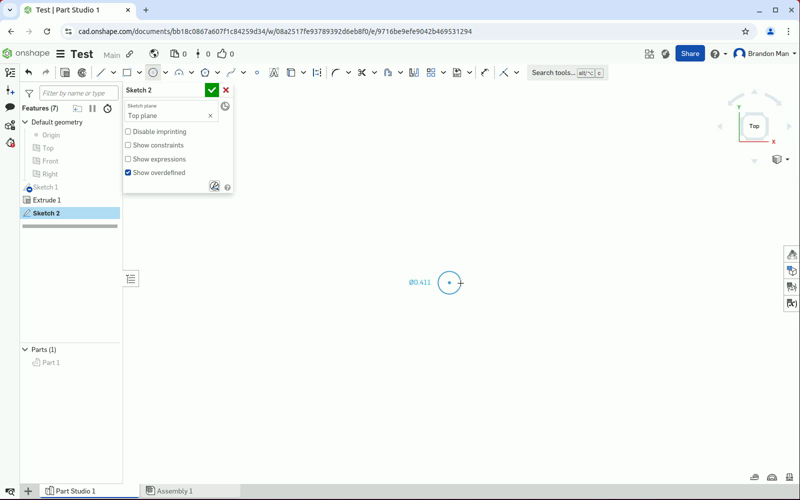
scroll(-6)
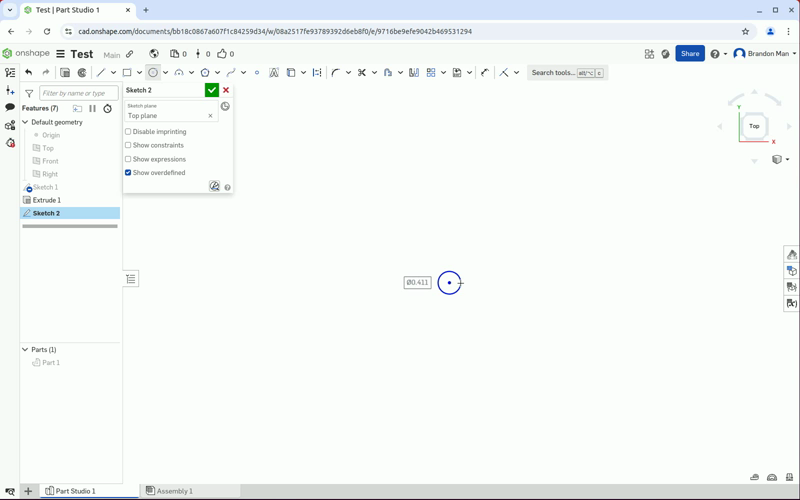
scroll(-6)
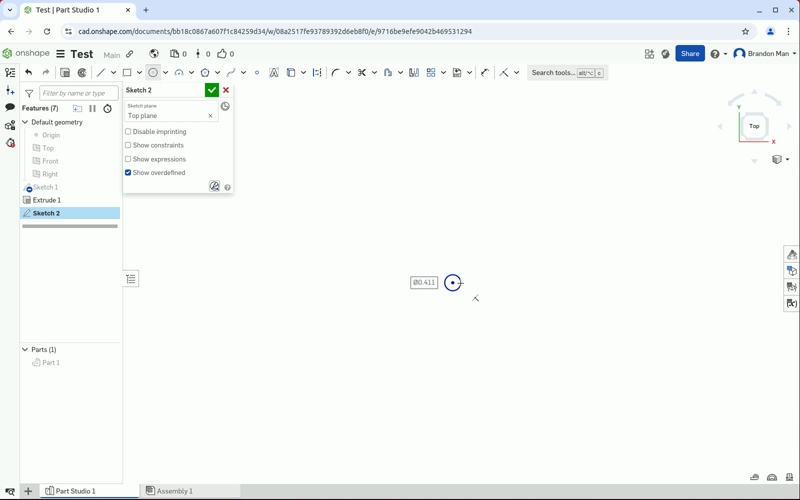
scroll(-6)
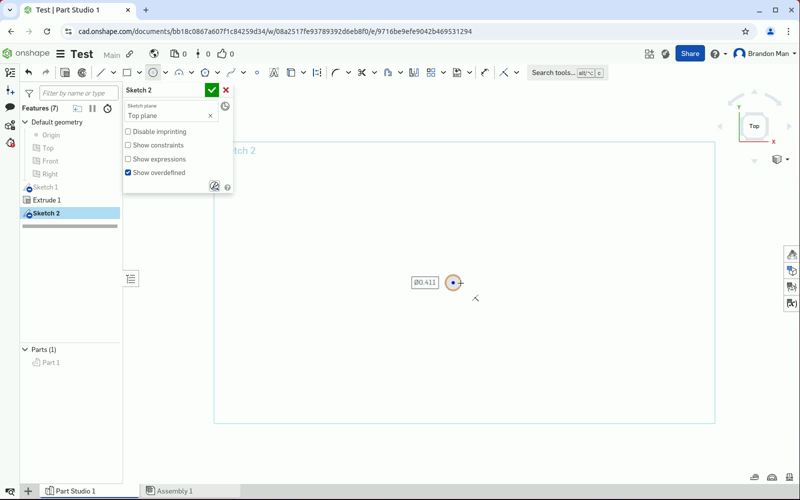
scroll(-6)
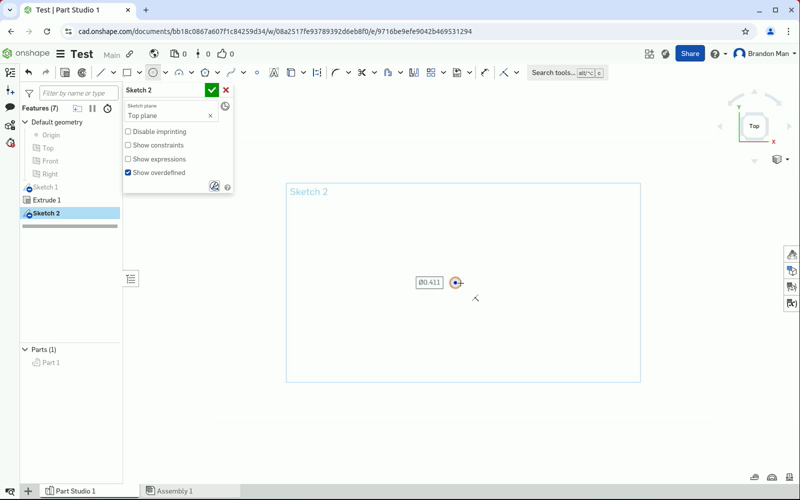
scroll(-6)
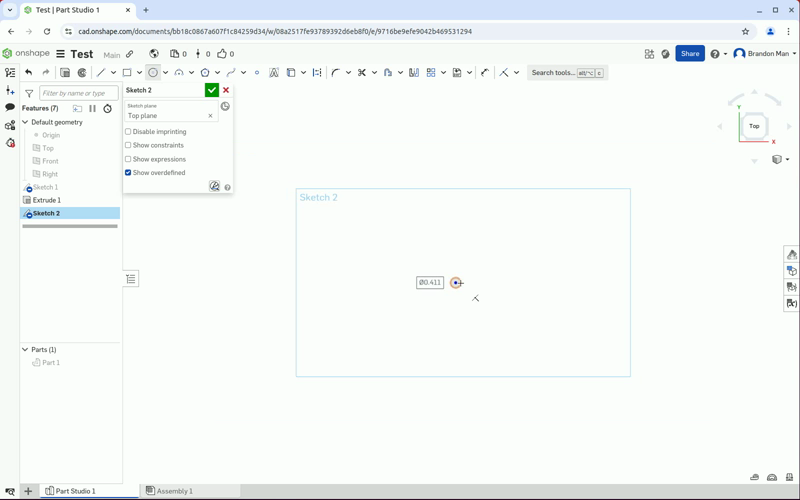
scroll(-6)
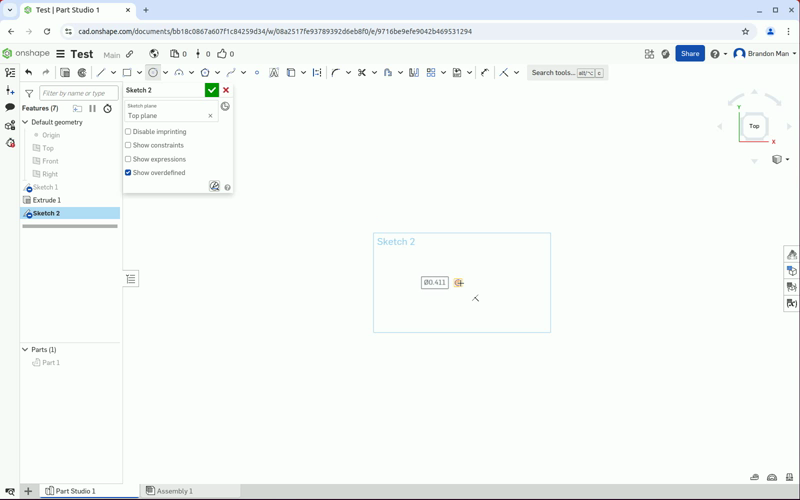
scroll(-6)
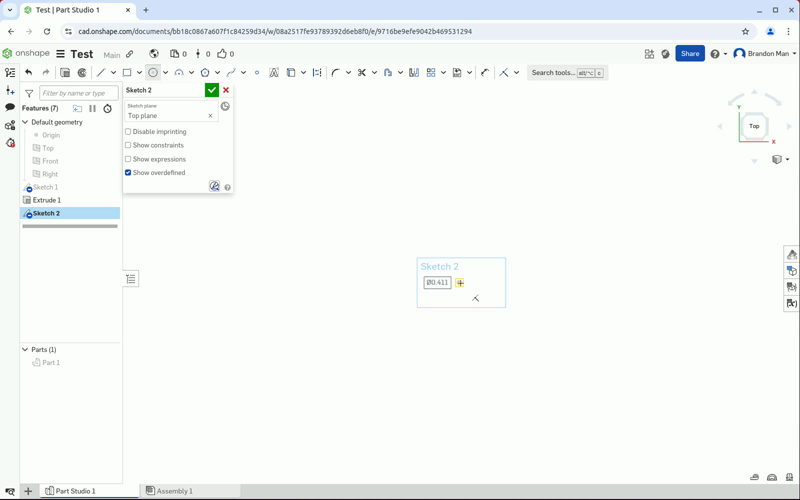
key(esc)
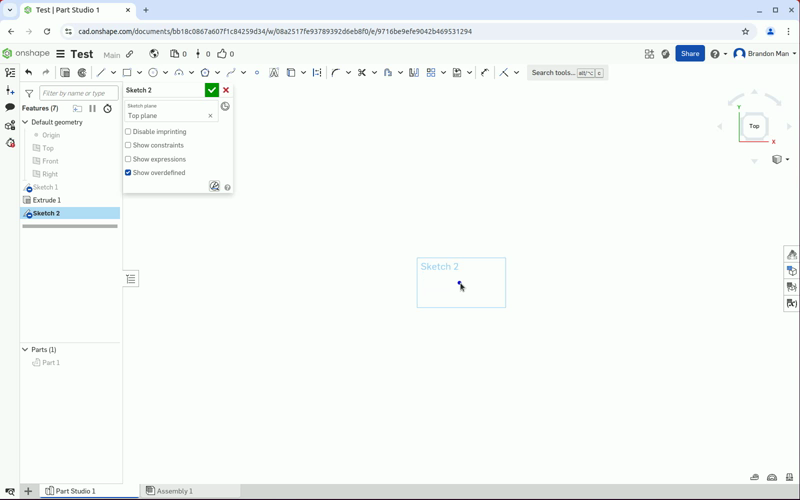
mouse_move(460, 282)
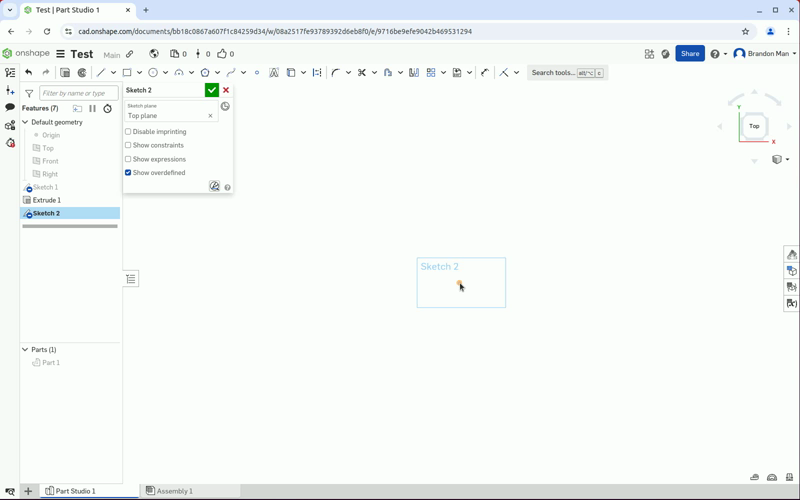
scroll(6)
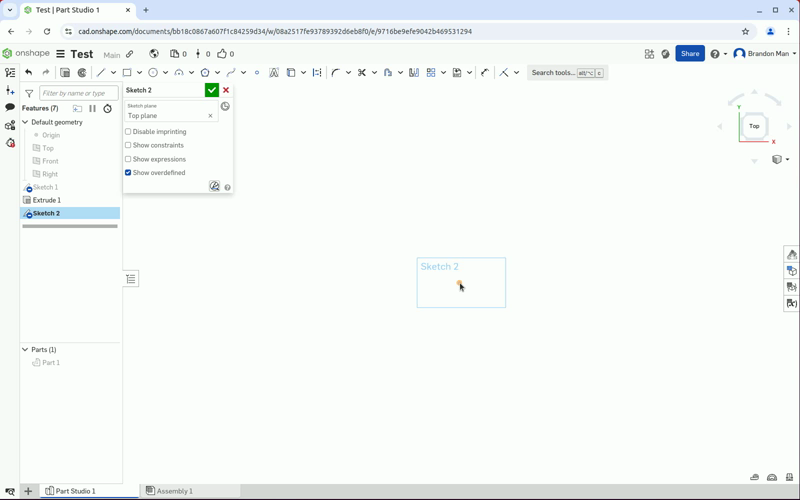
scroll(6)
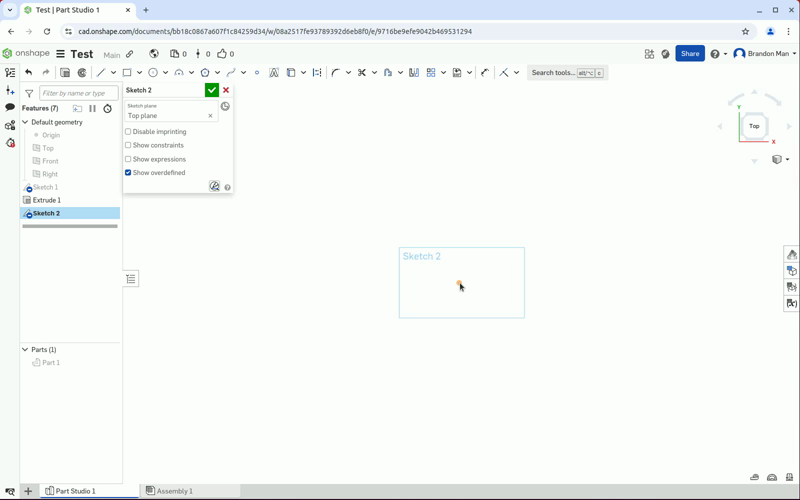
scroll(6)
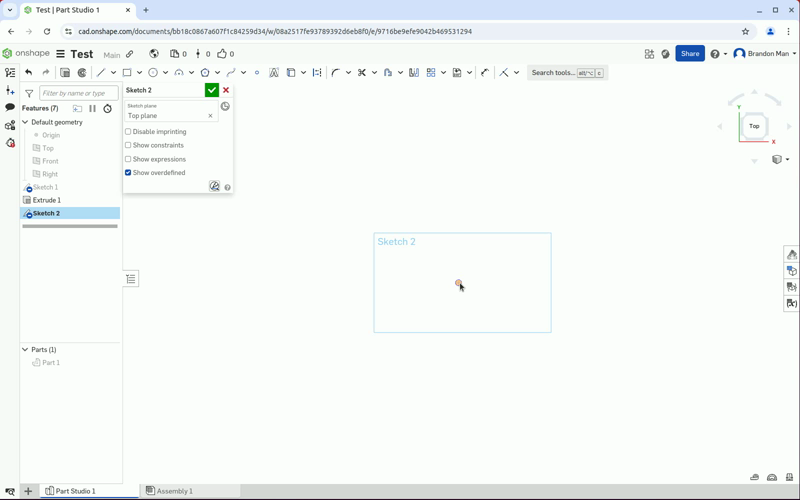
scroll(6)
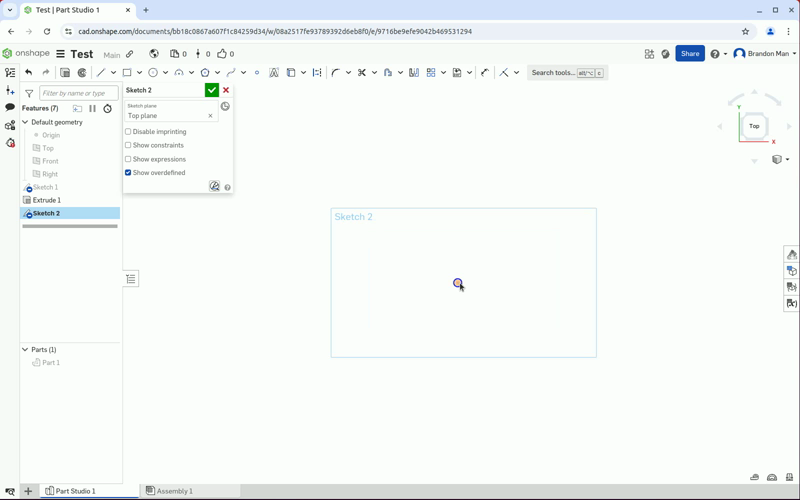
scroll(6)
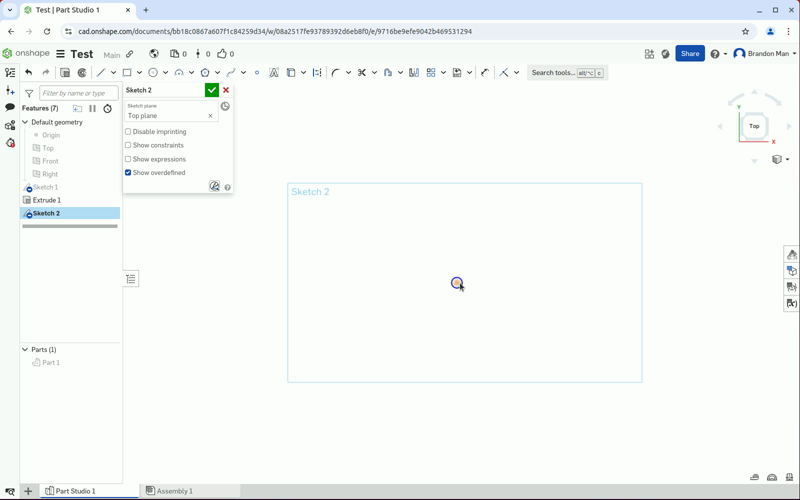
scroll(6)
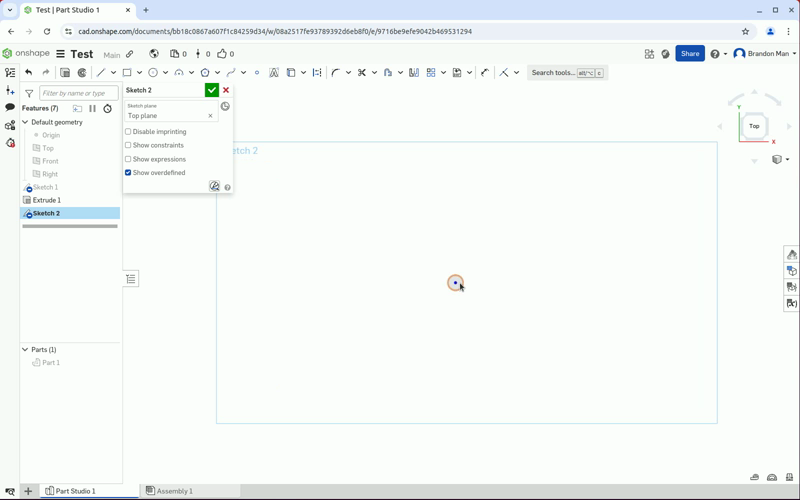
scroll(6)
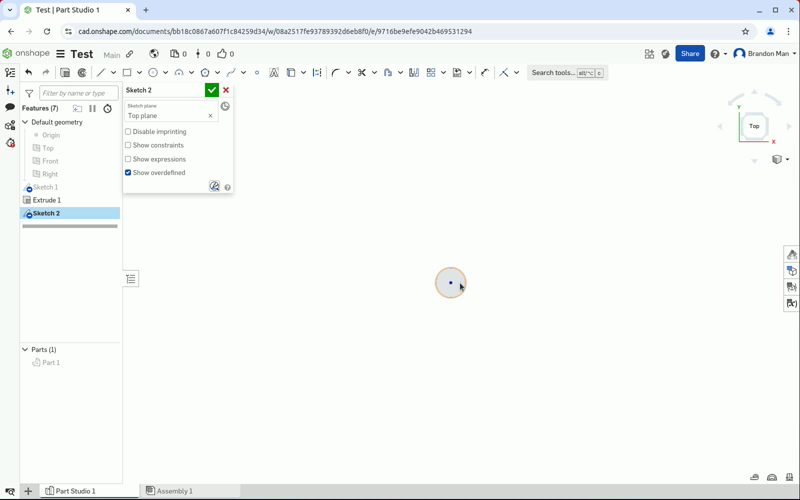
click(460, 282)
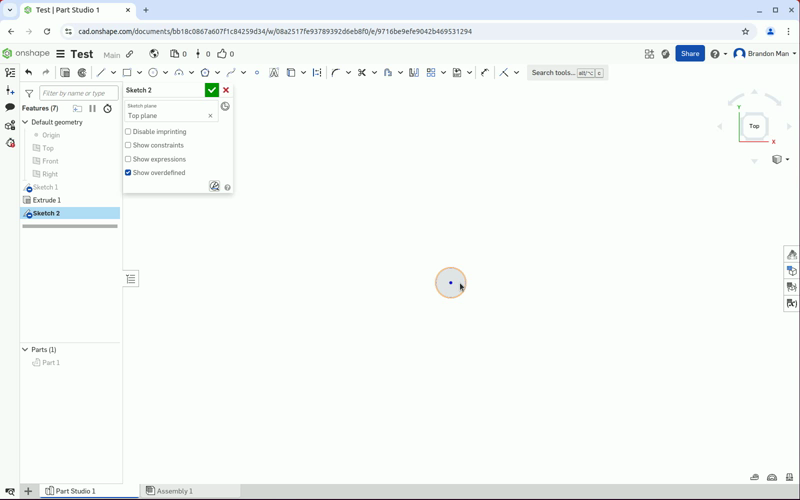
scroll(-6)
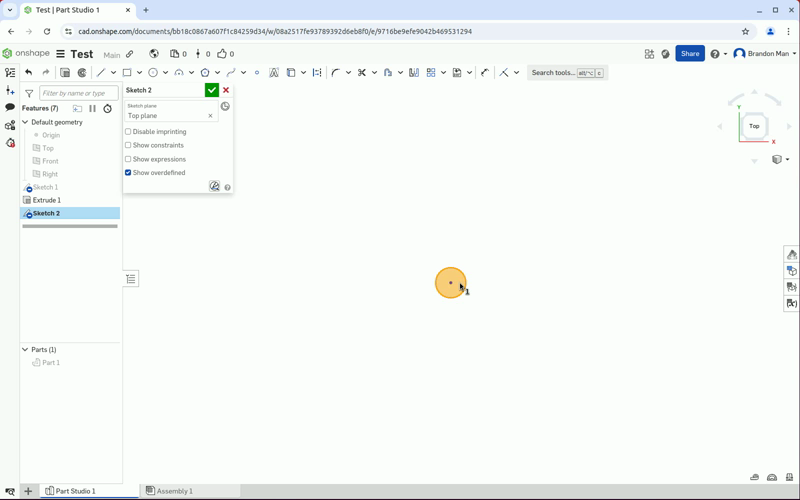
scroll(-6)
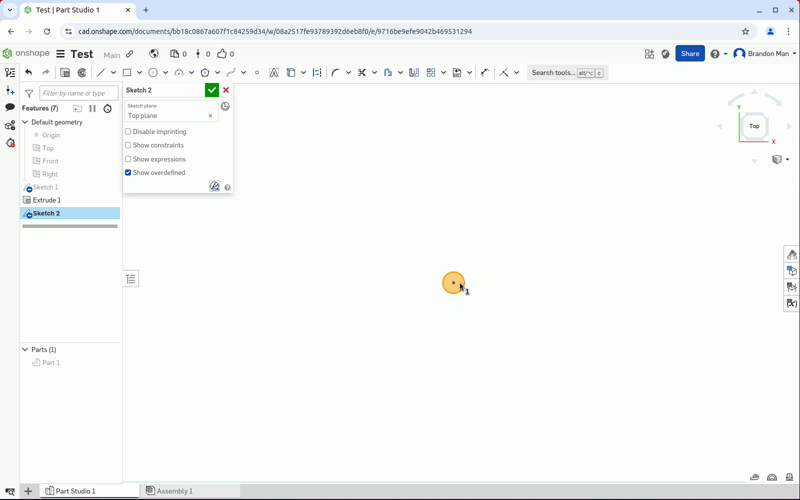
scroll(-6)
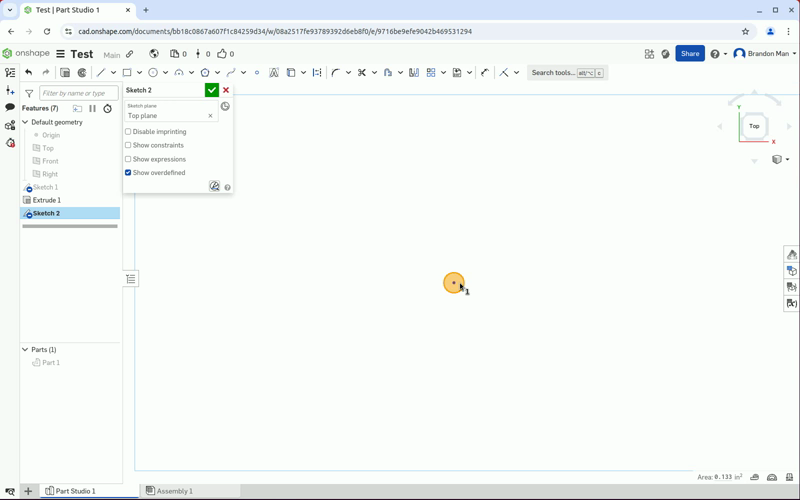
scroll(-6)
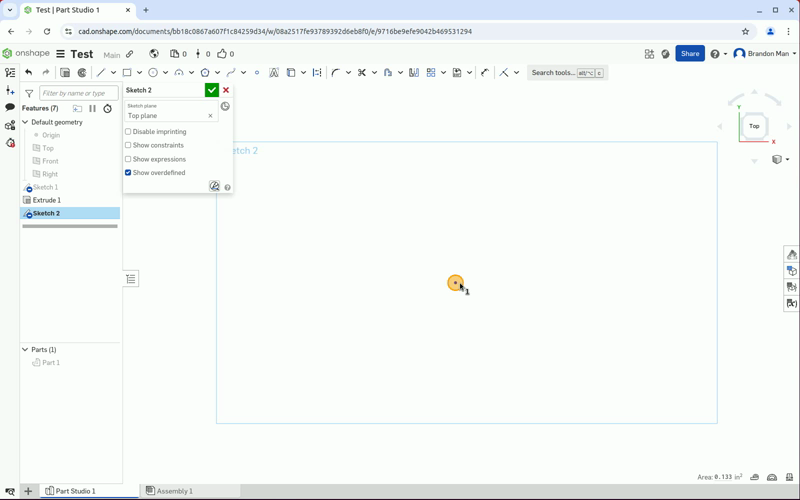
scroll(-6)
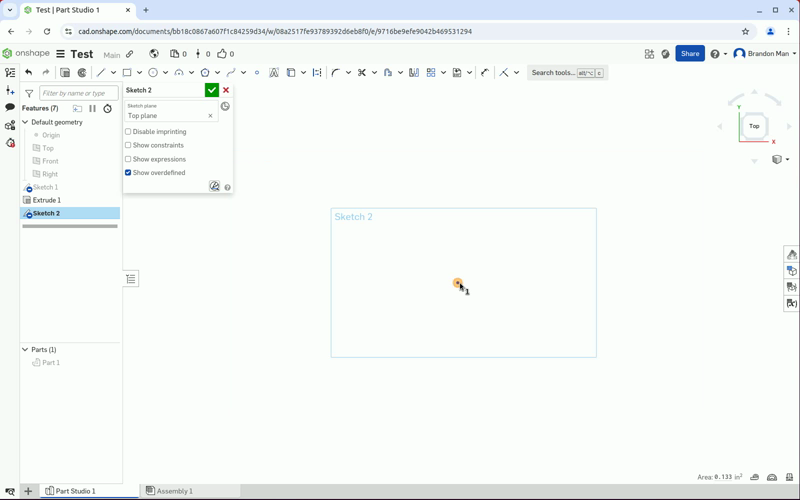
scroll(-6)
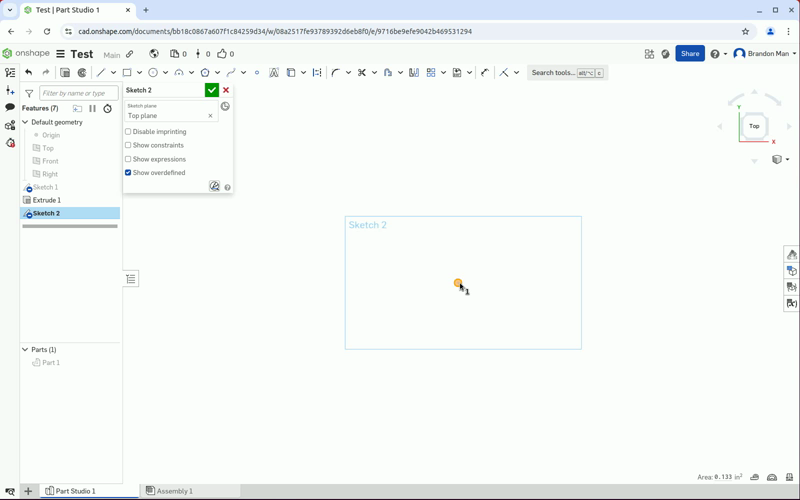
scroll(-6)
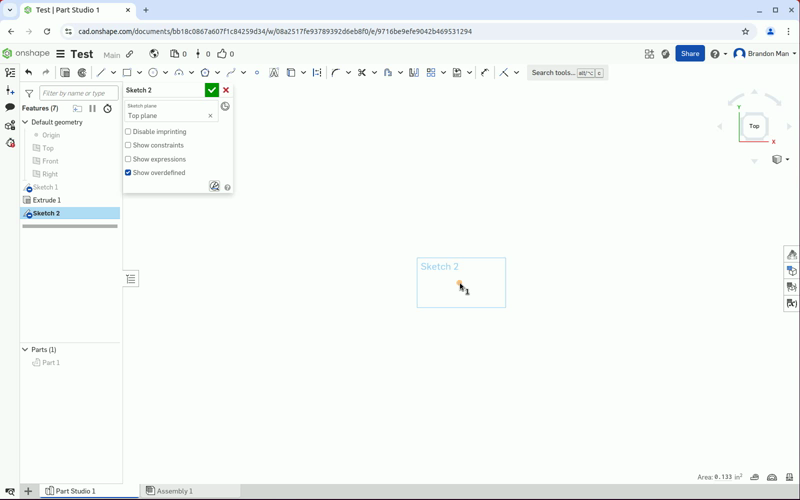
mouse_move(73, 352)
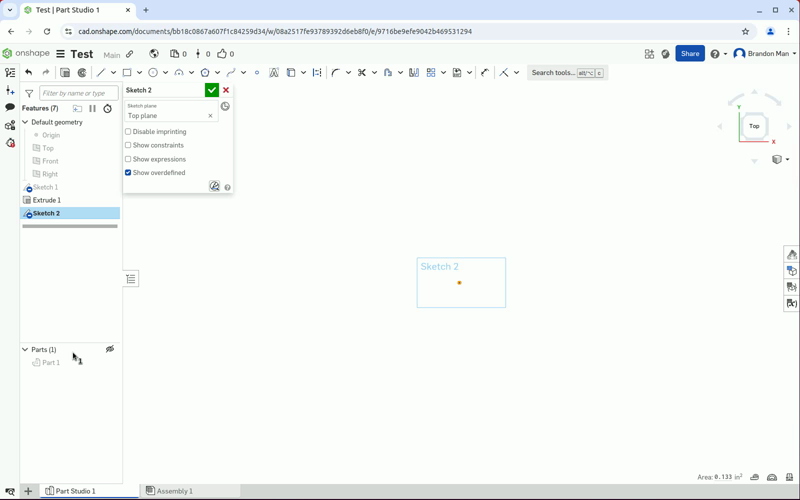
key(shift+y)
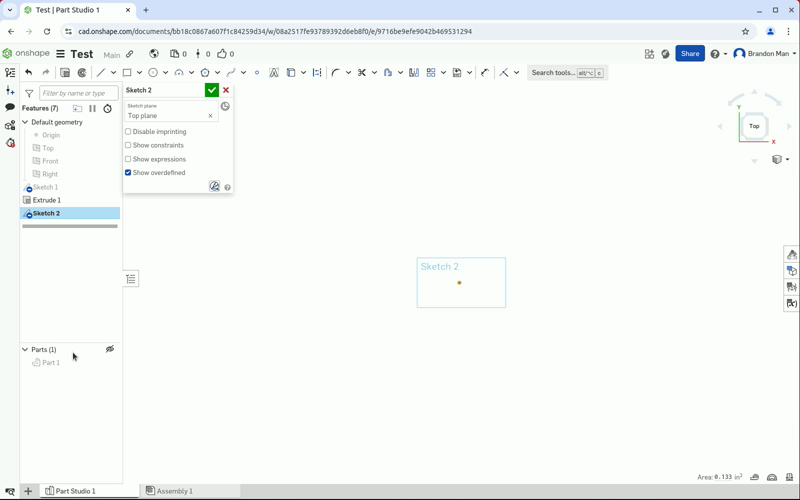
key(shift+e)
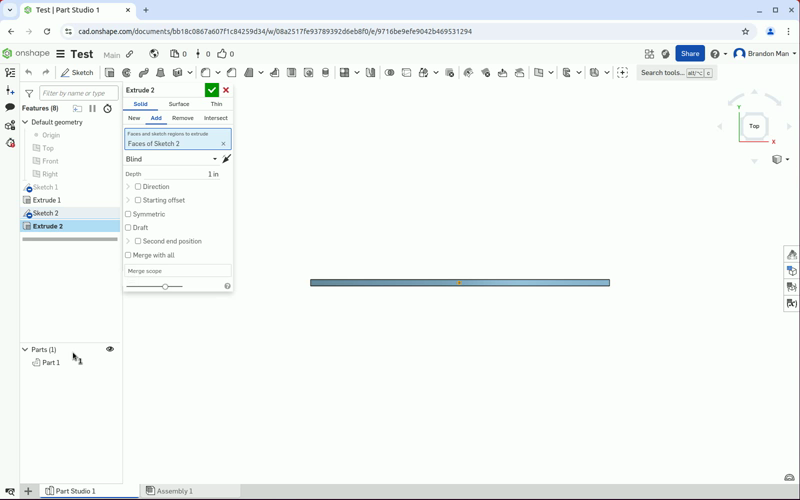
mouse_move(143, 106)
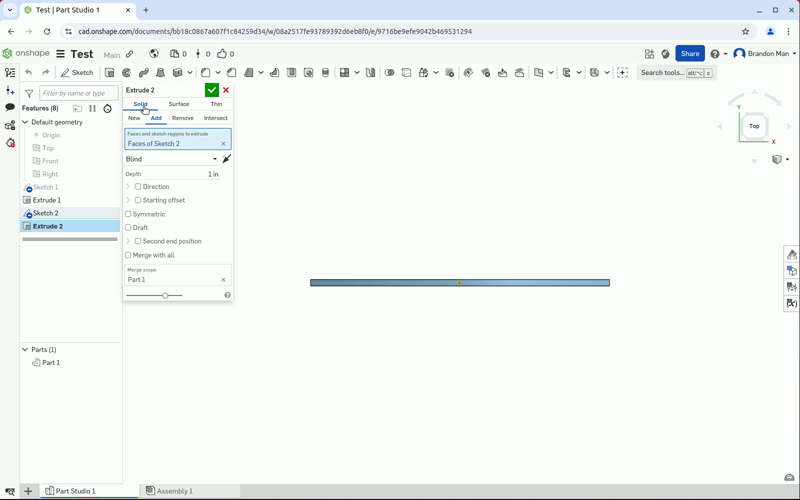
click(143, 106)
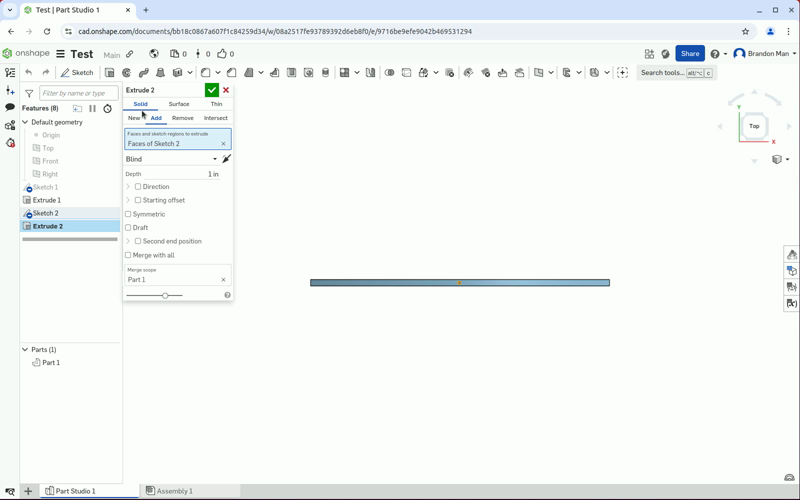
mouse_move(137, 120)
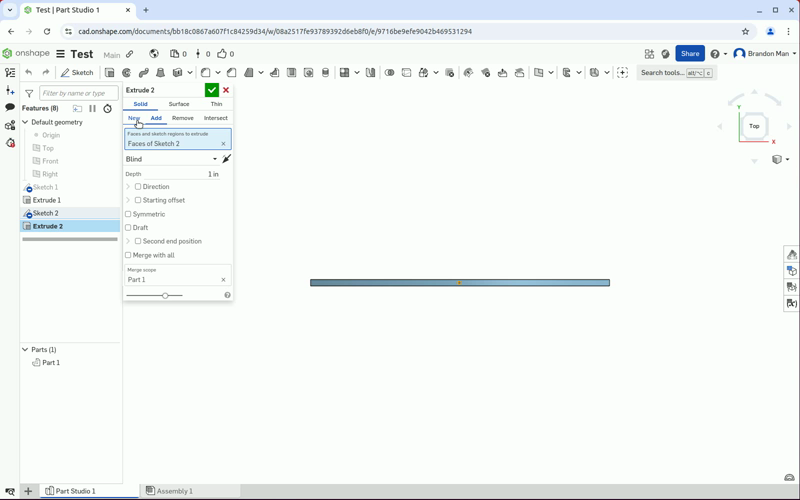
click(137, 120)
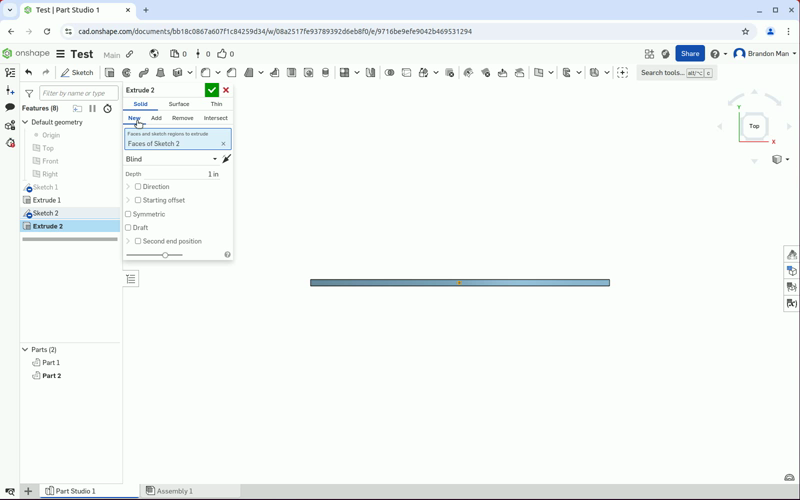
key(tab, 4)
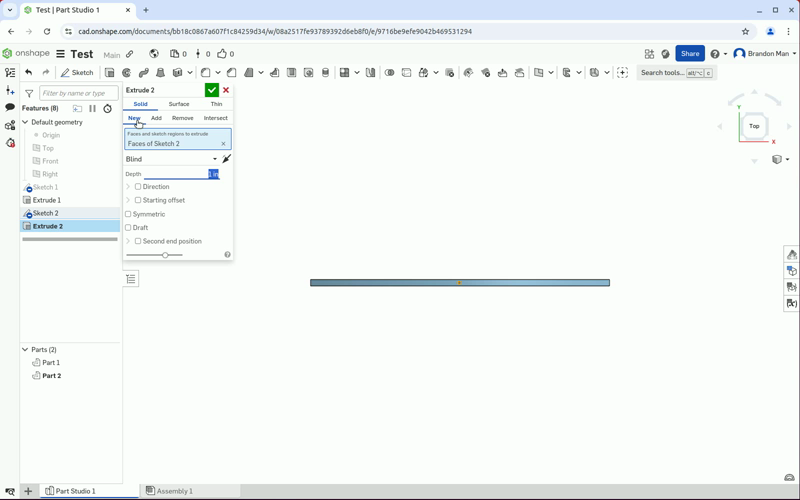
text(3.851)
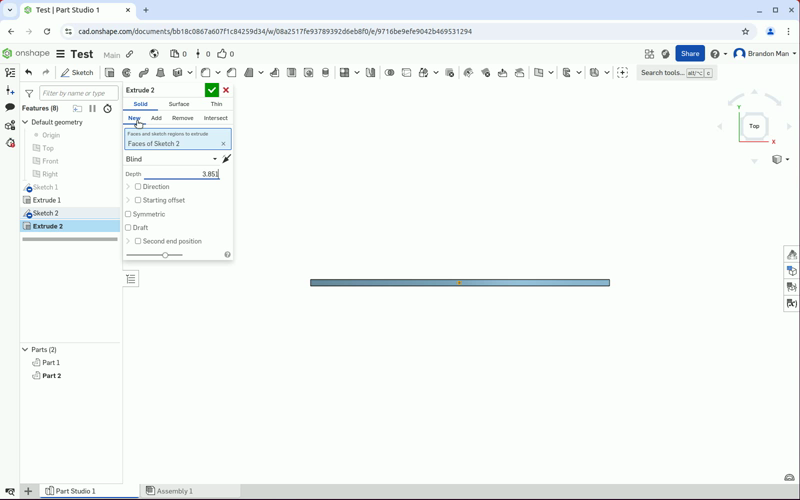
key(enter)
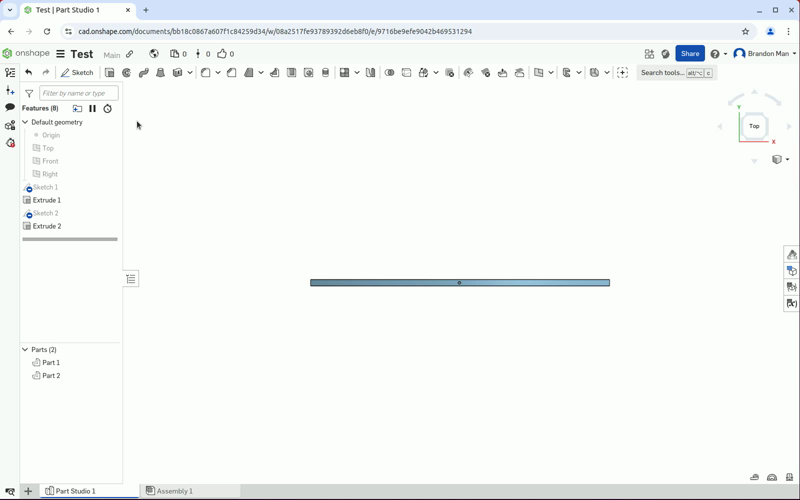
key(shift+h)
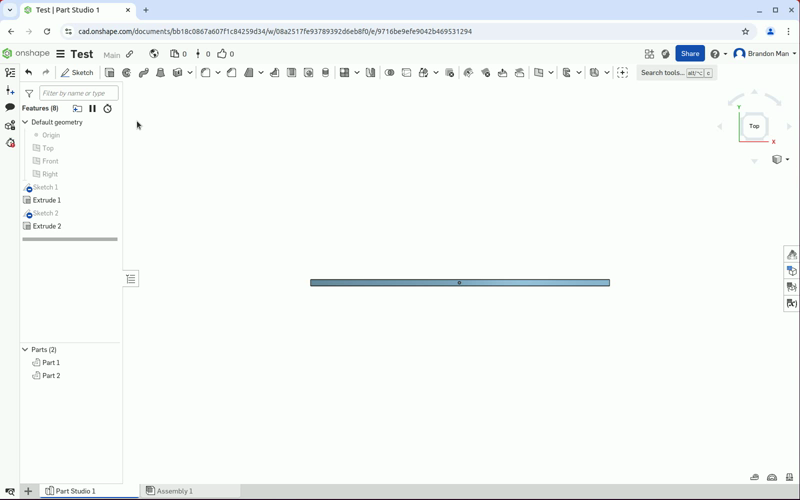
key(shift+h)
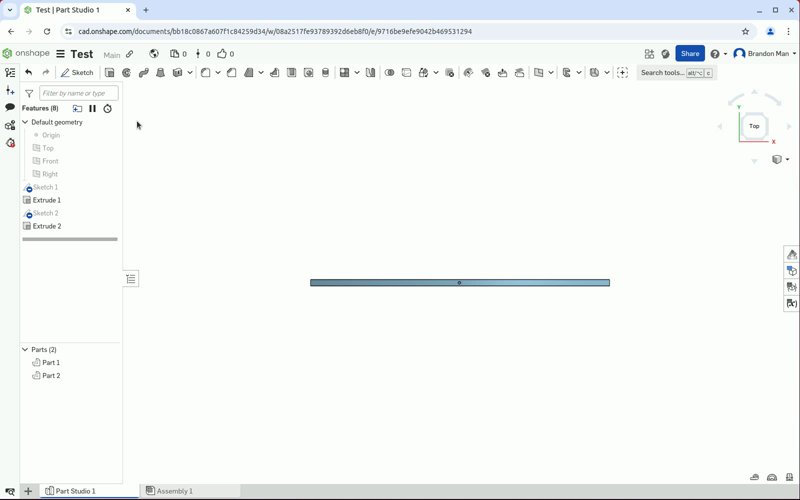
mouse_move(73, 189)
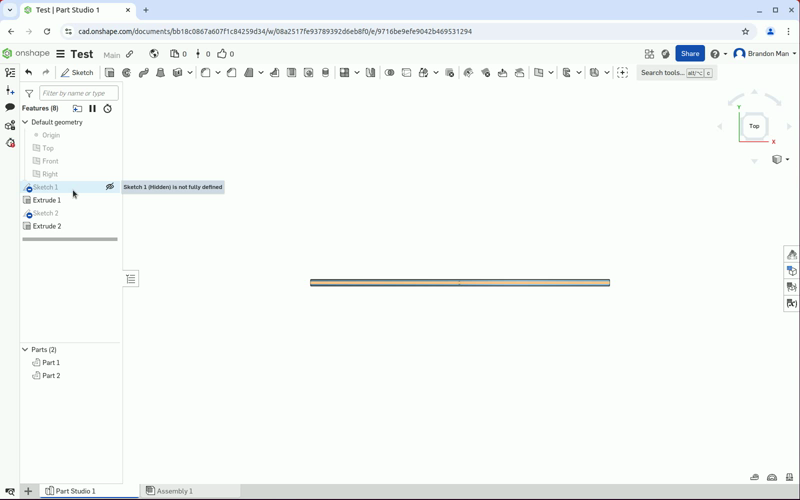
click(73, 189)
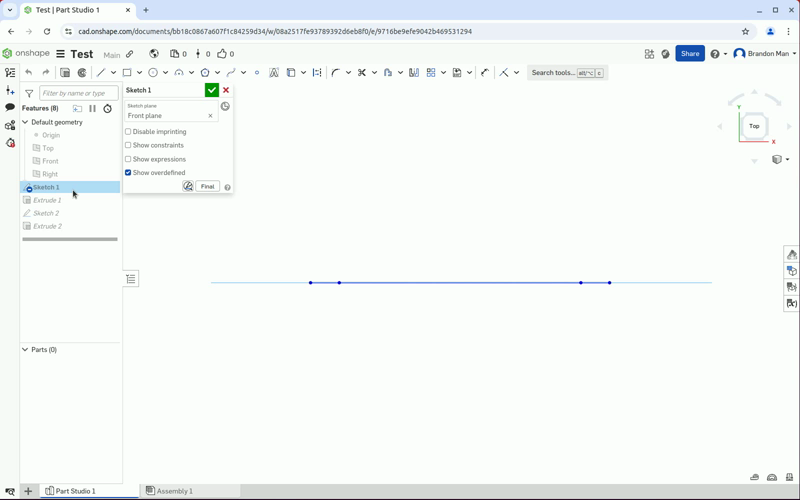
mouse_move(229, 92)
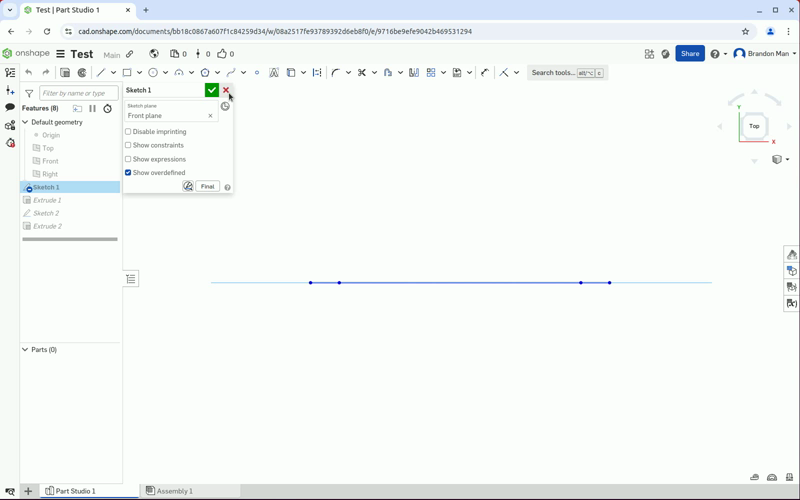
click(229, 92)
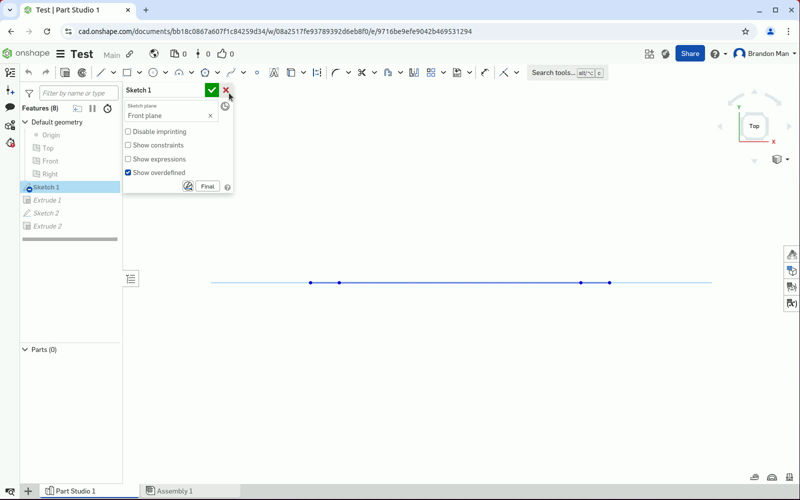
key(shift+s)
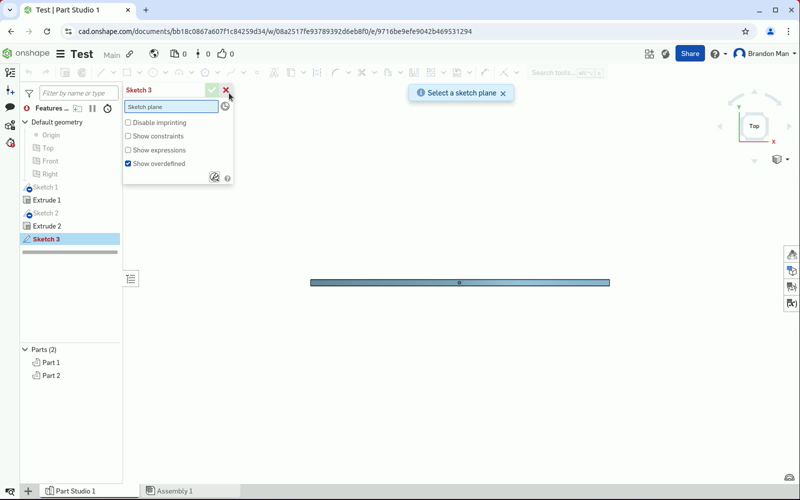
mouse_move(73, 150)
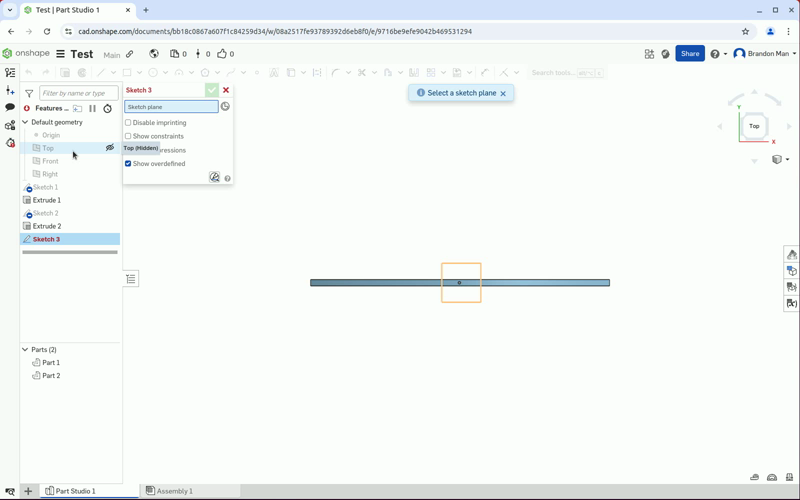
click(73, 150)
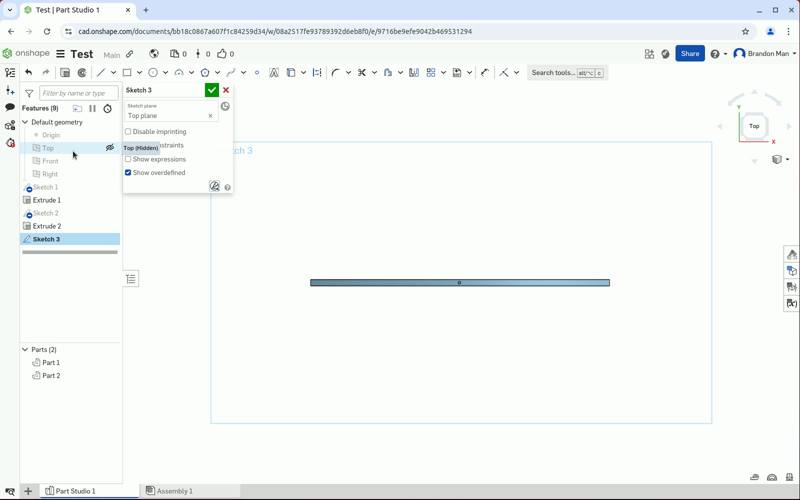
mouse_move(73, 352)
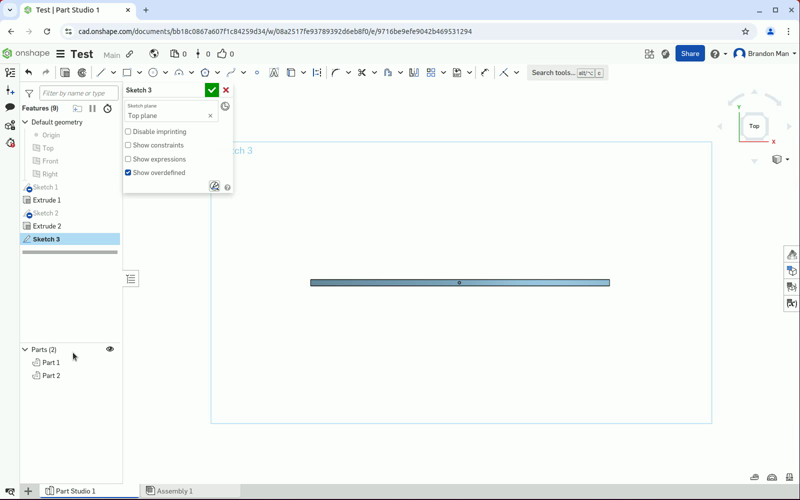
key(y)
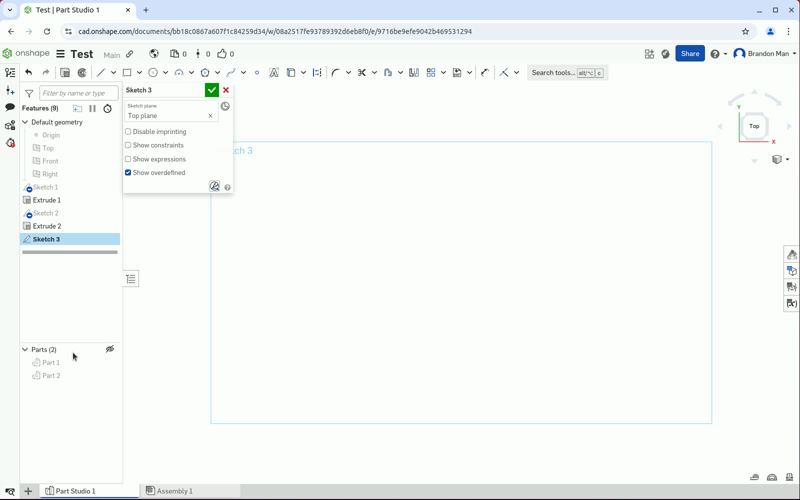
key(c)
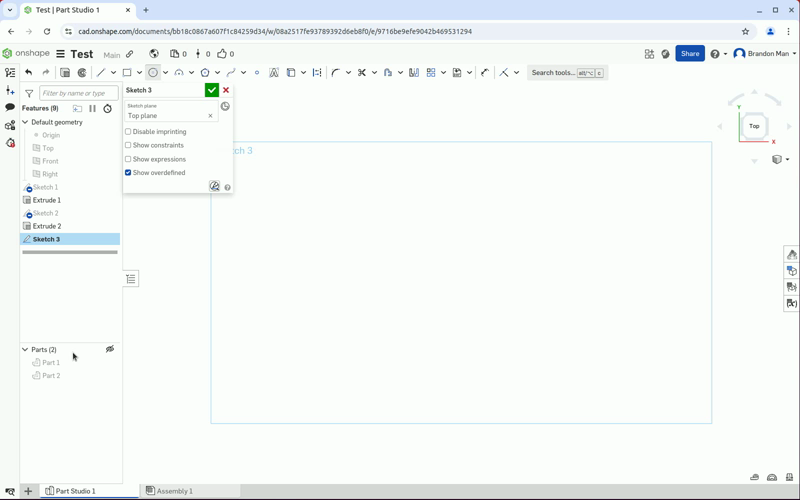
key_down(shift)
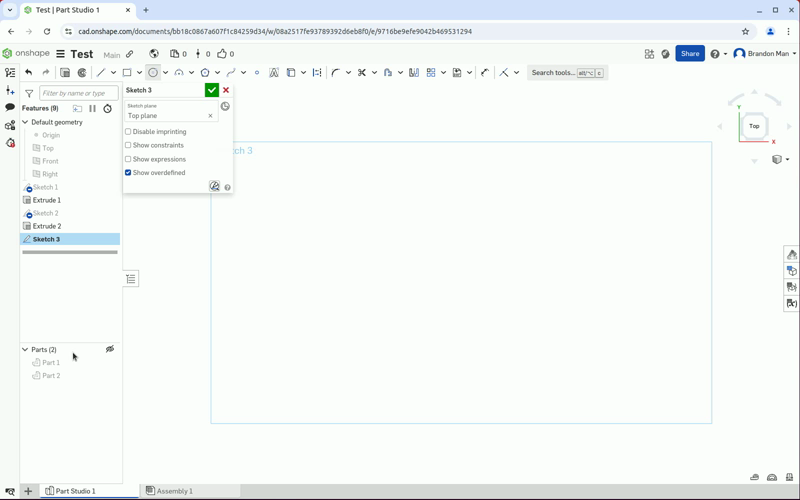
mouse_move(463, 282)
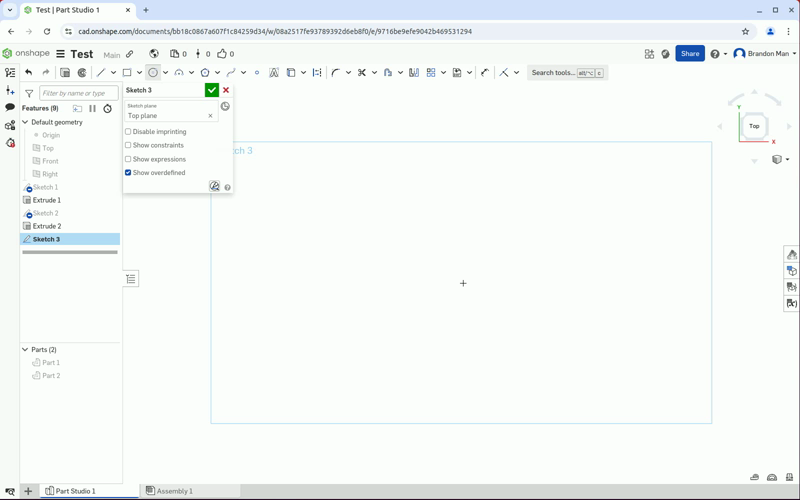
click(463, 282)
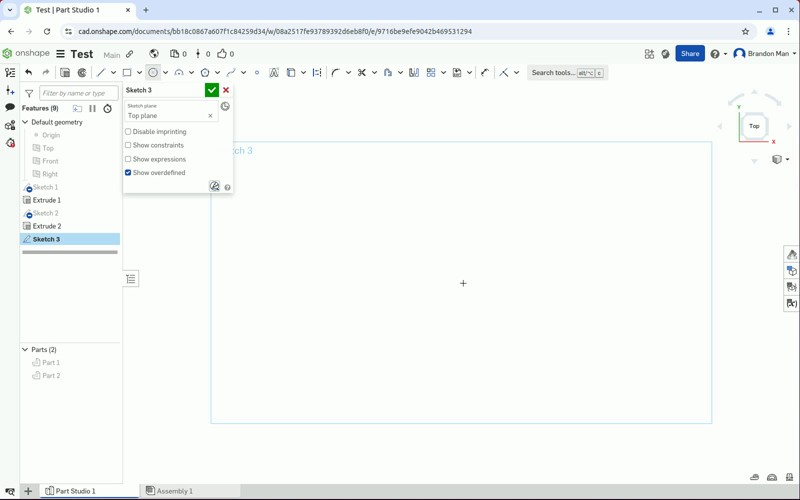
key_up(shift)
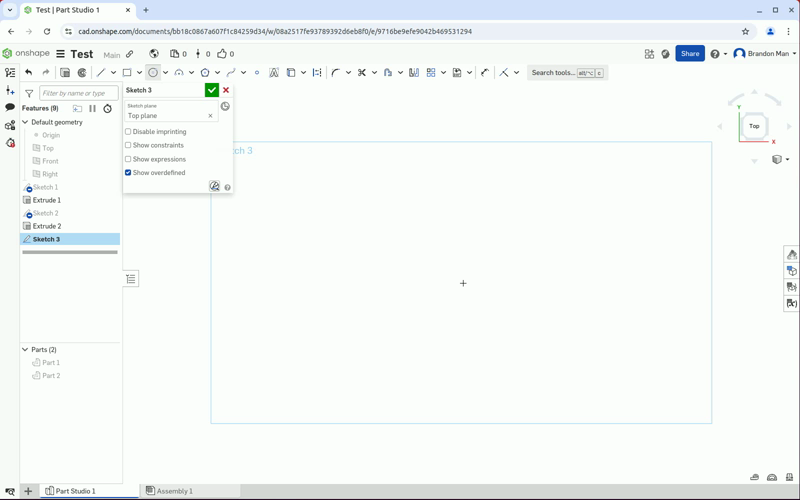
mouse_move(464, 282)
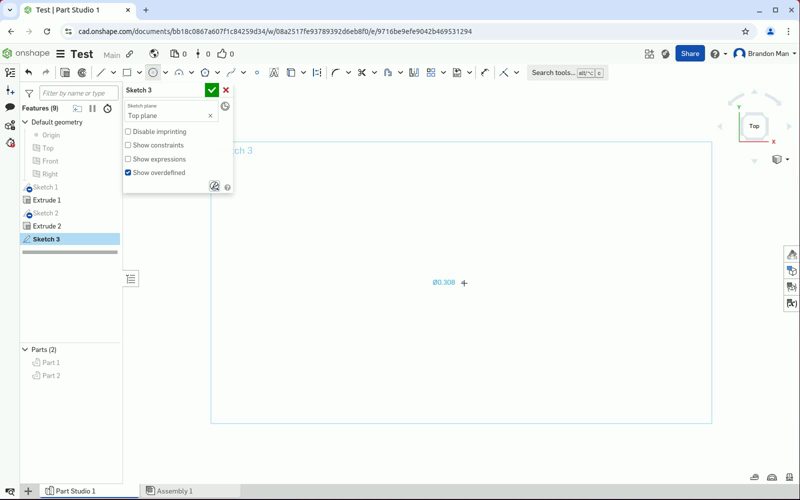
scroll(6)
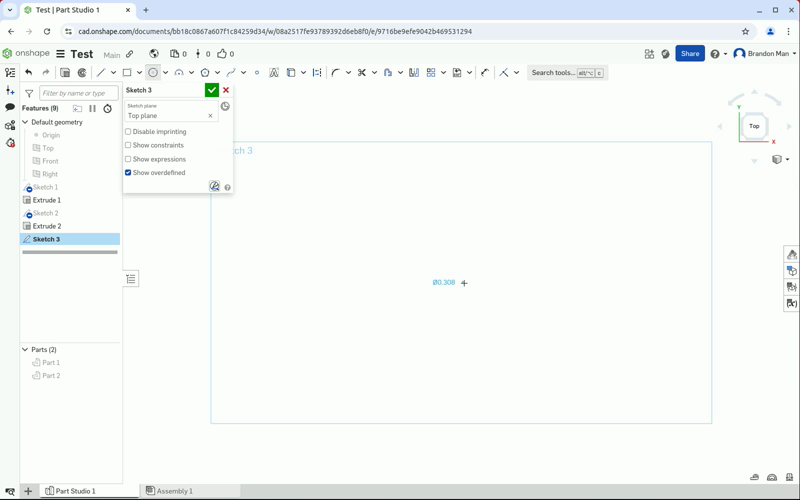
scroll(6)
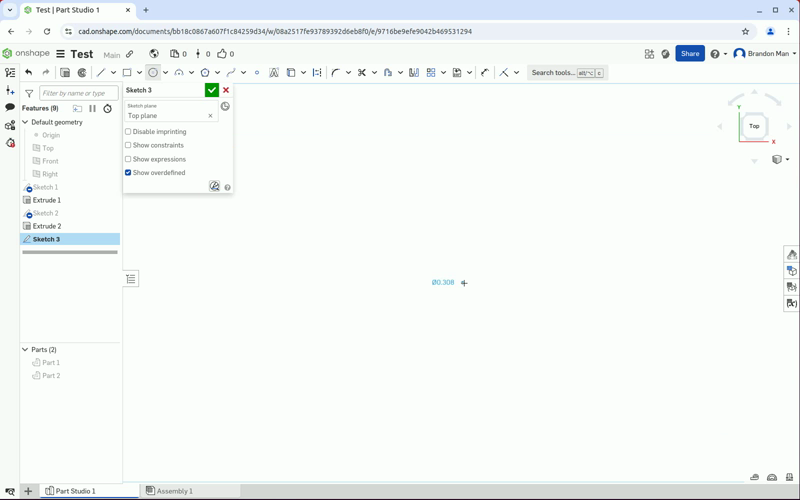
scroll(6)
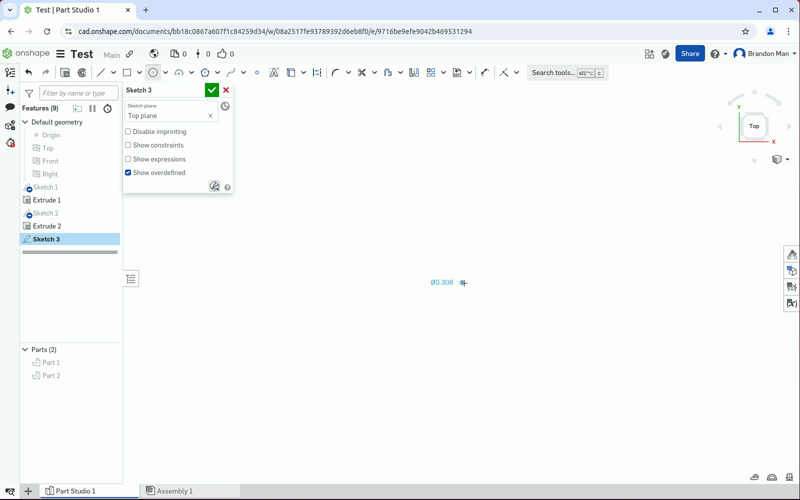
scroll(6)
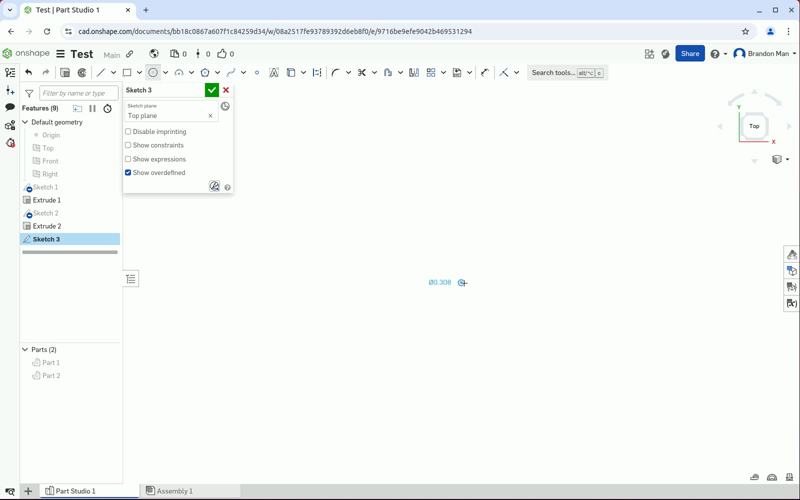
scroll(6)
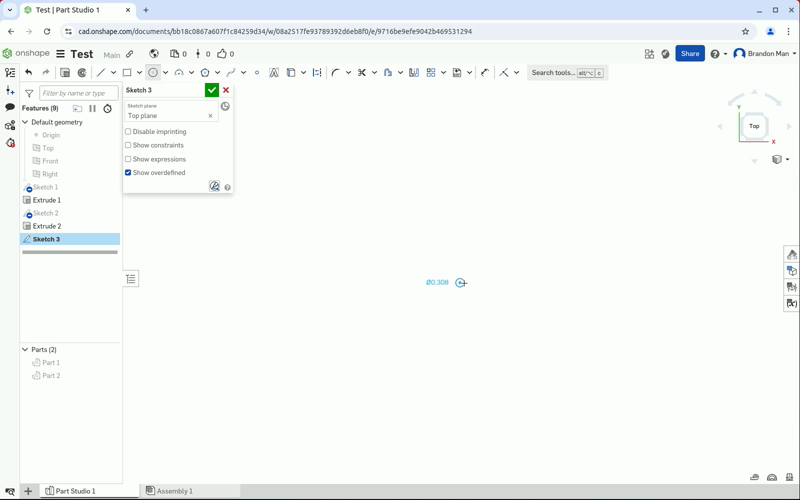
scroll(6)
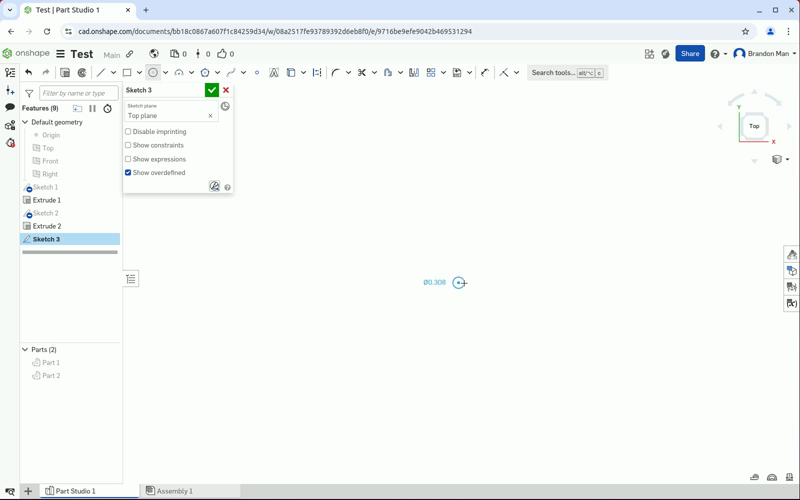
scroll(6)
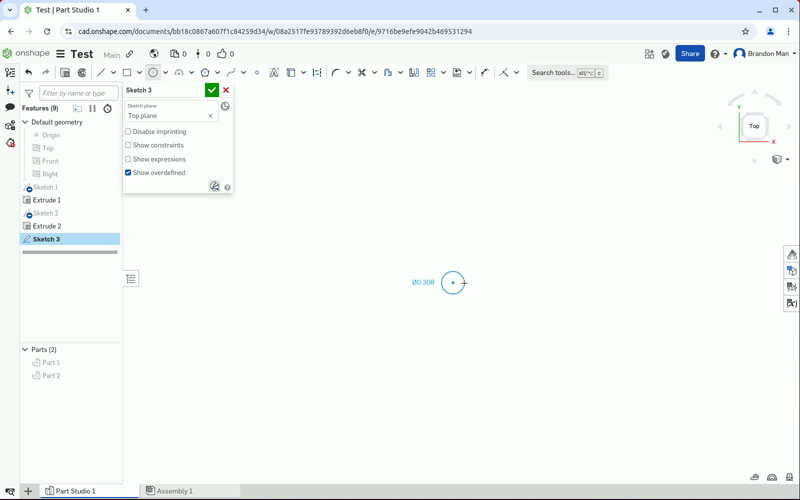
click(464, 282)
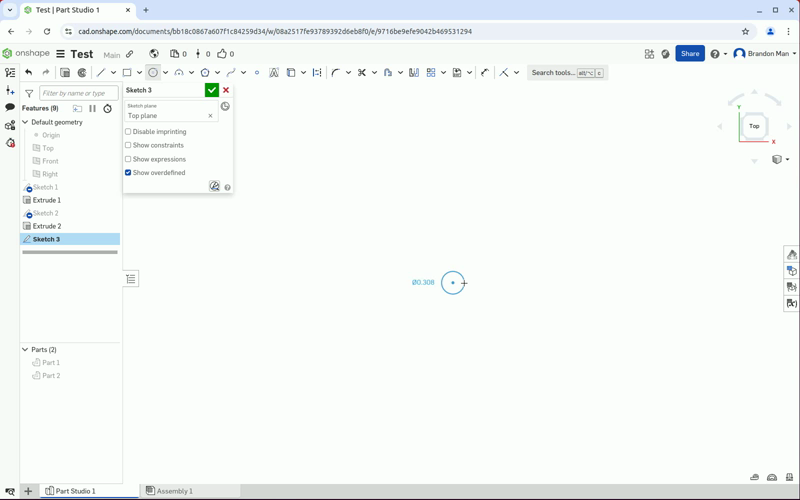
scroll(-6)
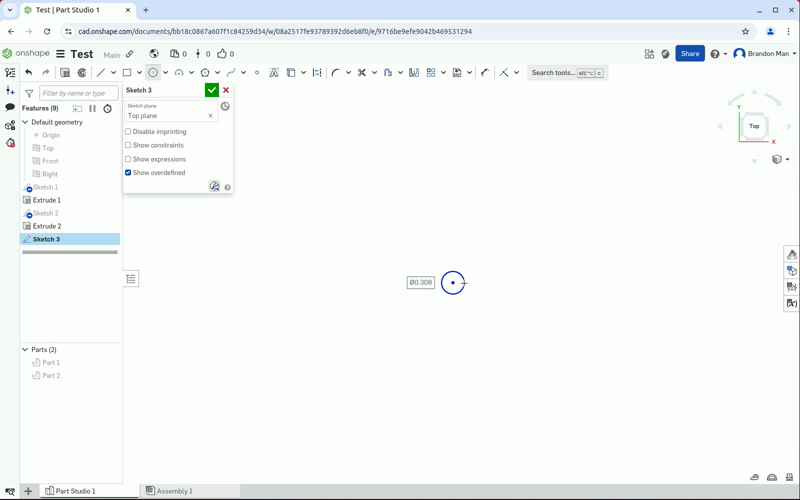
scroll(-6)
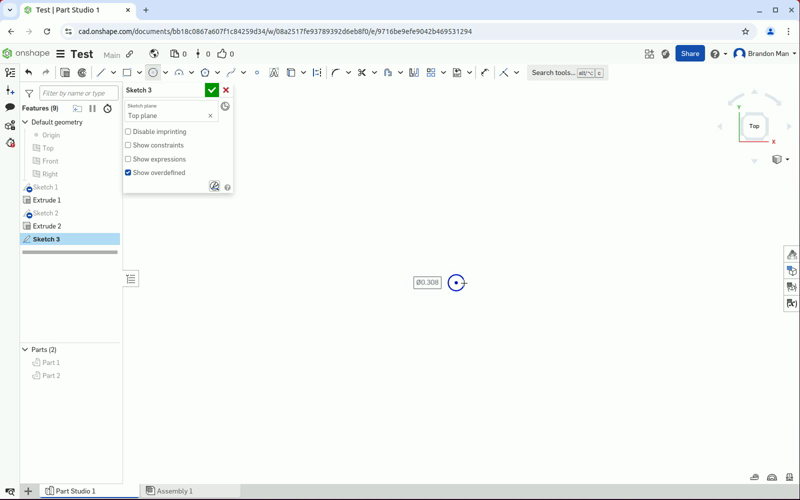
scroll(-6)
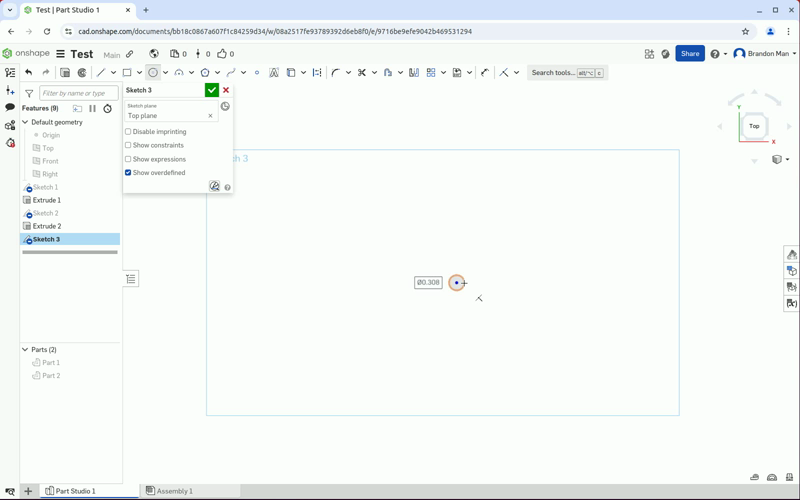
scroll(-6)
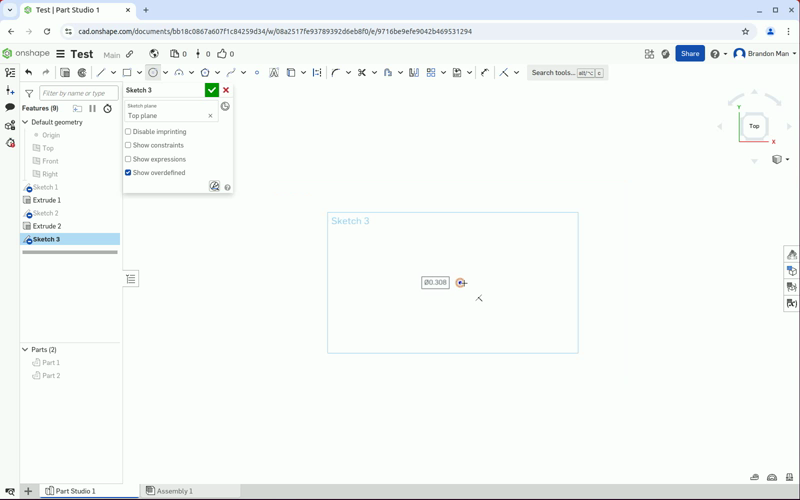
scroll(-6)
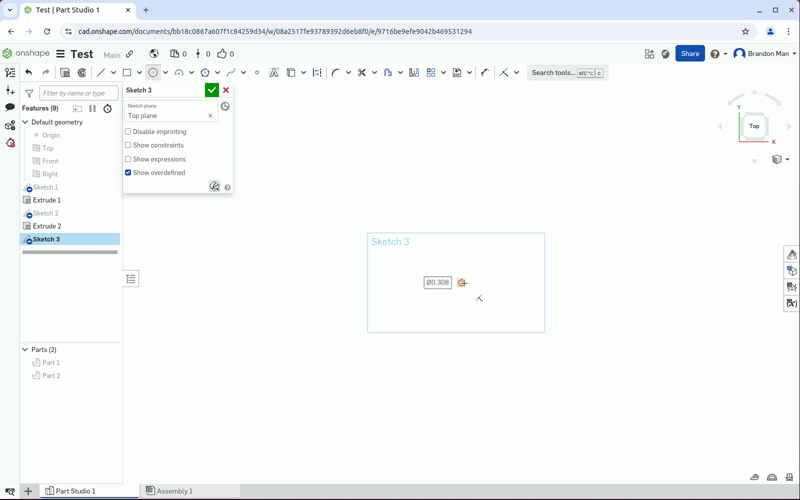
scroll(-6)
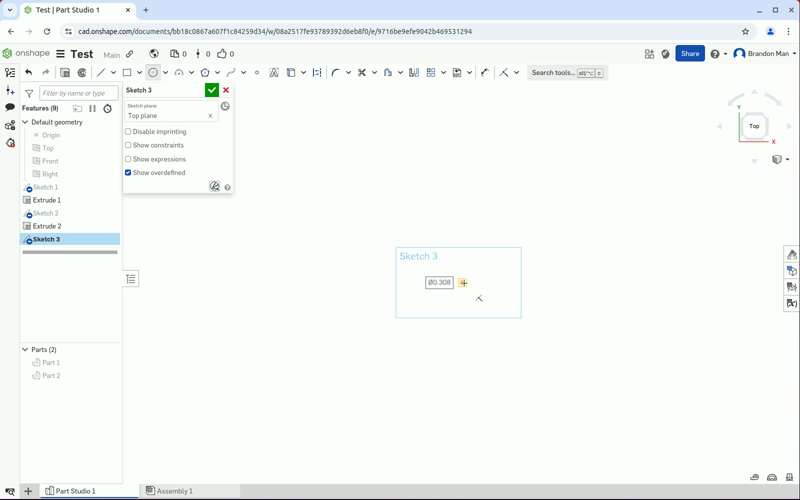
scroll(-6)
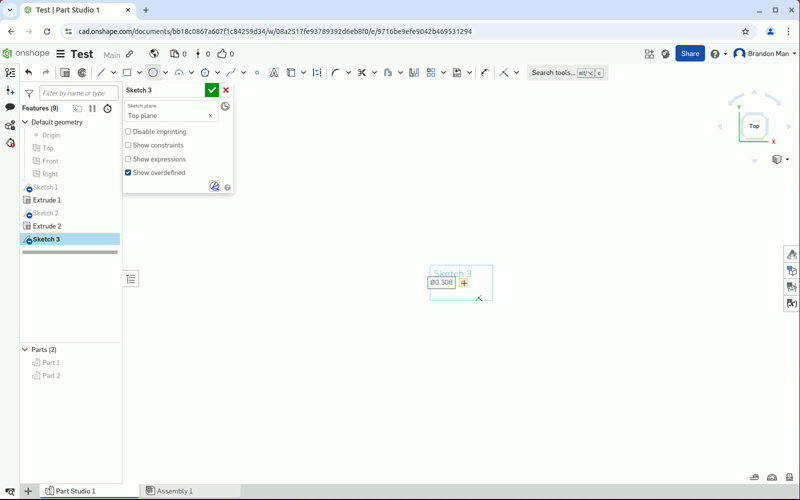
key(esc)
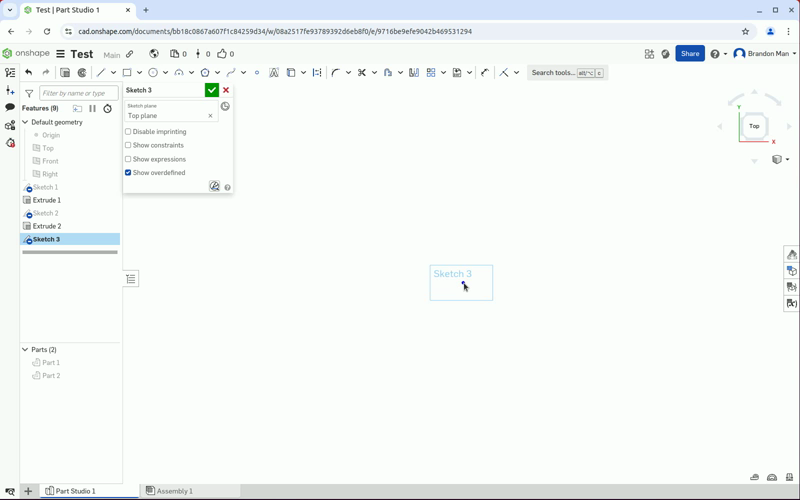
mouse_move(463, 283)
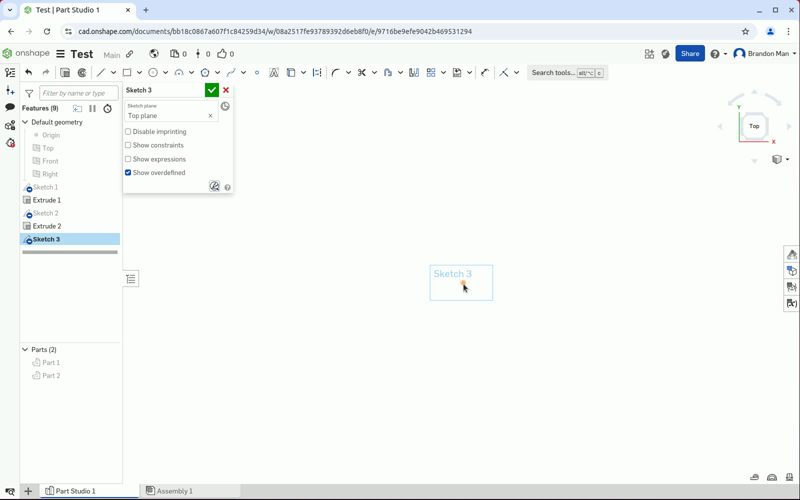
scroll(6)
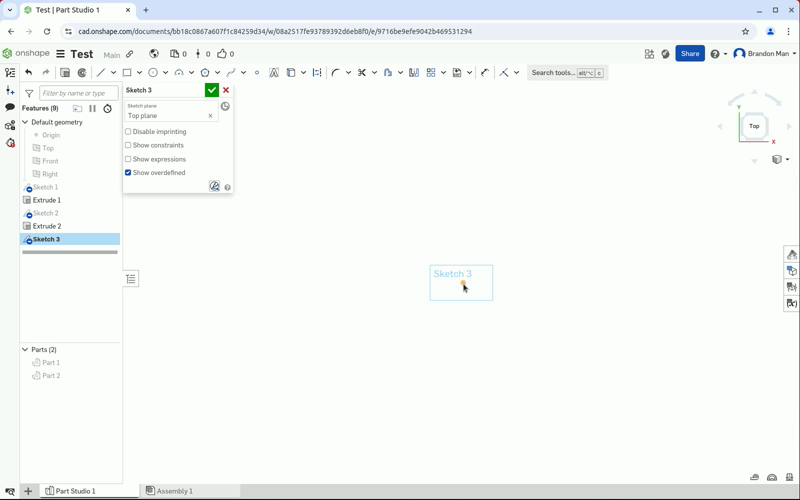
scroll(6)
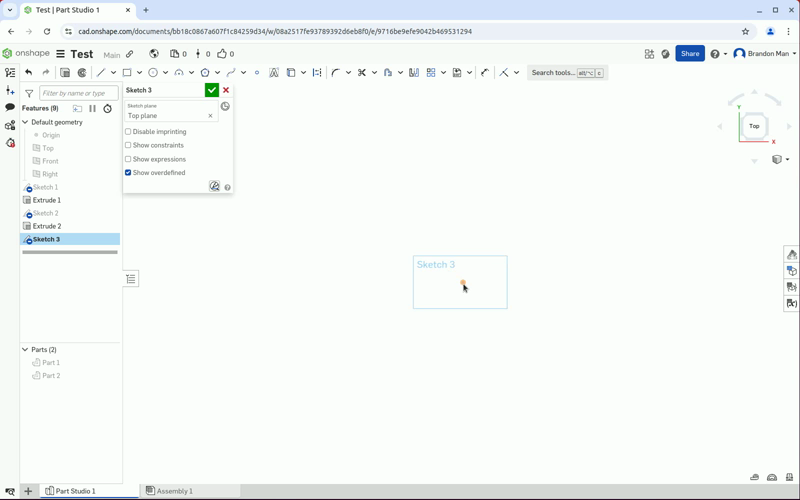
scroll(6)
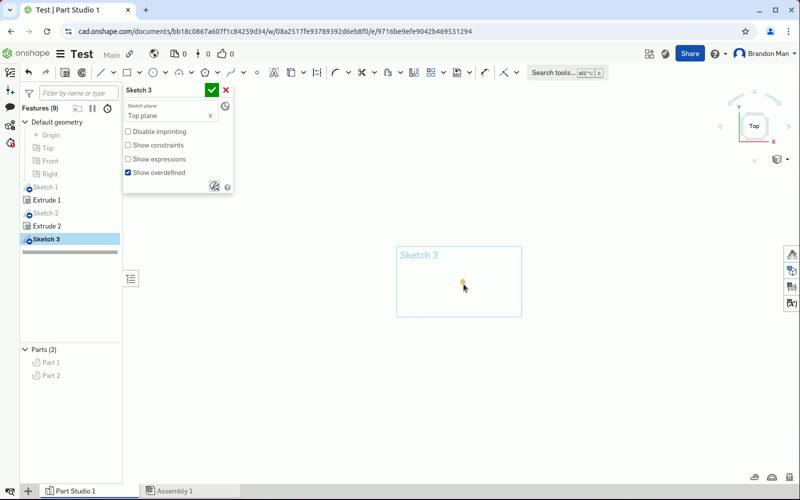
scroll(6)
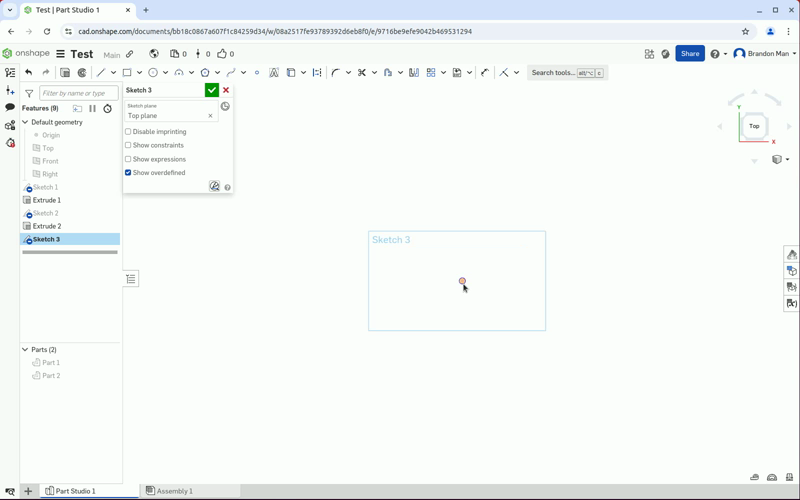
scroll(6)
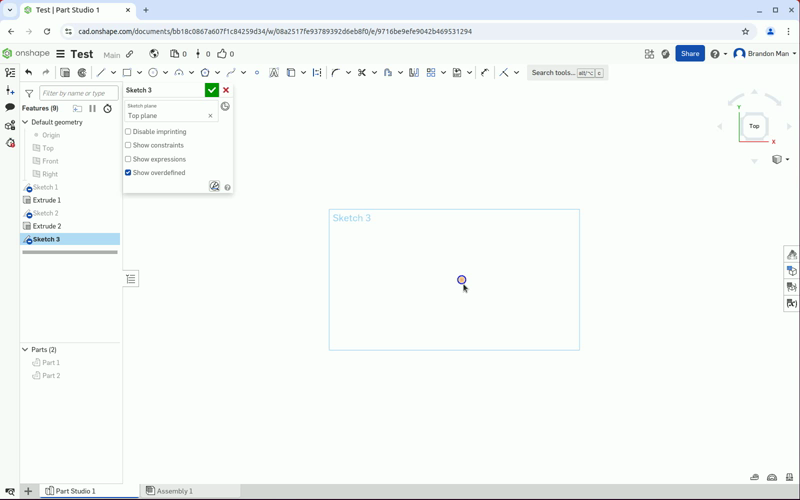
scroll(6)
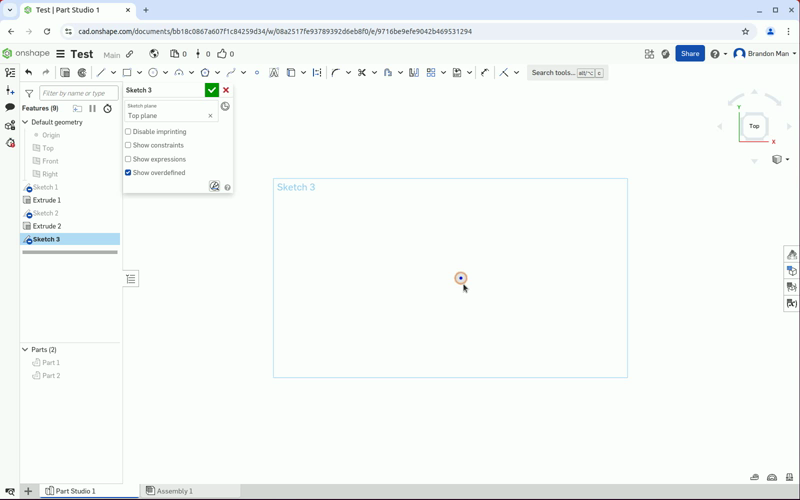
scroll(6)
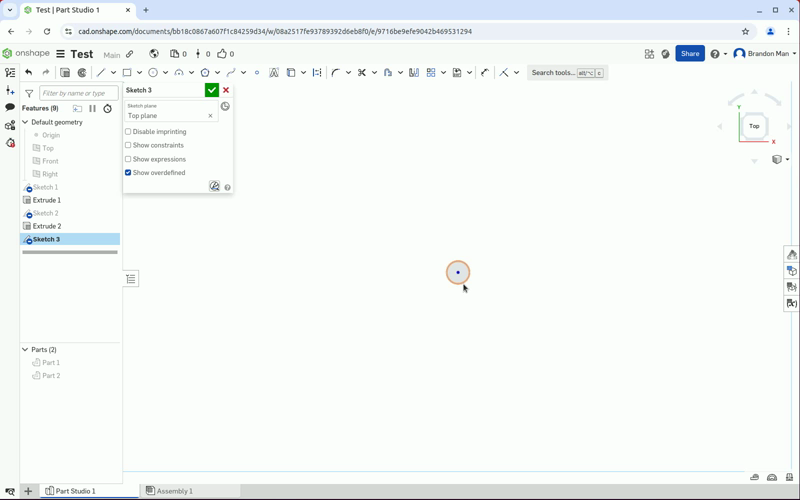
click(463, 283)
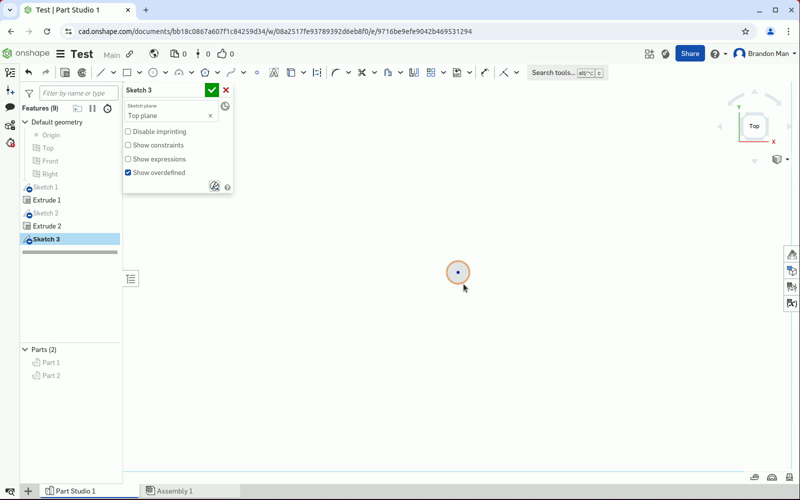
scroll(-6)
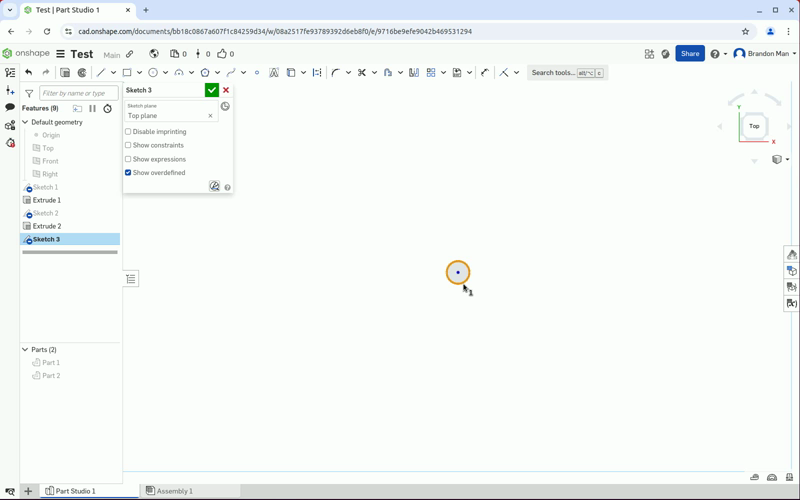
scroll(-6)
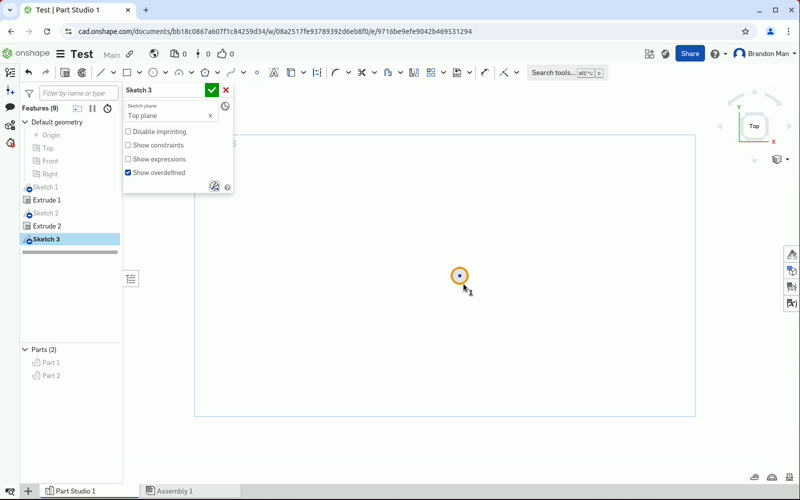
scroll(-6)
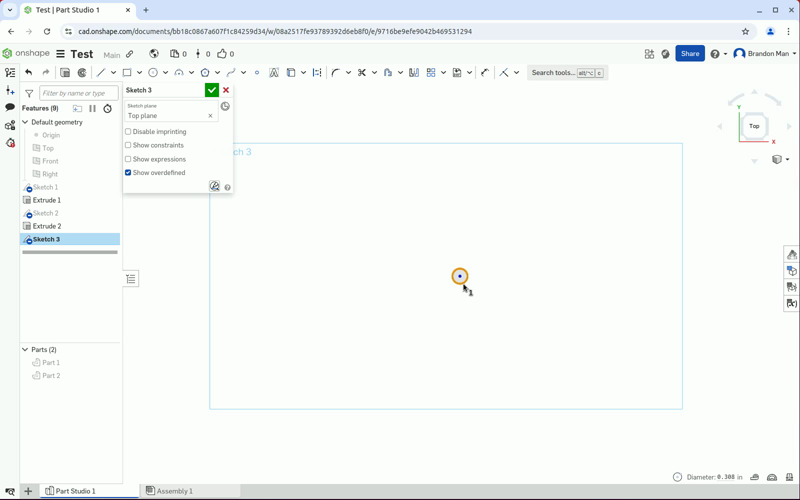
scroll(-6)
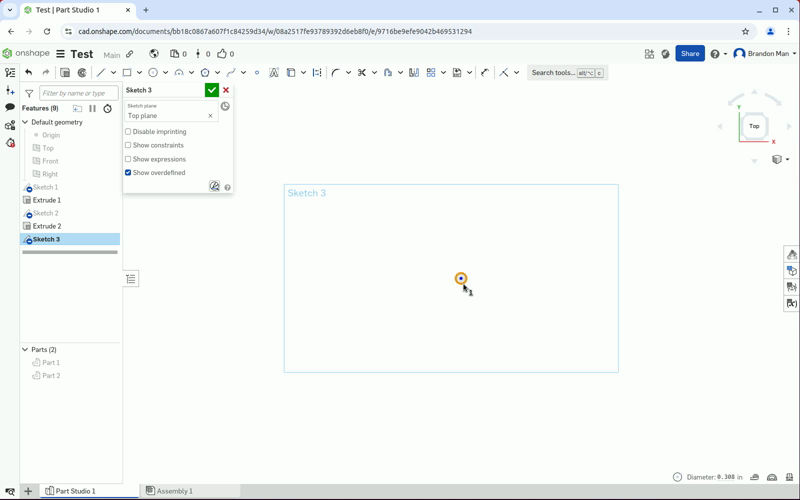
scroll(-6)
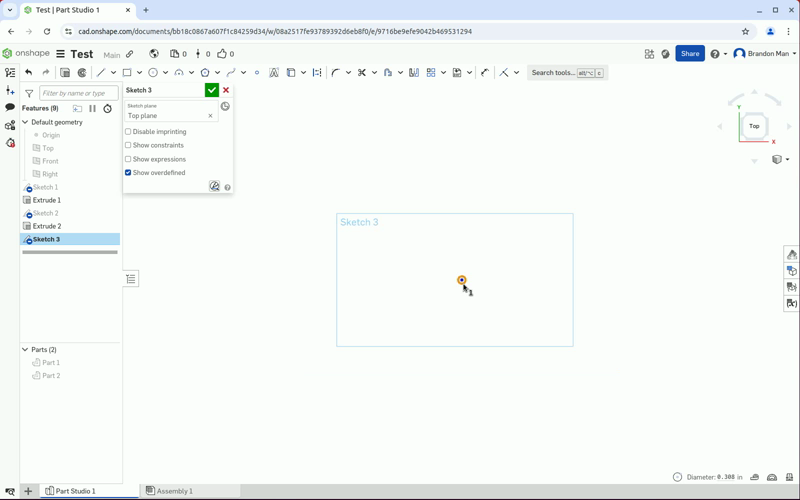
scroll(-6)
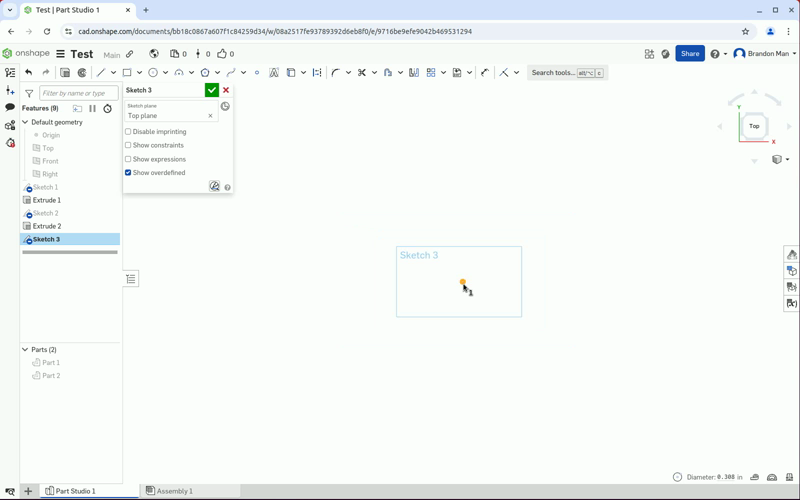
scroll(-6)
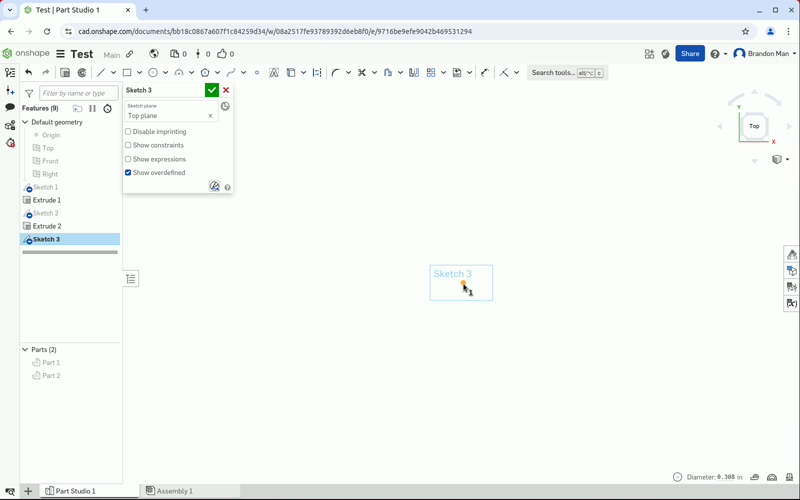
mouse_move(73, 352)
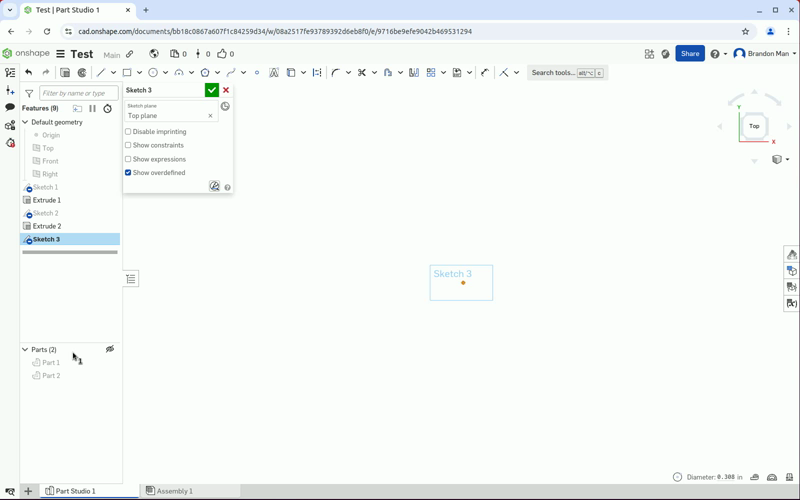
key(shift+y)
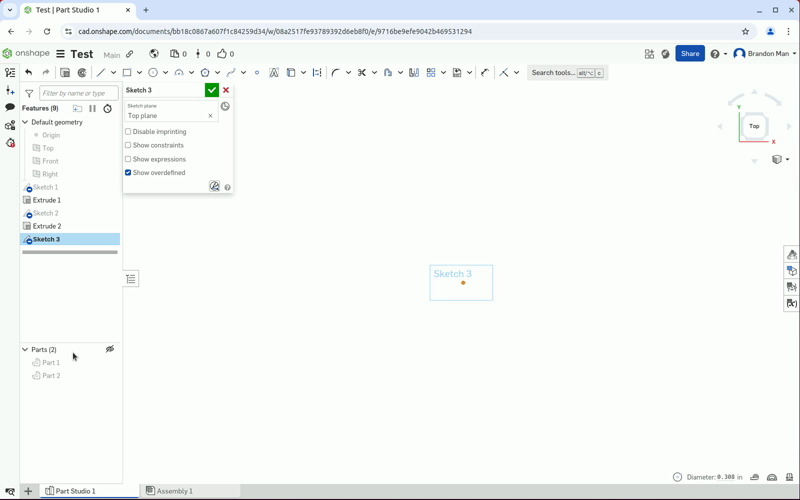
key(shift+e)
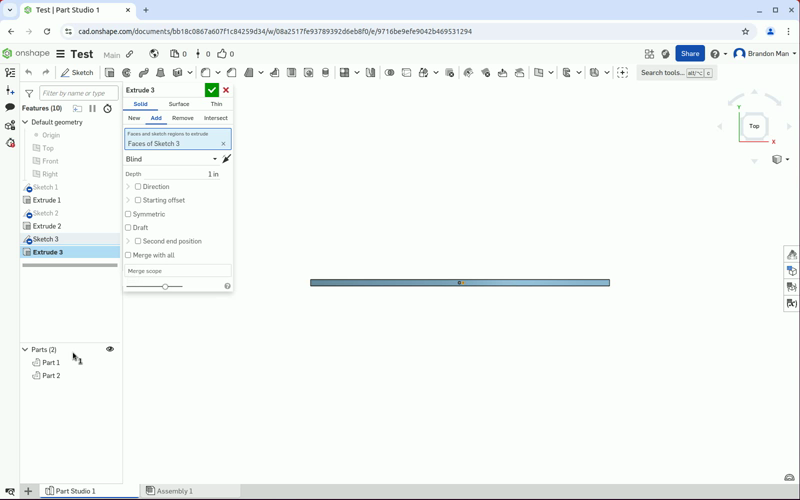
mouse_move(143, 106)
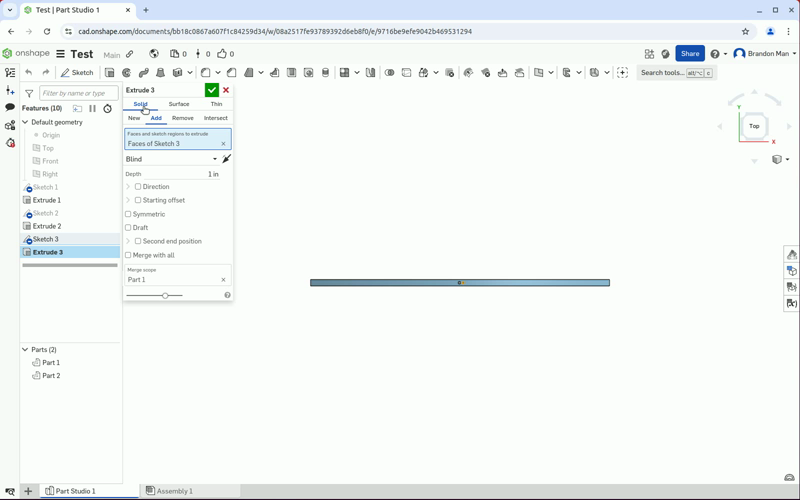
click(143, 106)
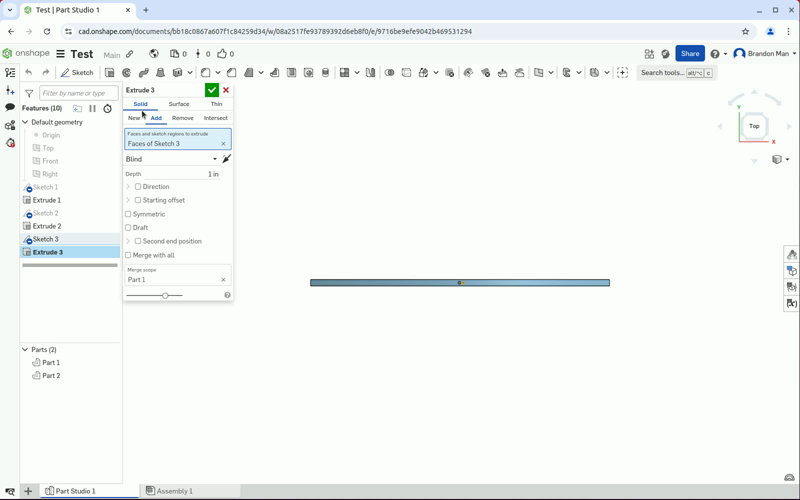
mouse_move(137, 120)
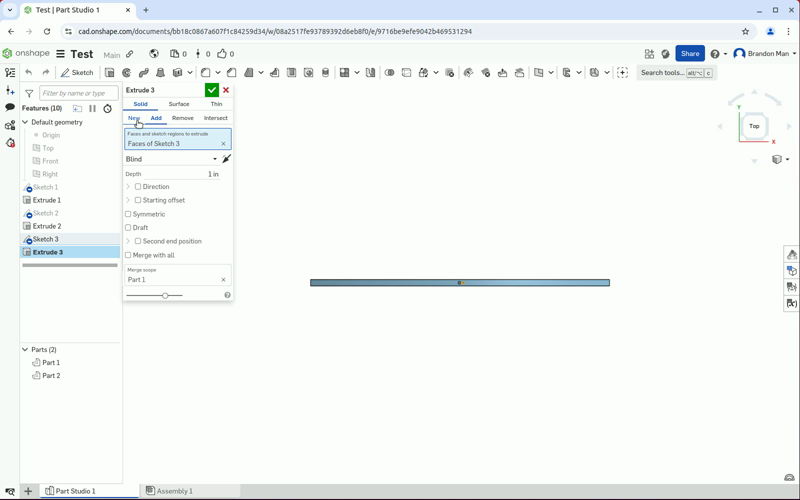
click(137, 120)
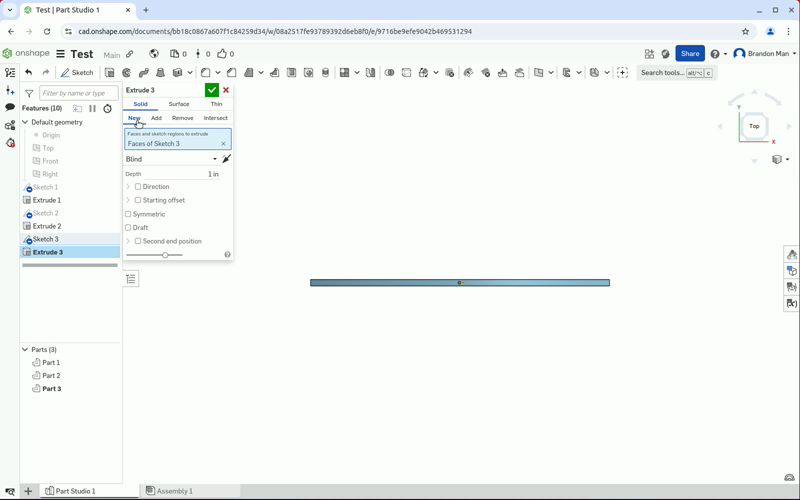
key(tab, 4)
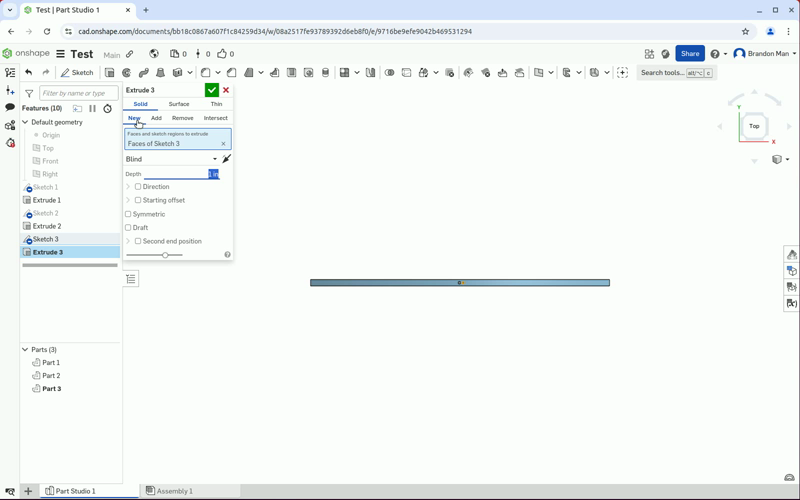
text(3.851)
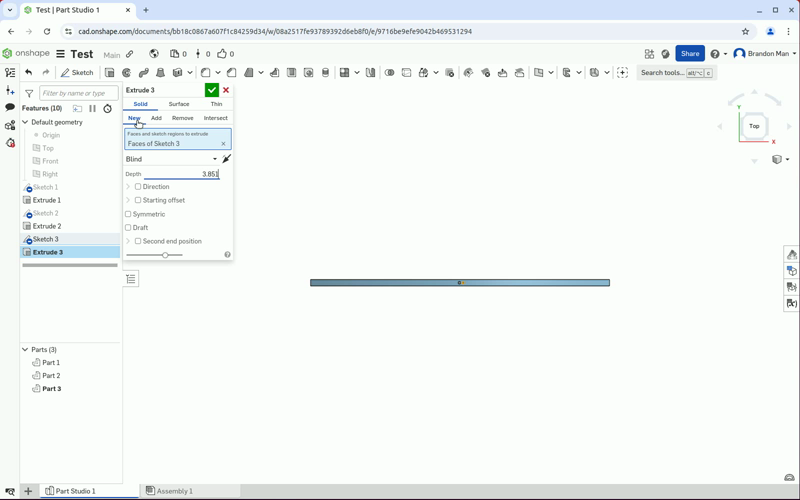
key(enter)
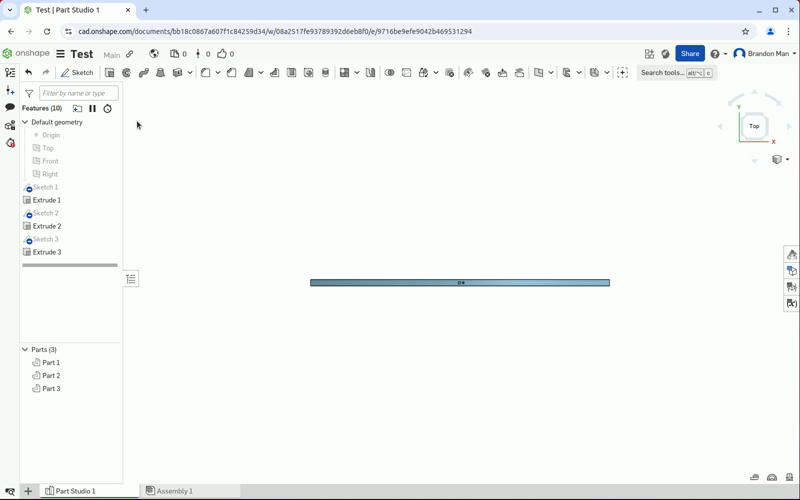
key(shift+h)
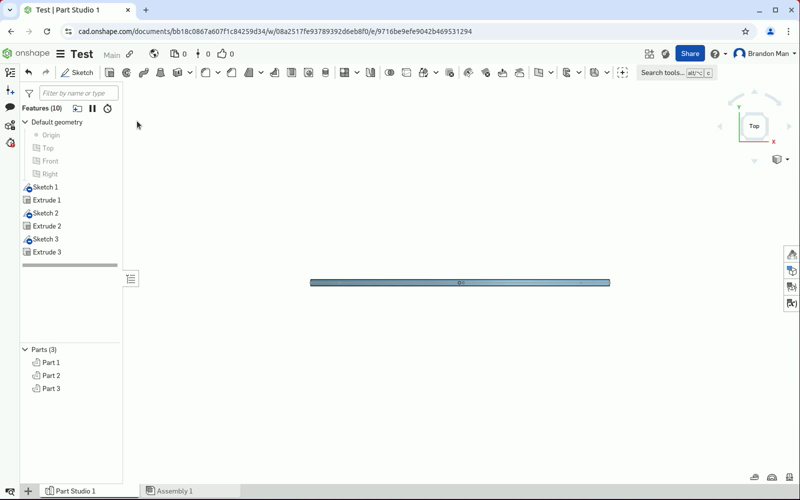
key(shift+h)
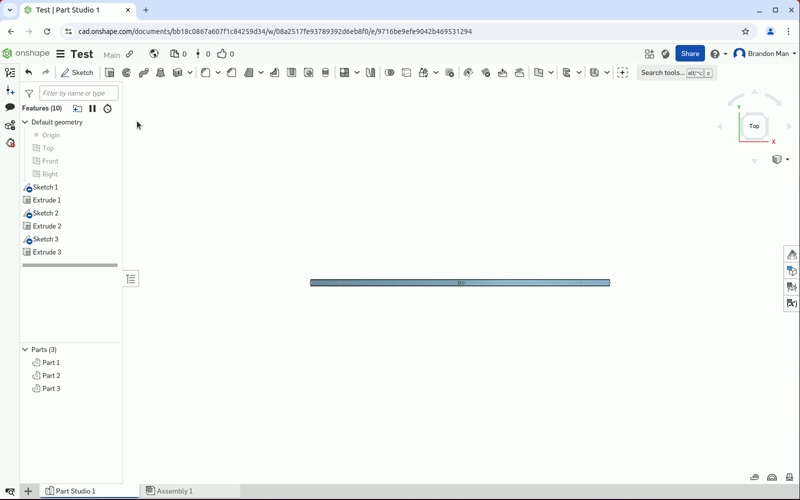
key(shift+7)
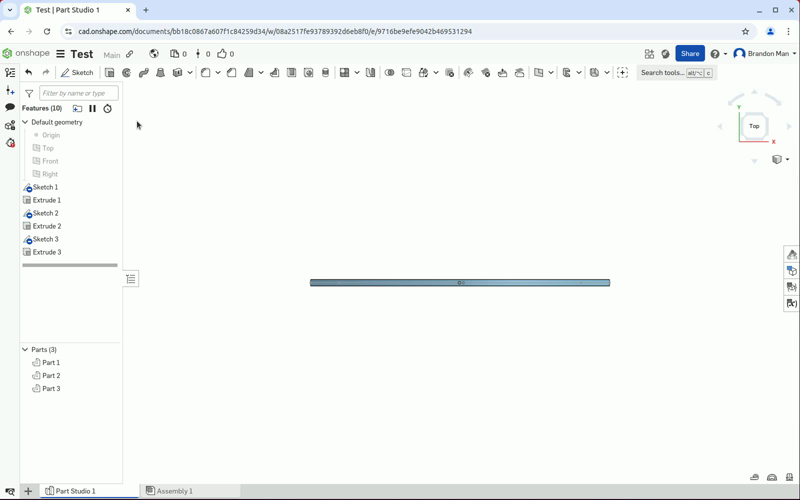
key(up, 3)
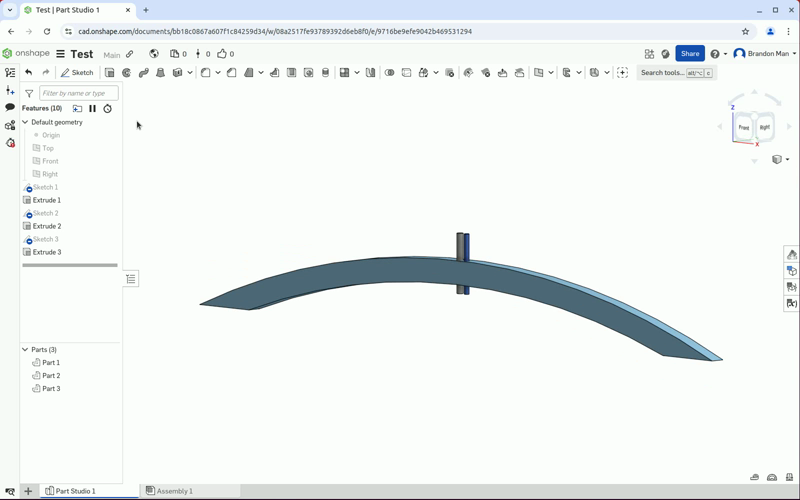
key(left, 3)
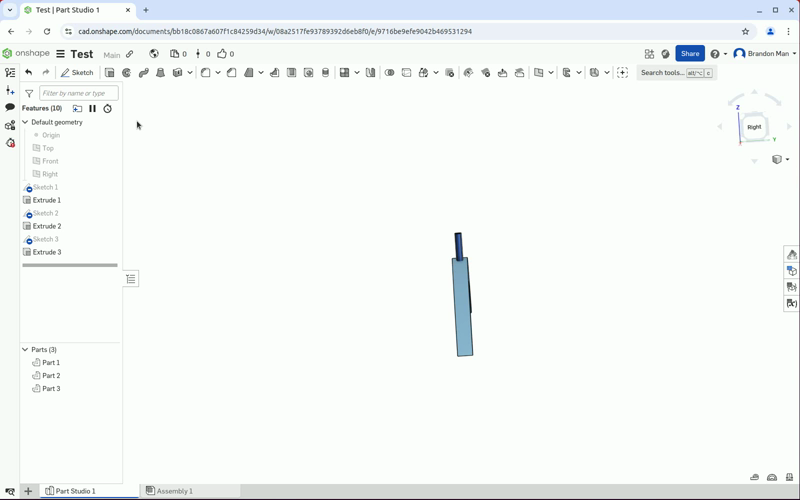
key(right, 3)
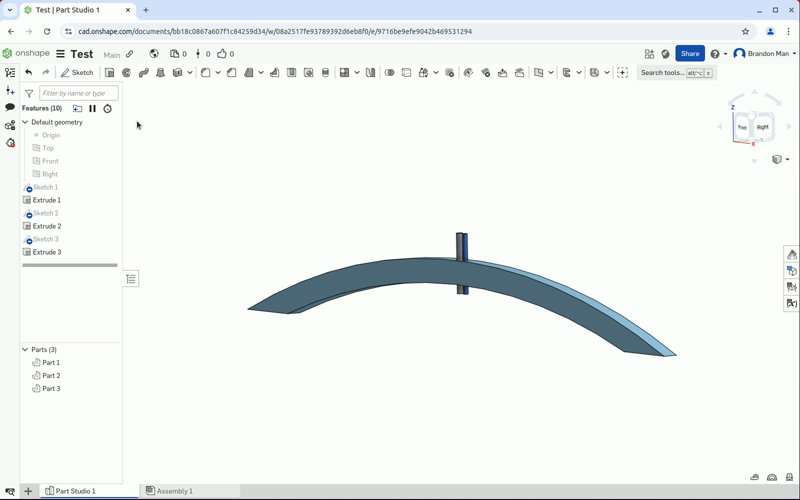
key(down, 3)
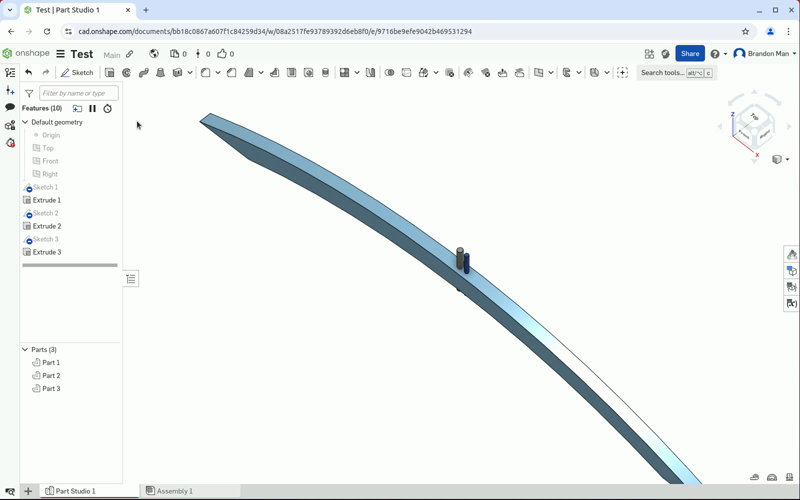
mouse_move(73, 189)
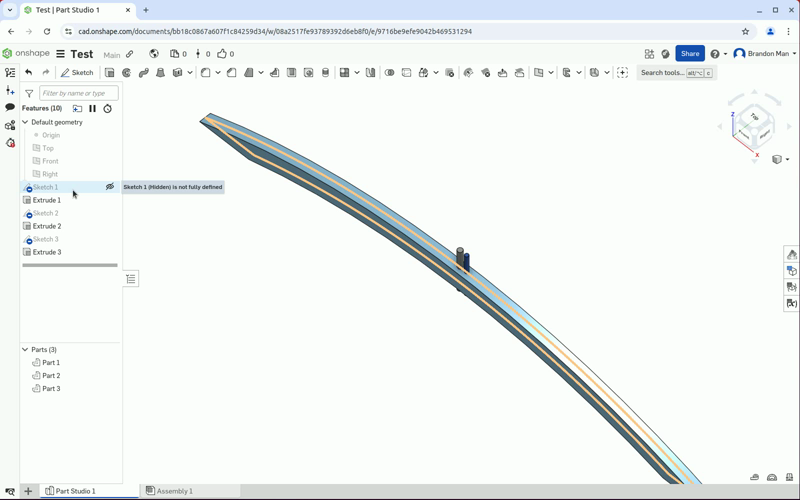
click(73, 189)